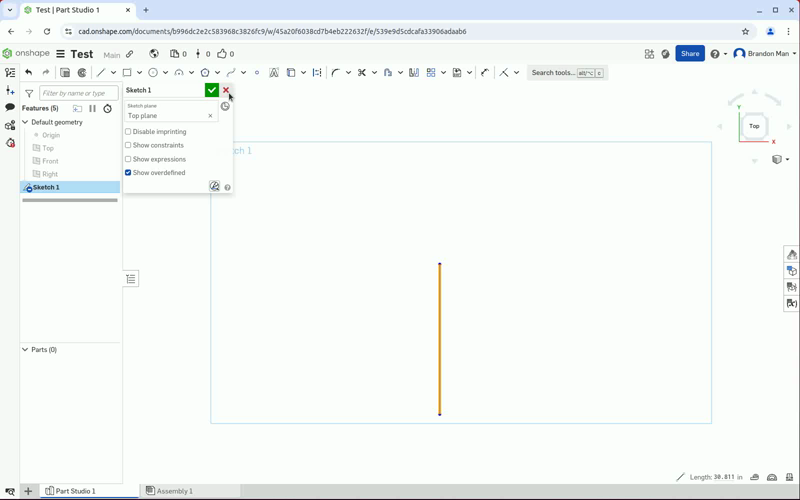
key(shift+h)
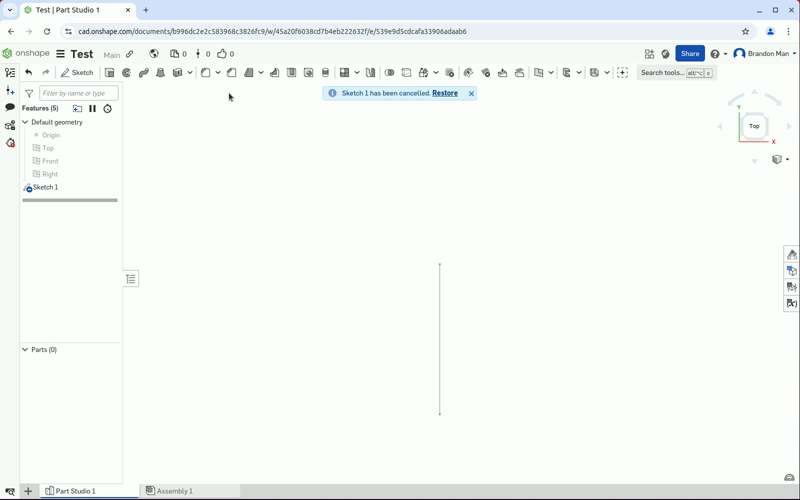
mouse_move(73, 352)
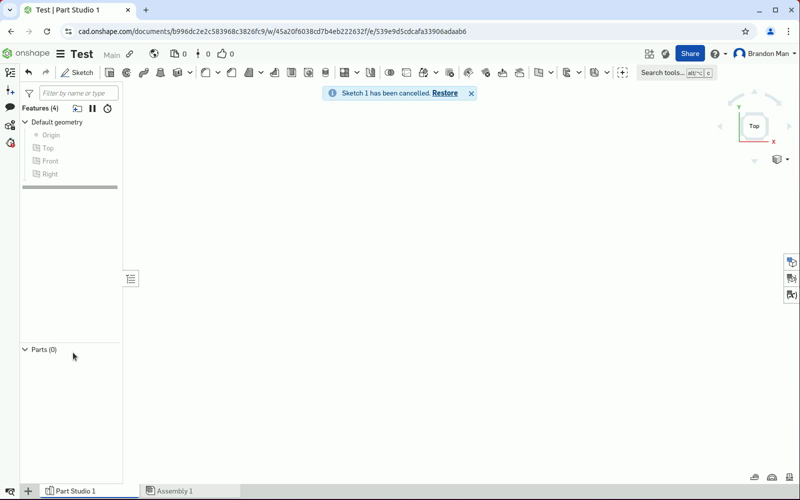
key(y)
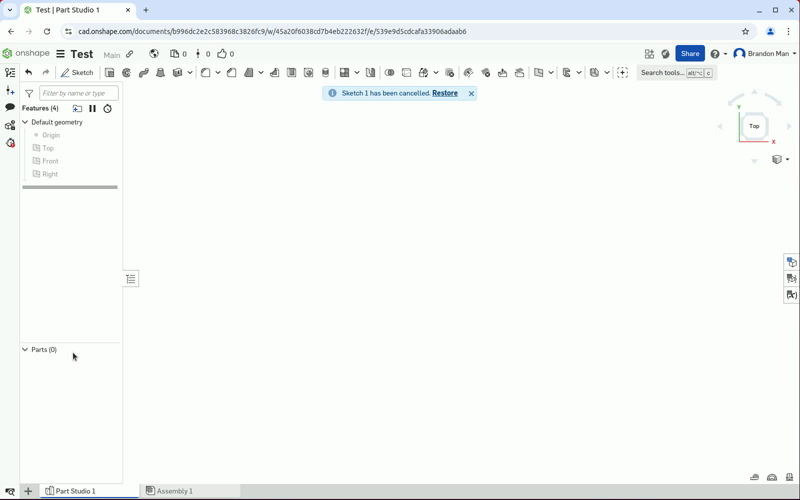
key(shift+p)
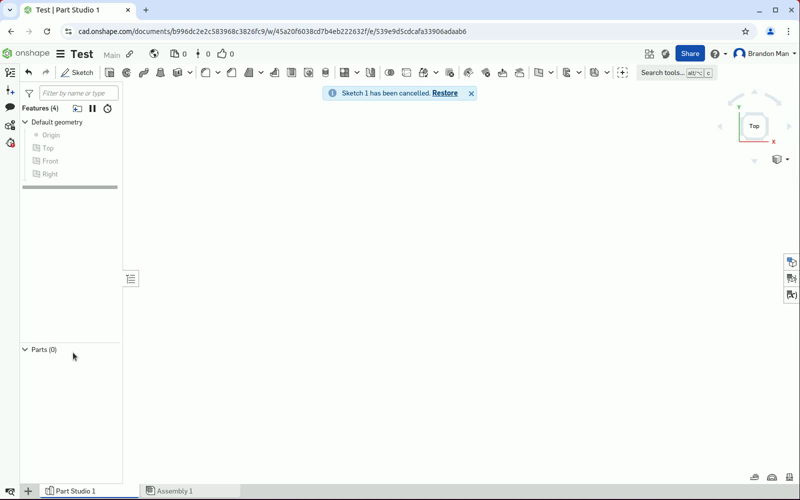
key(space)
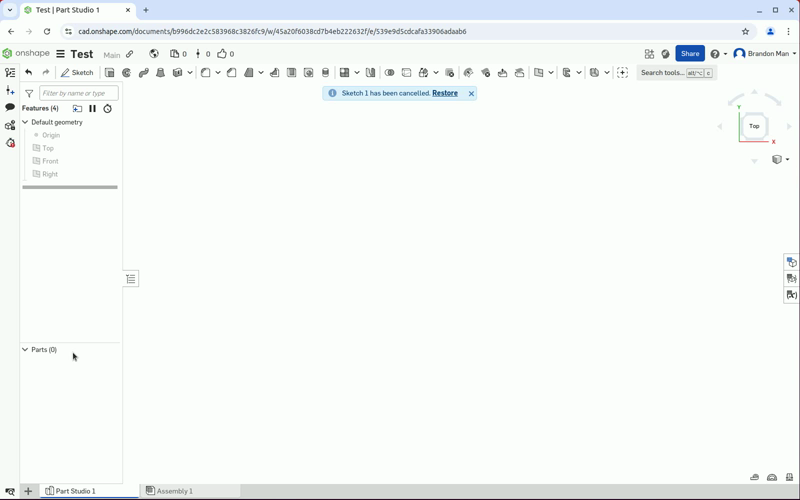
key_down(shift)
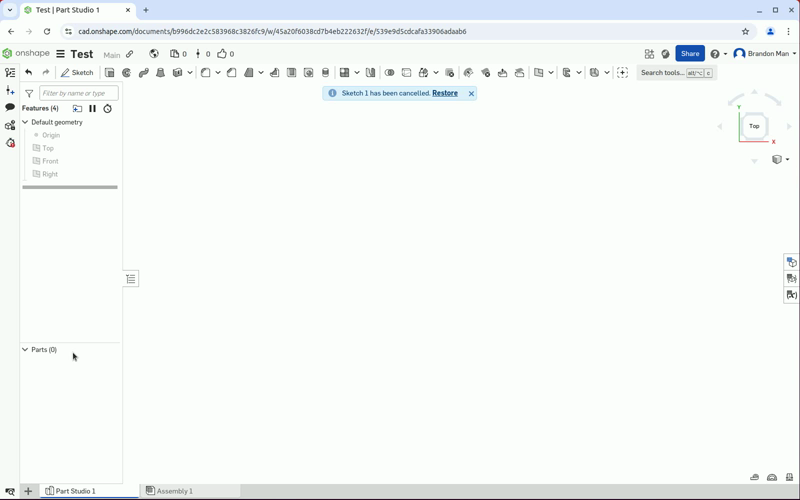
key(up)
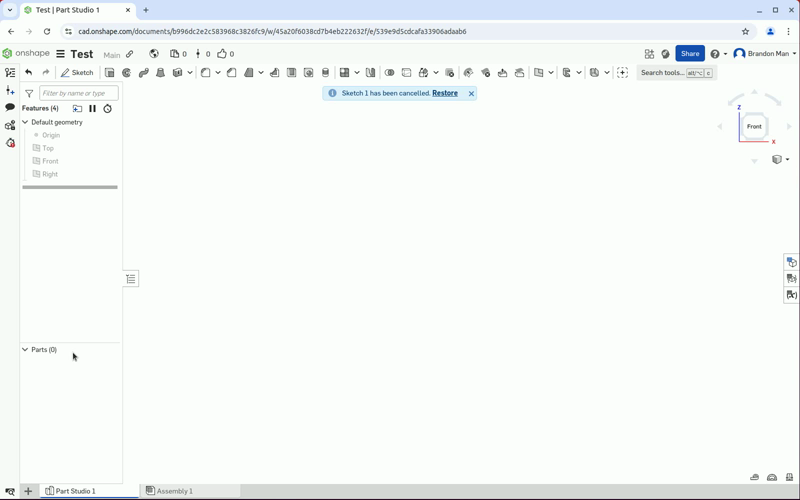
key_up(shift)
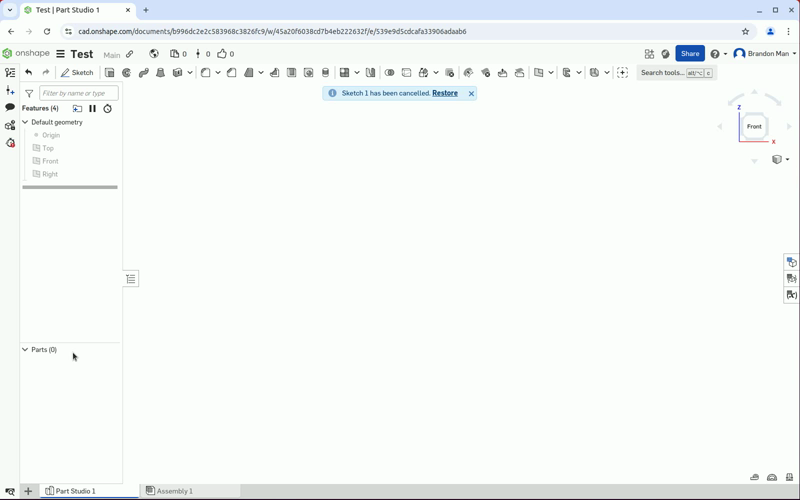
mouse_move(73, 352)
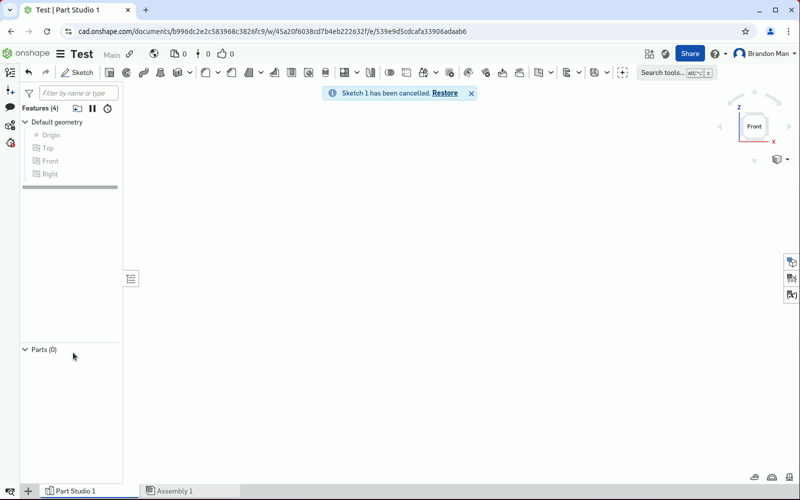
key(shift+y)
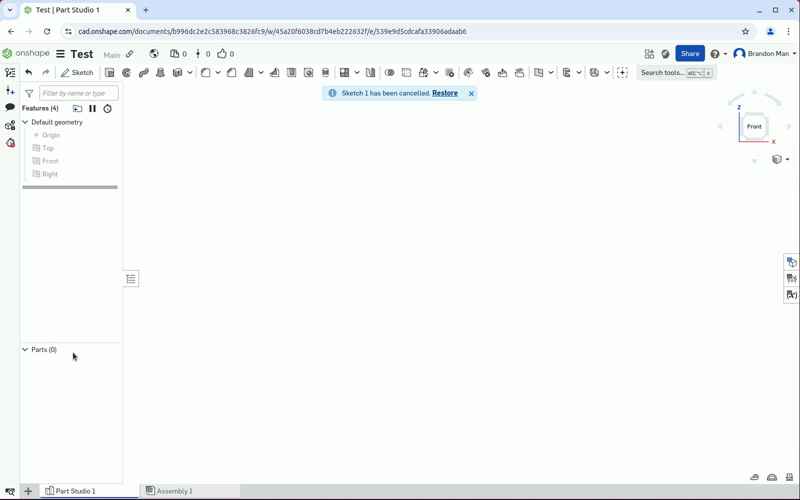
key(shift+s)
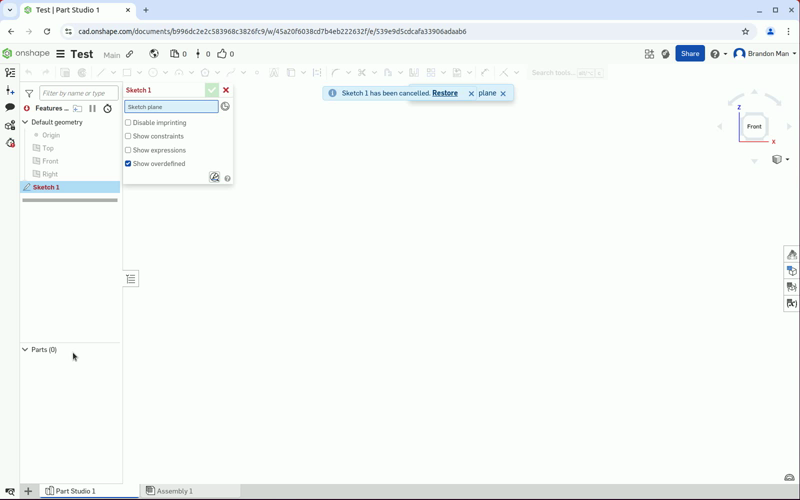
mouse_move(73, 163)
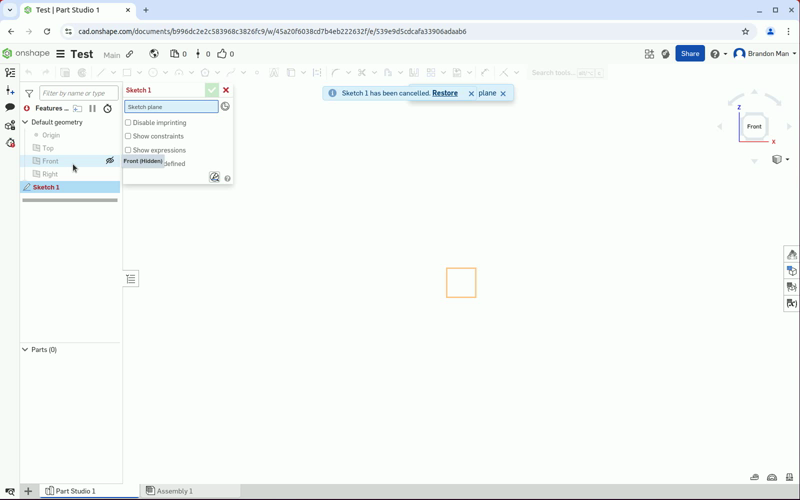
click(73, 163)
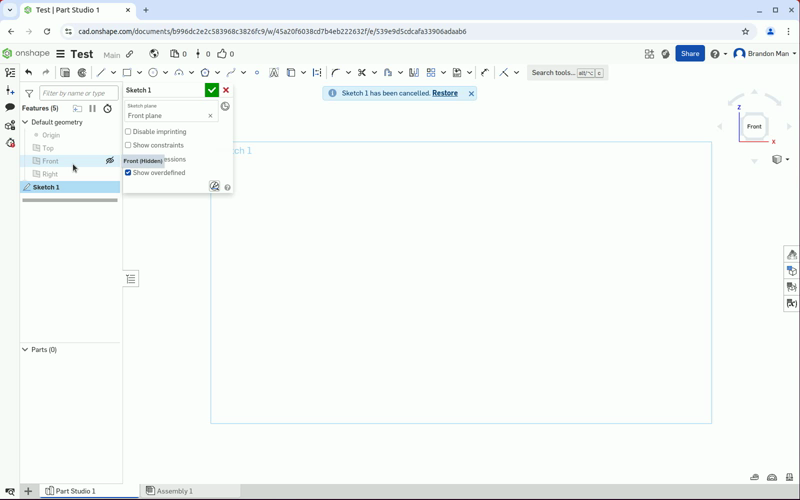
mouse_move(73, 352)
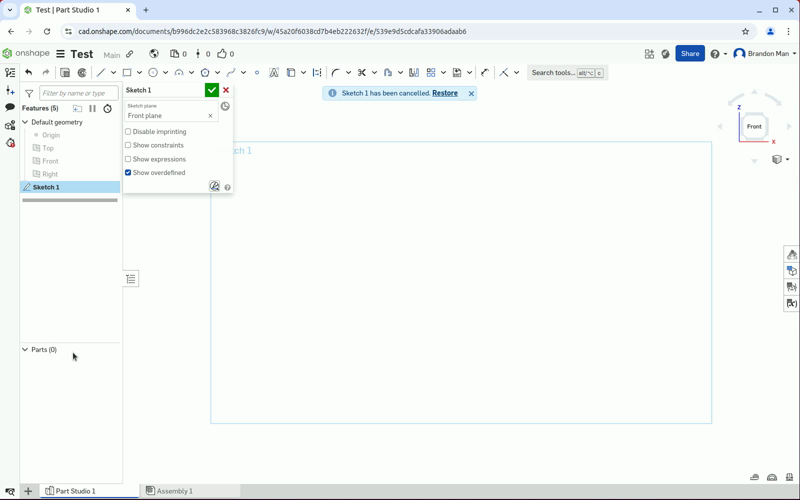
key(y)
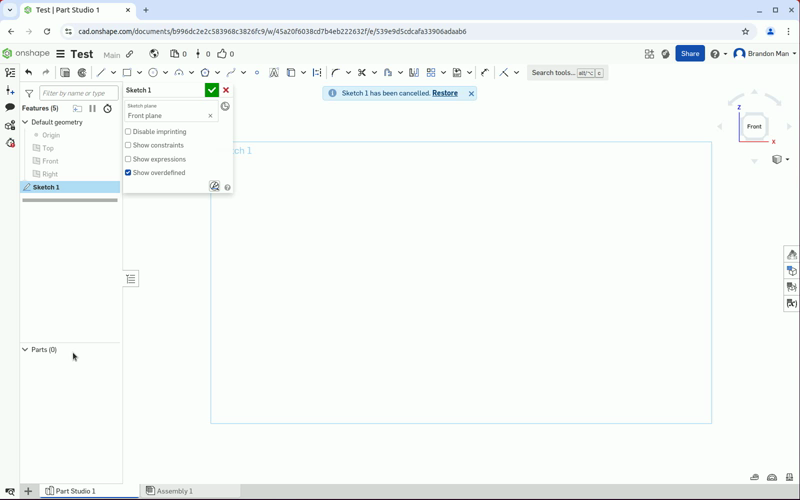
key(c)
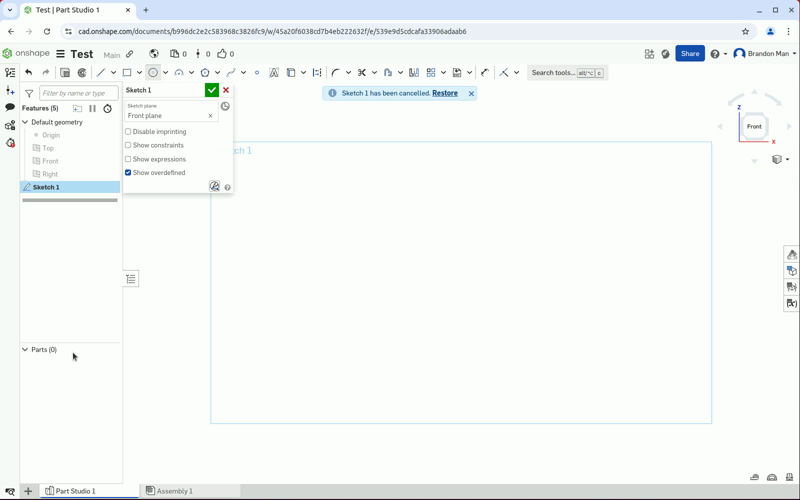
key_down(shift)
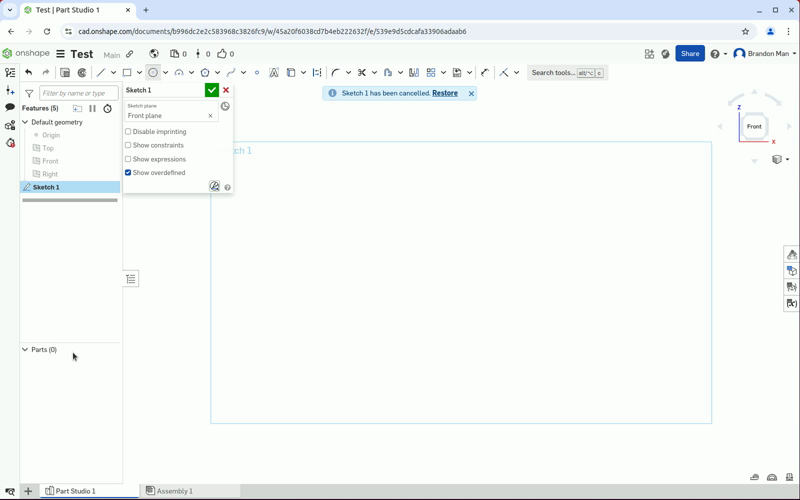
mouse_move(461, 282)
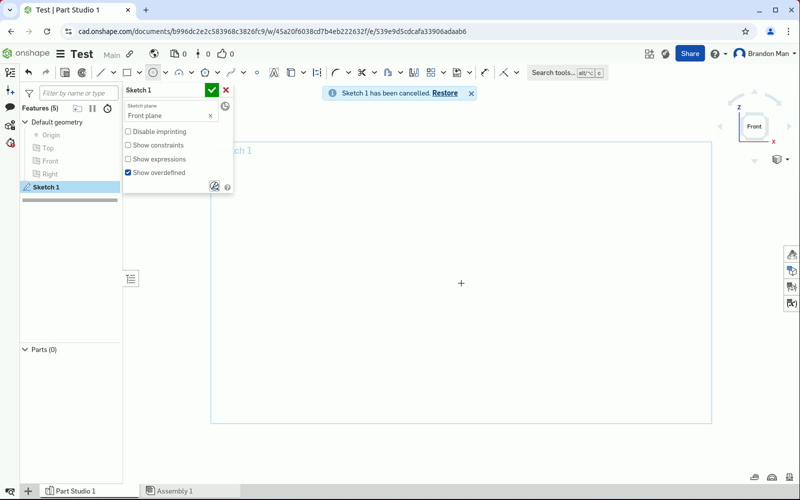
click(461, 282)
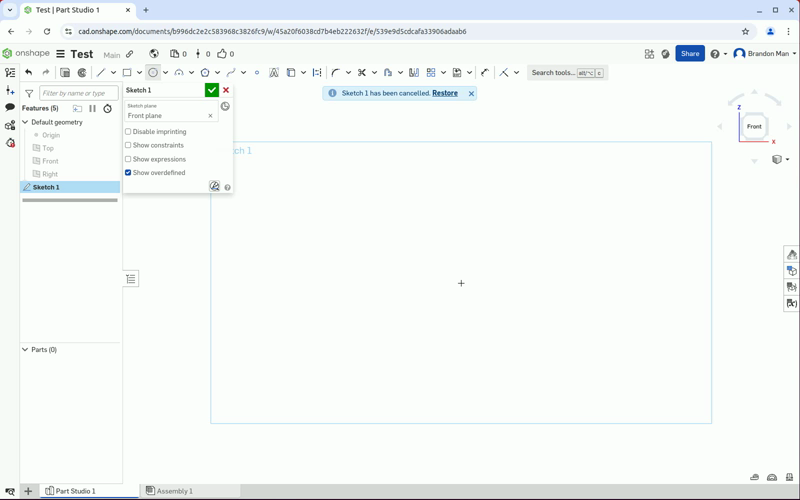
key_up(shift)
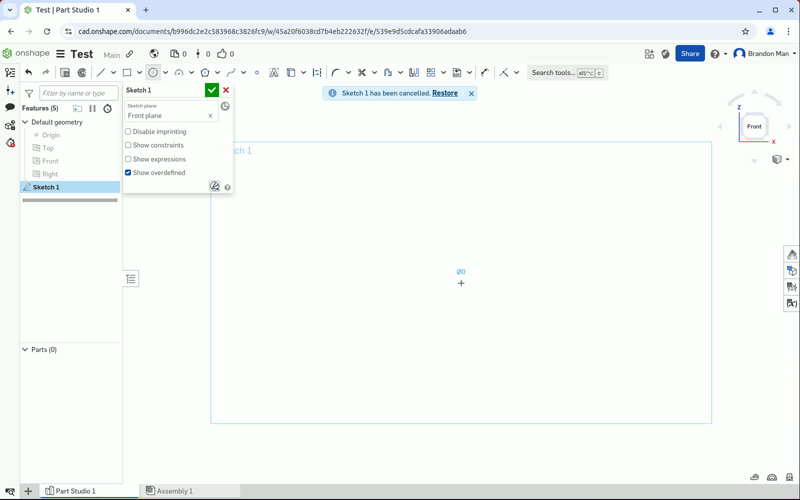
mouse_move(574, 282)
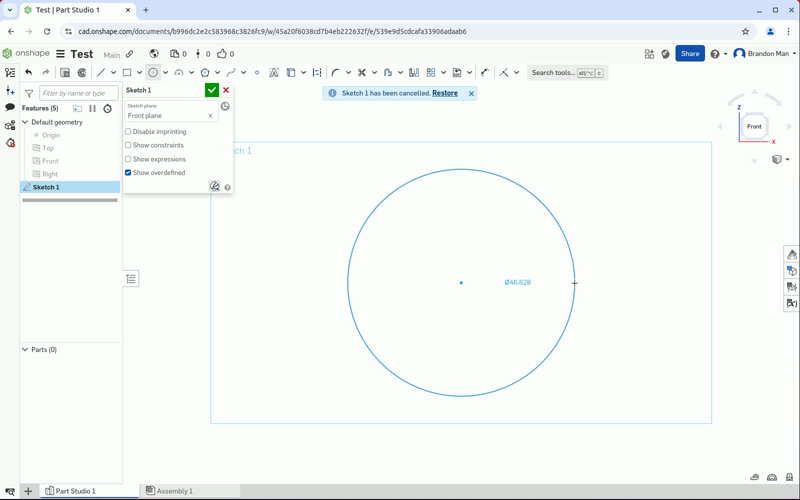
click(574, 282)
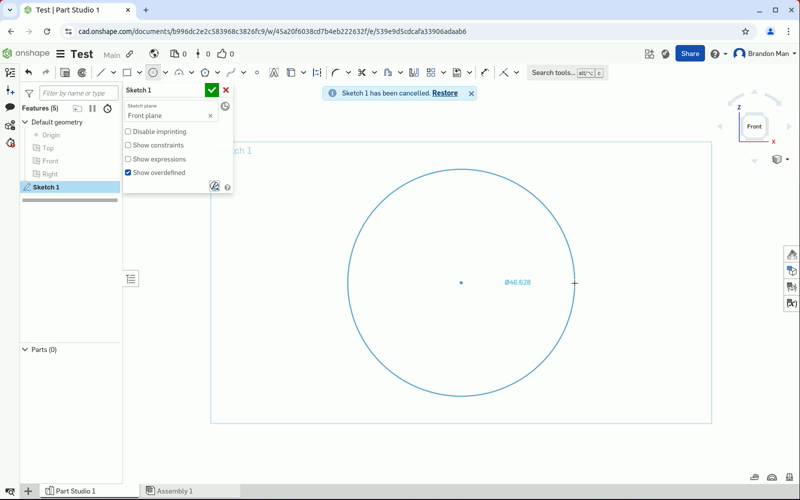
key(esc)
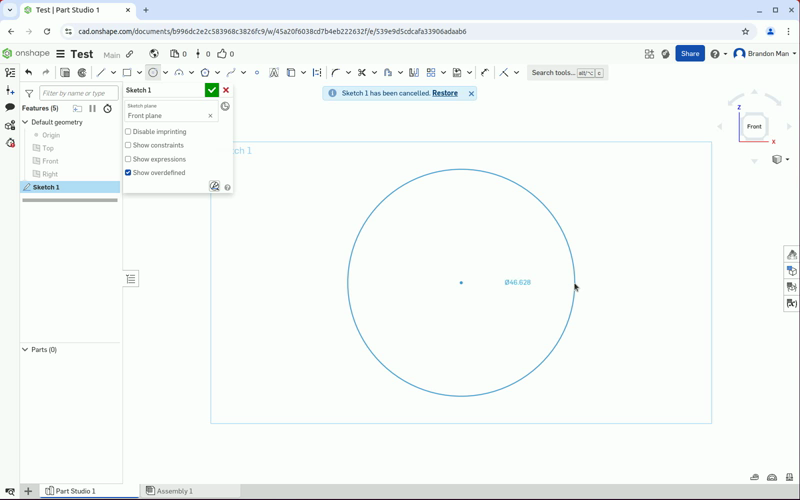
key(c)
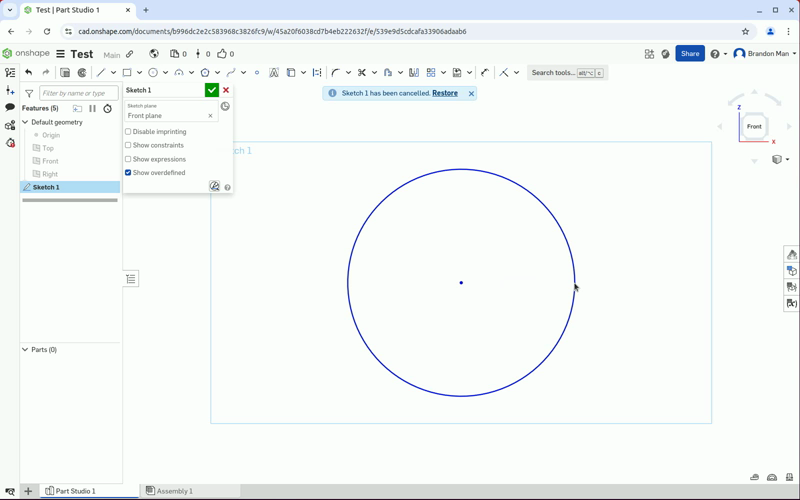
key_down(shift)
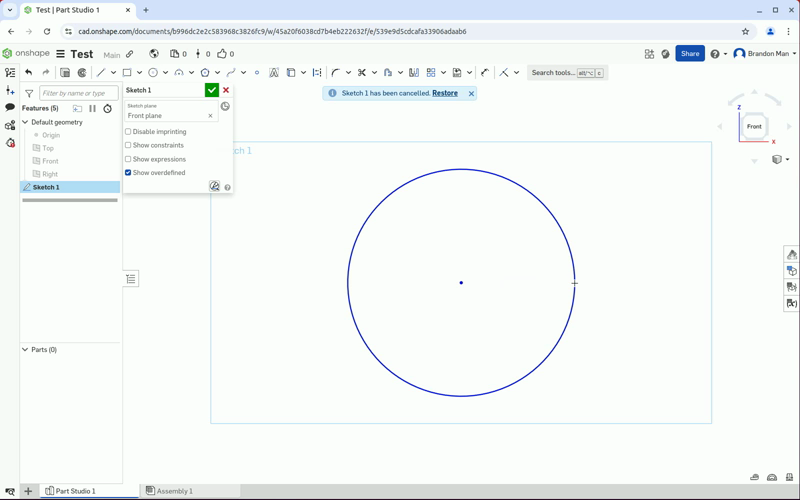
mouse_move(461, 282)
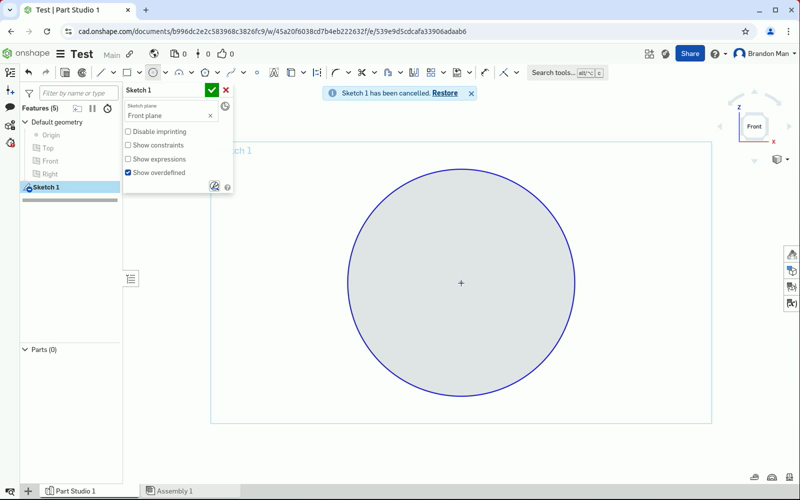
click(461, 282)
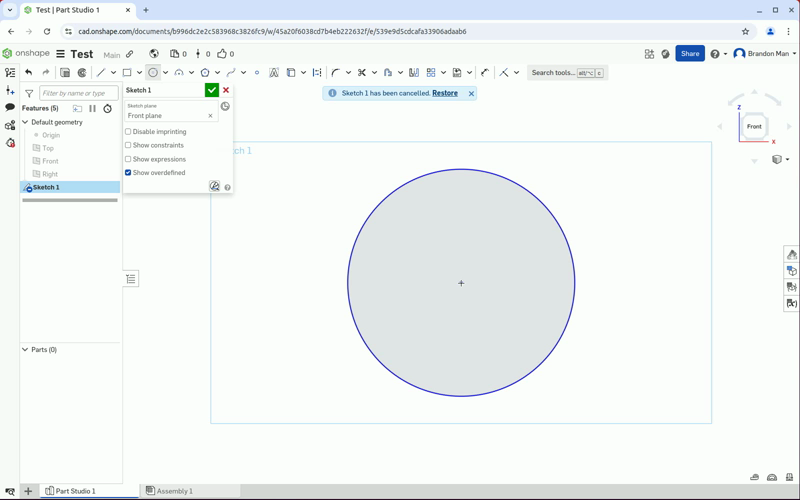
key_up(shift)
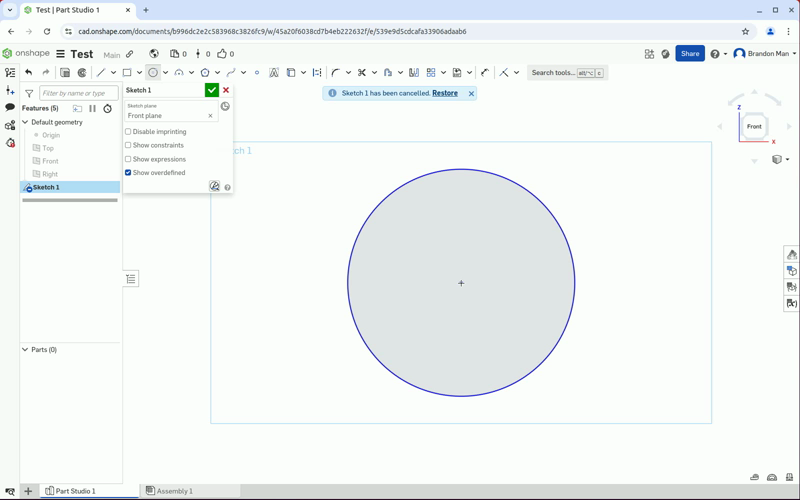
mouse_move(496, 282)
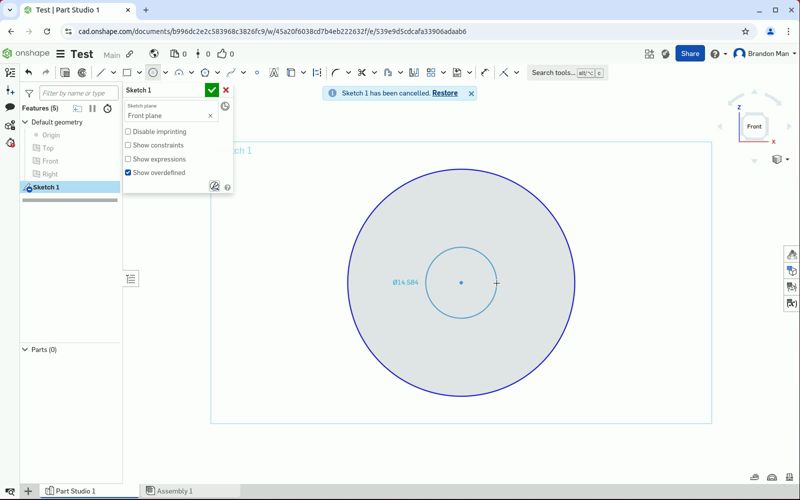
click(496, 282)
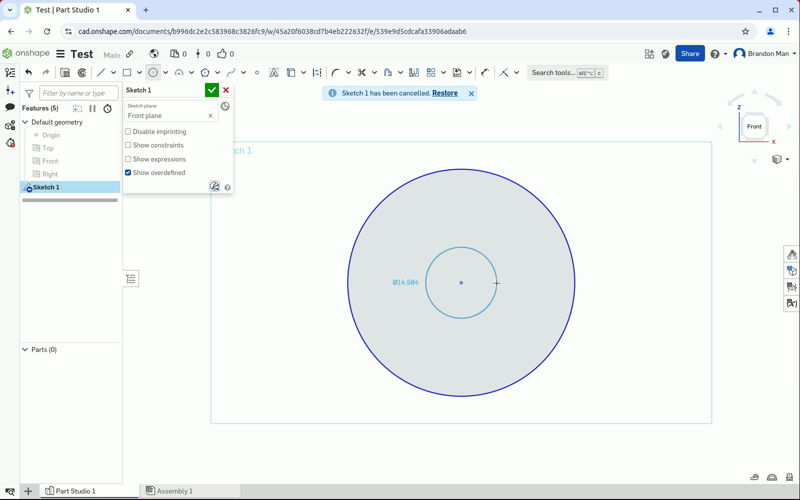
key(esc)
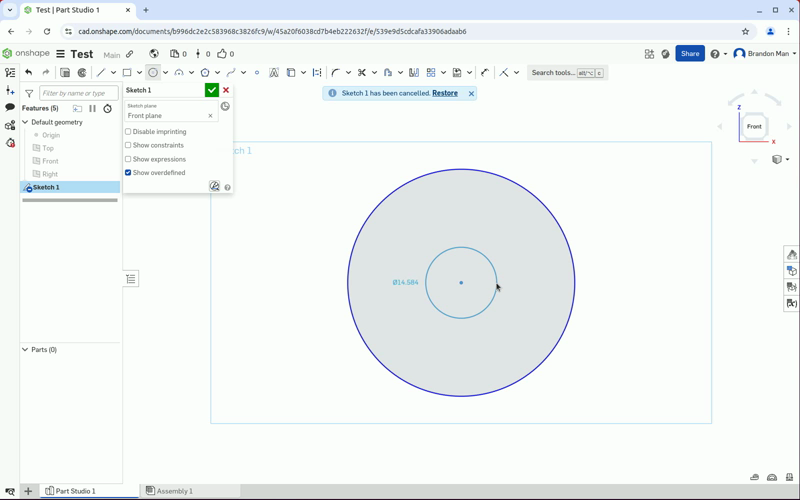
mouse_move(491, 353)
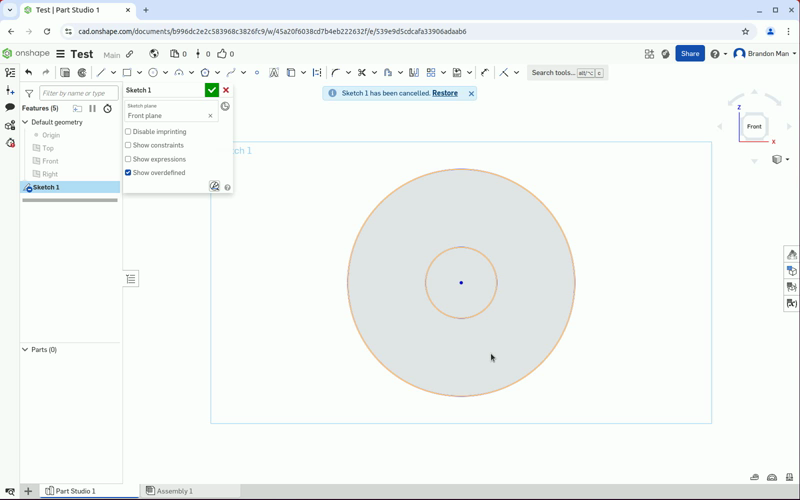
click(491, 353)
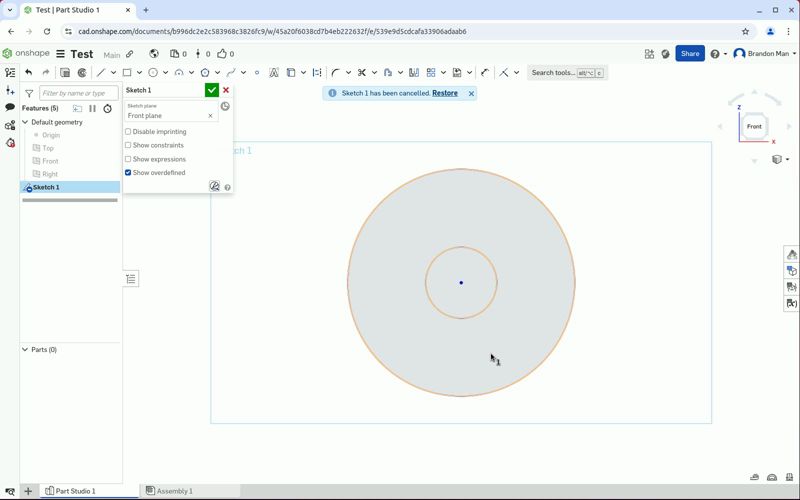
mouse_move(73, 352)
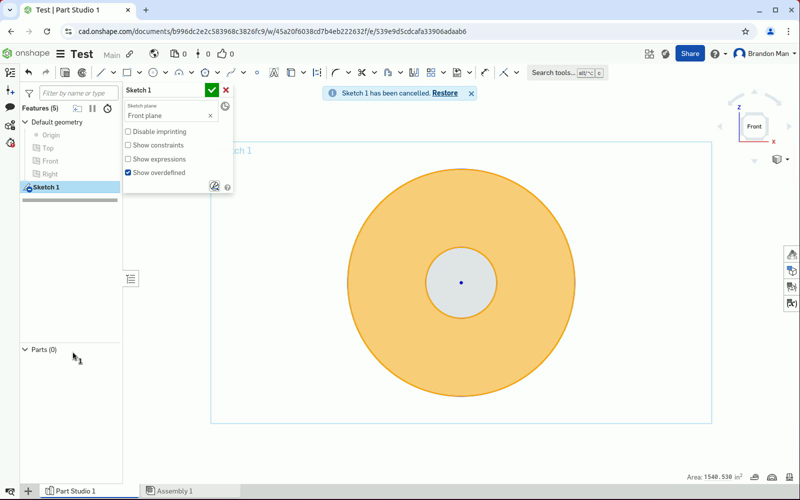
key(shift+y)
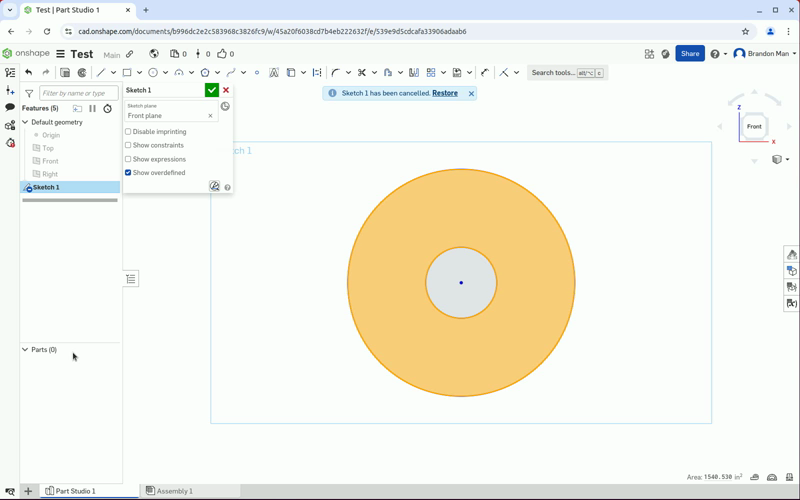
key(shift+e)
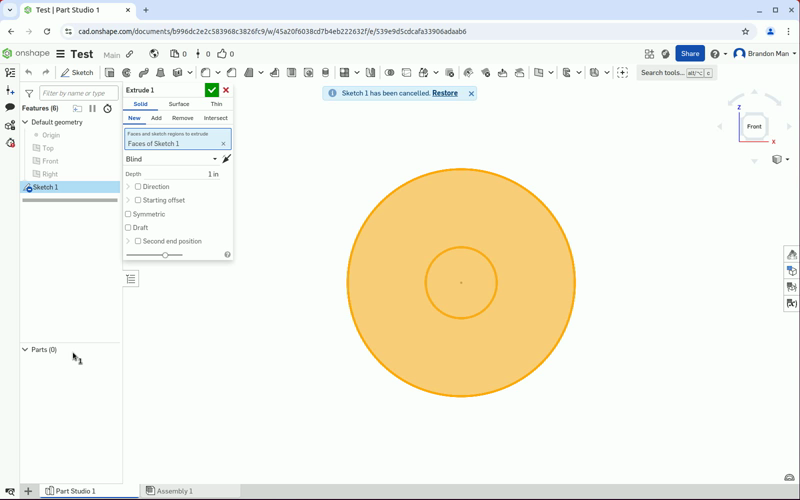
mouse_move(143, 106)
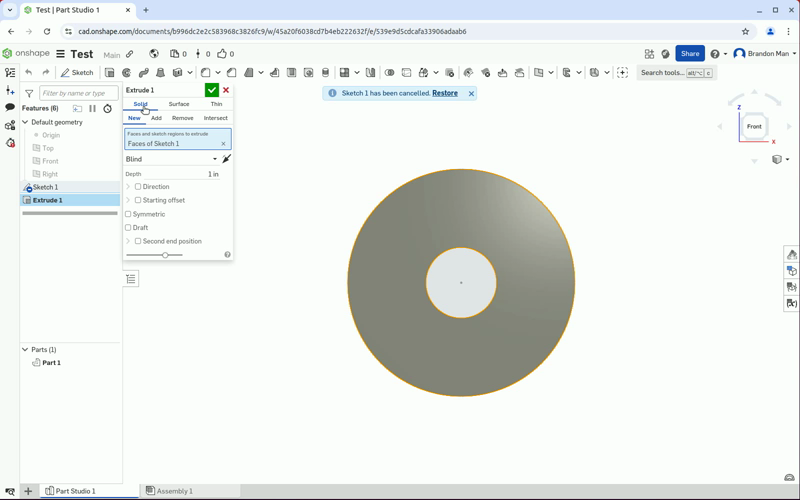
click(143, 106)
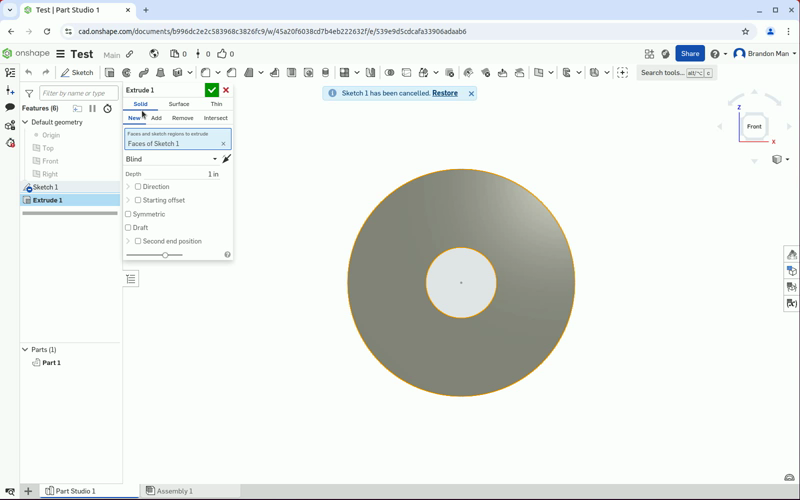
mouse_move(137, 120)
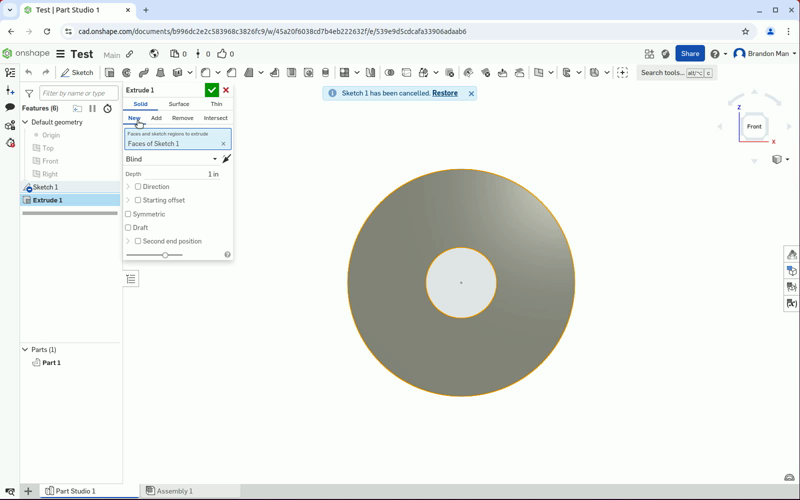
click(137, 120)
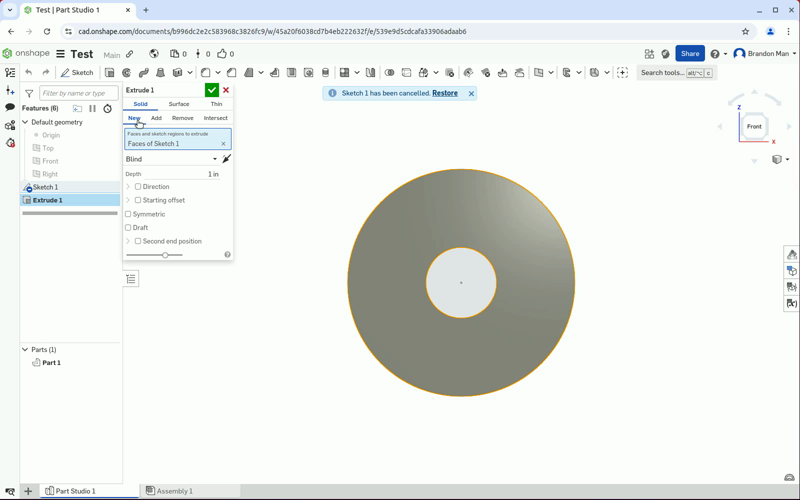
key(tab, 4)
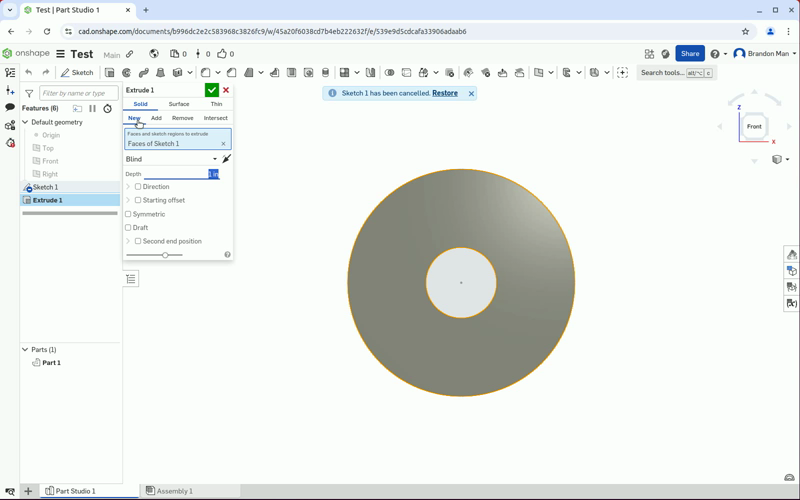
text(10.832)
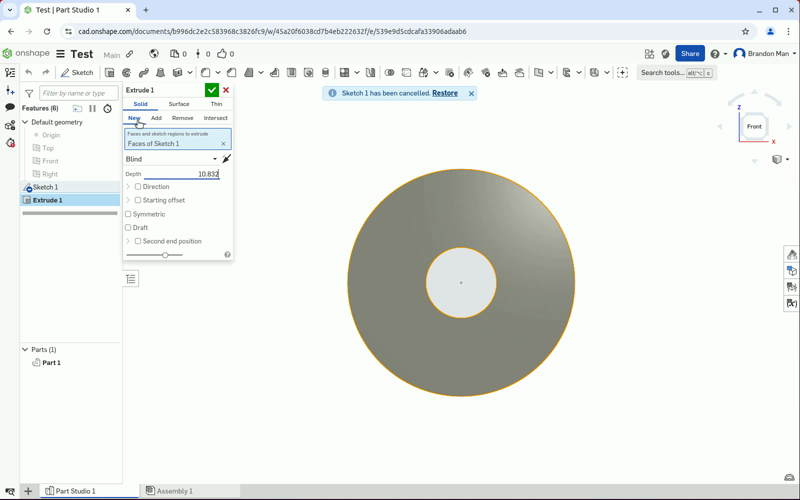
key(enter)
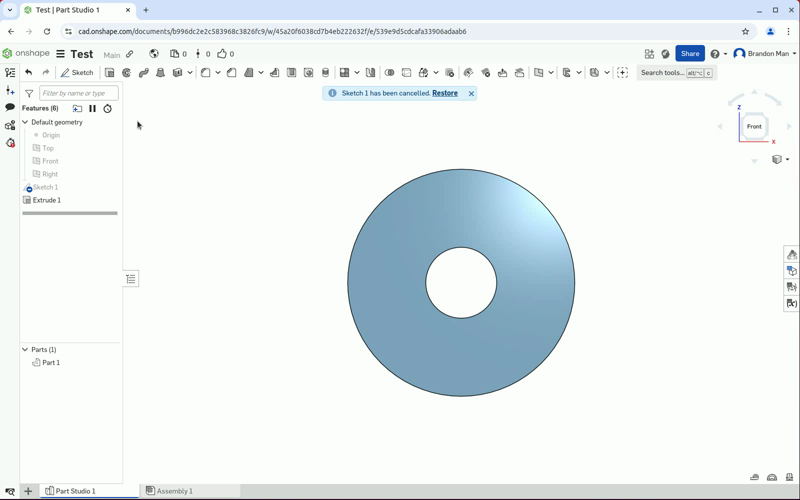
key(shift+h)
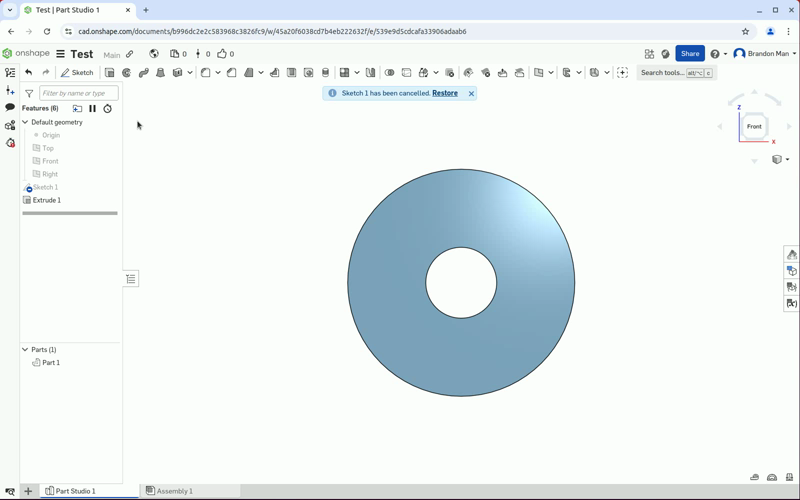
key(shift+h)
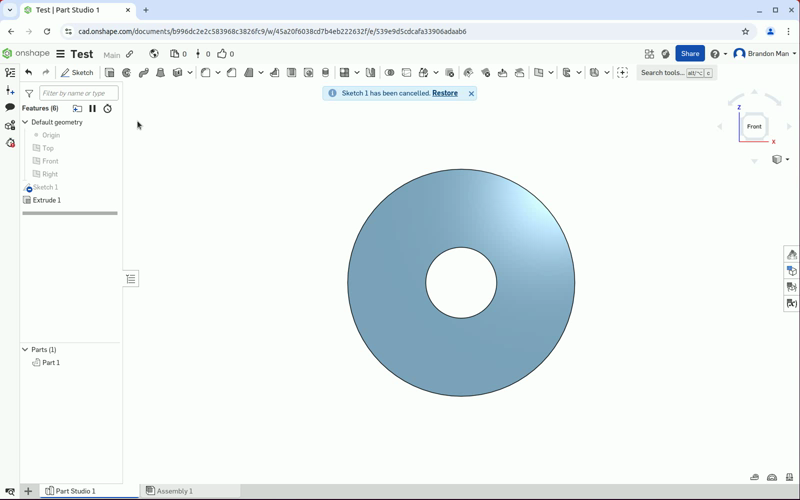
mouse_move(73, 189)
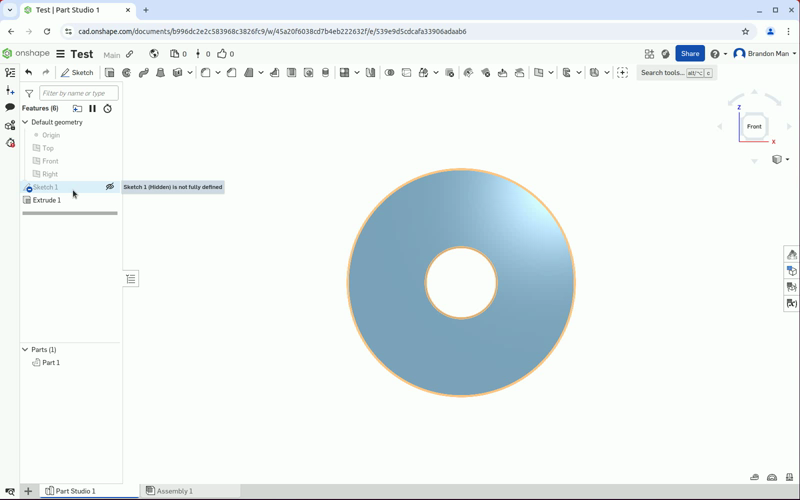
click(73, 189)
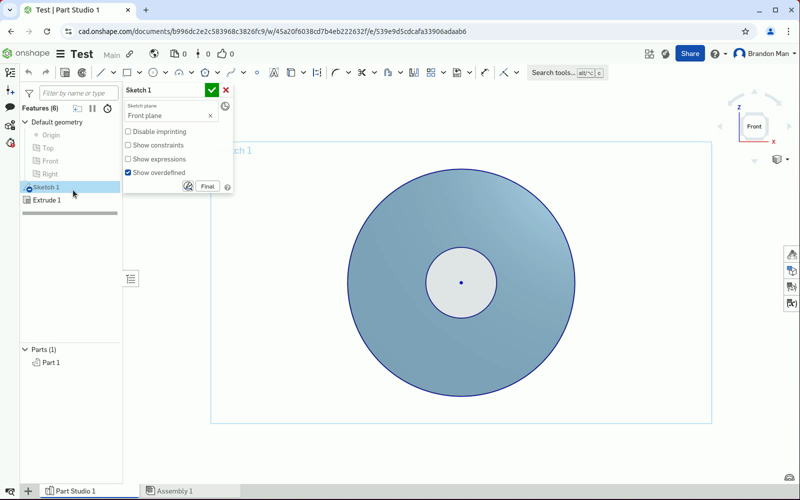
mouse_move(229, 92)
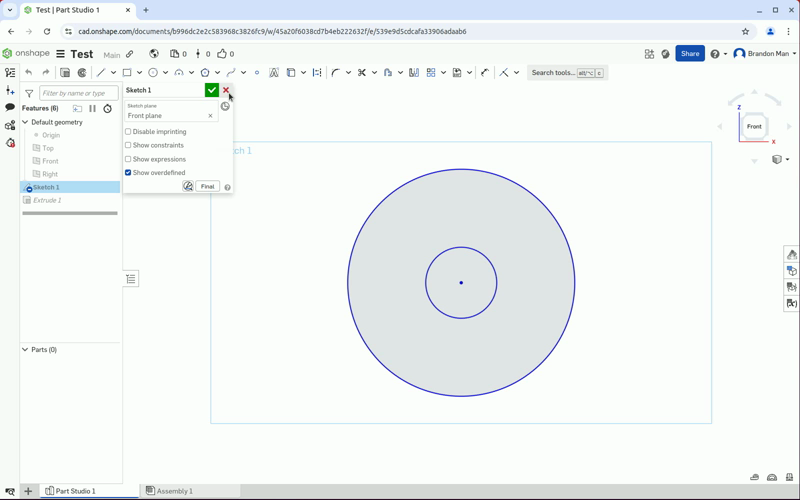
click(229, 92)
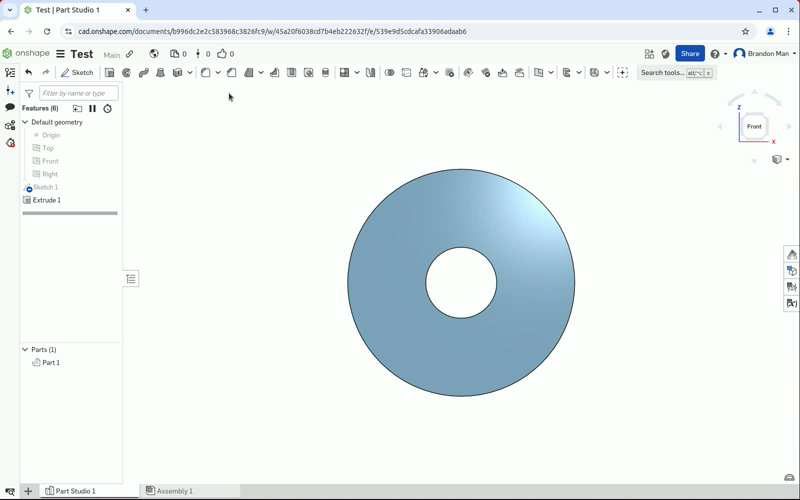
mouse_move(541, 75)
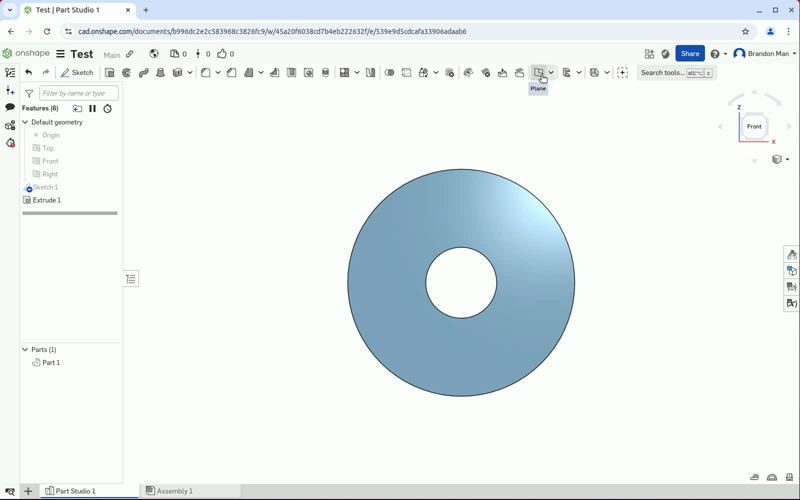
click(541, 75)
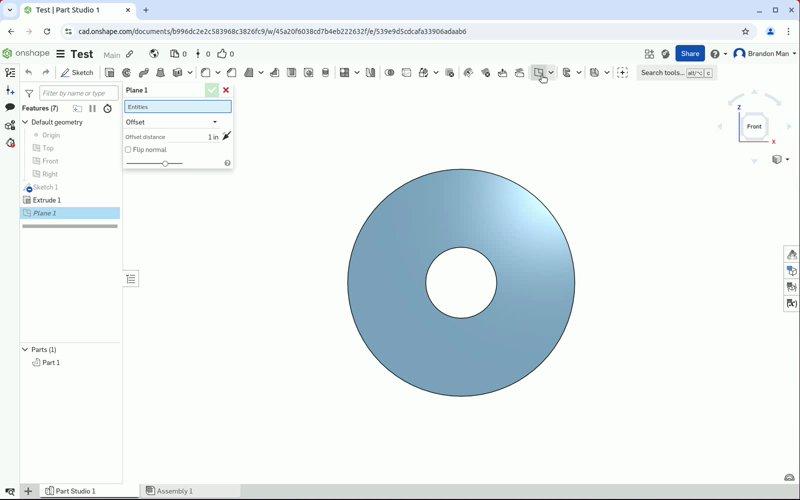
mouse_move(73, 163)
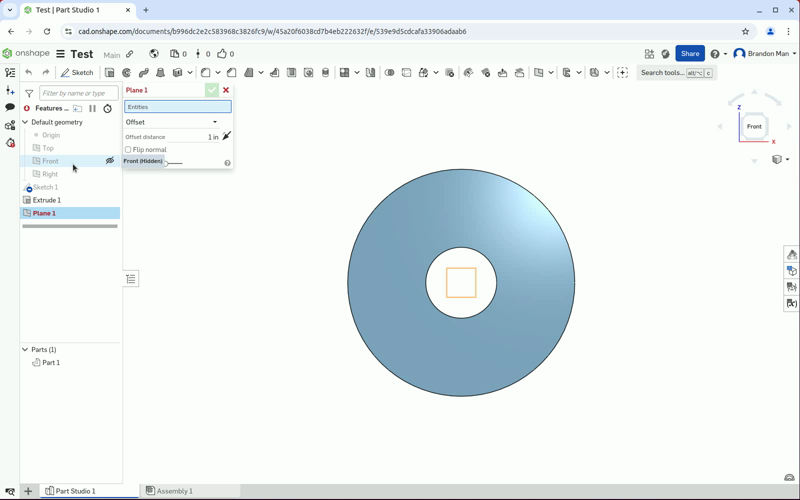
click(73, 163)
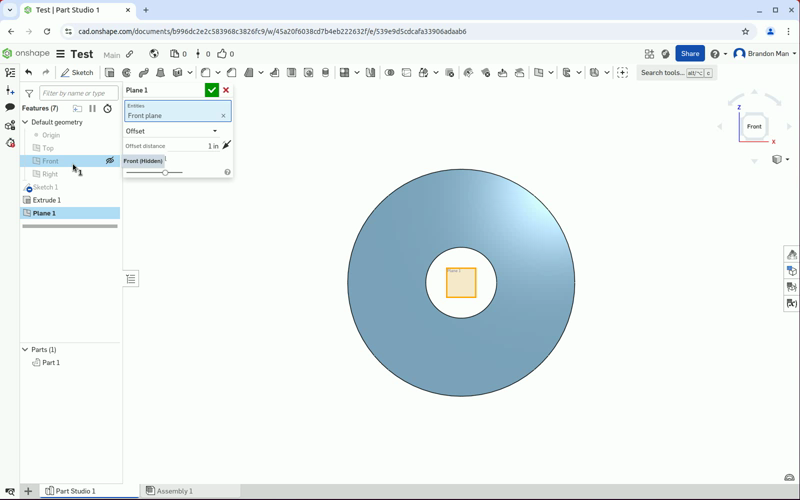
key(tab, 2)
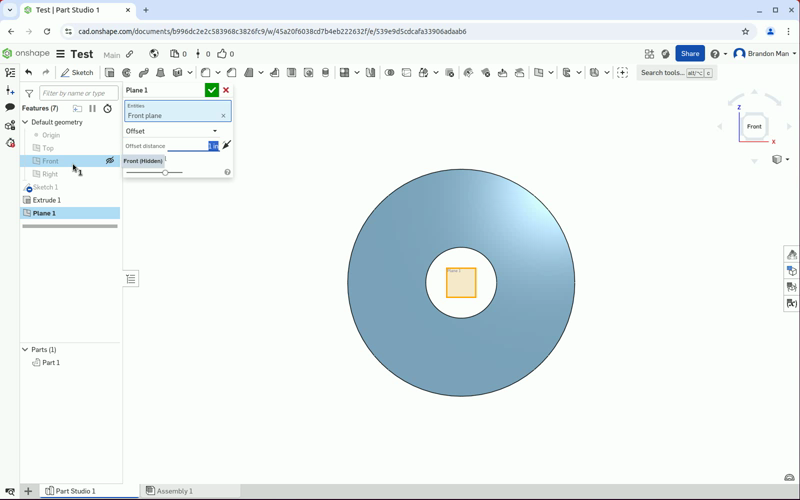
text(10.845)
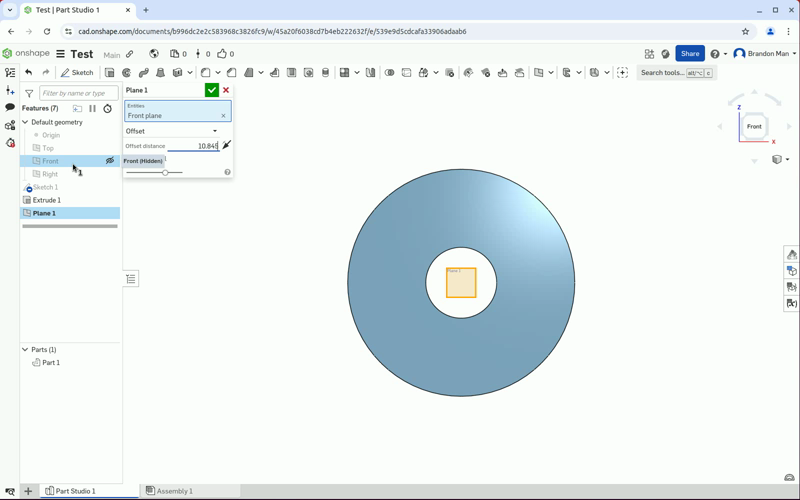
key(enter, 2)
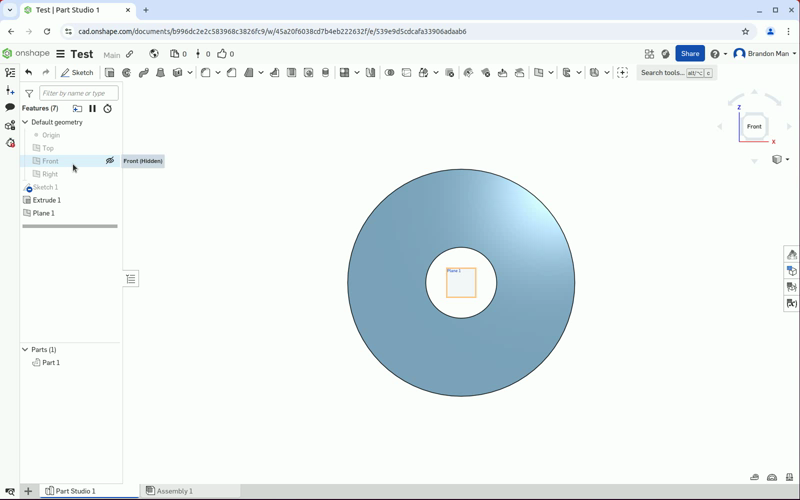
key(shift+s)
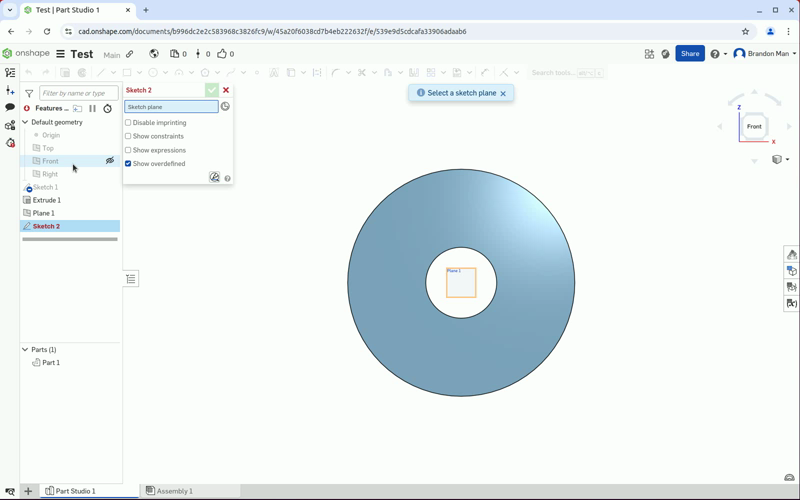
mouse_move(73, 215)
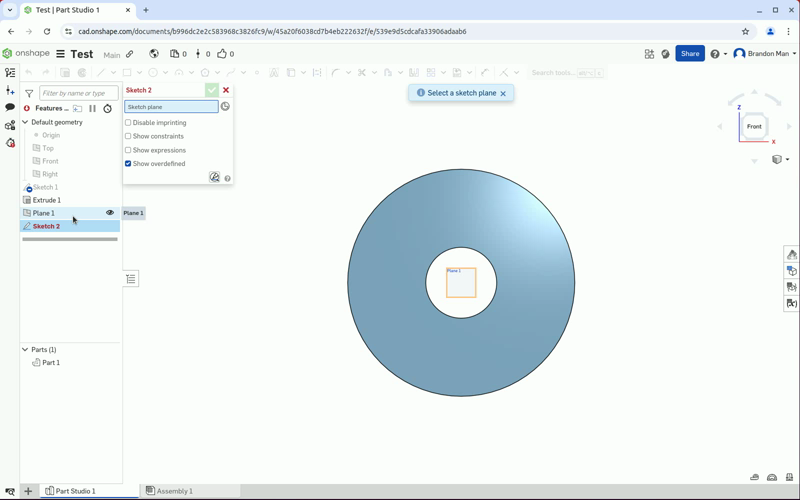
click(73, 215)
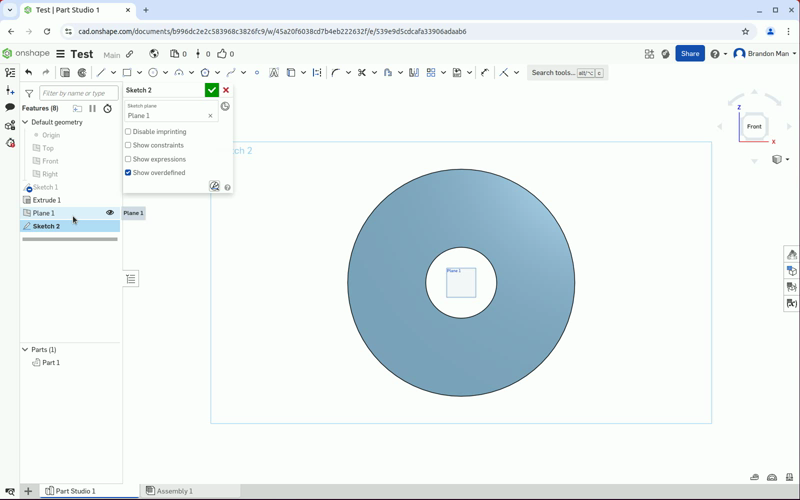
mouse_move(73, 352)
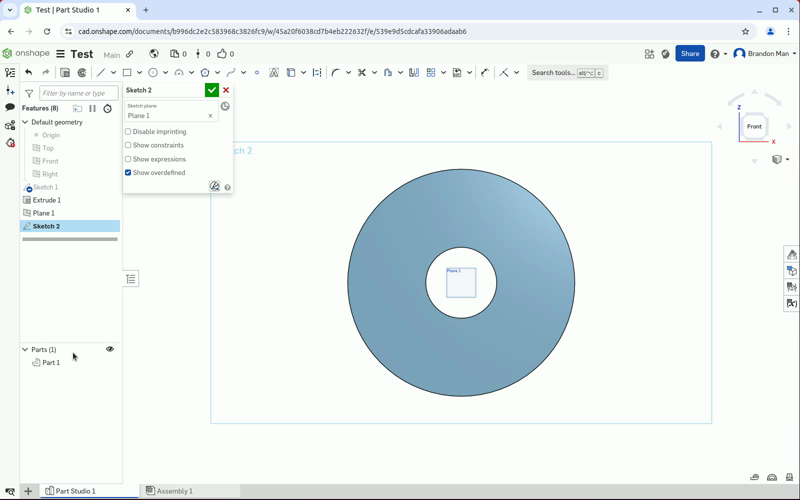
key(y)
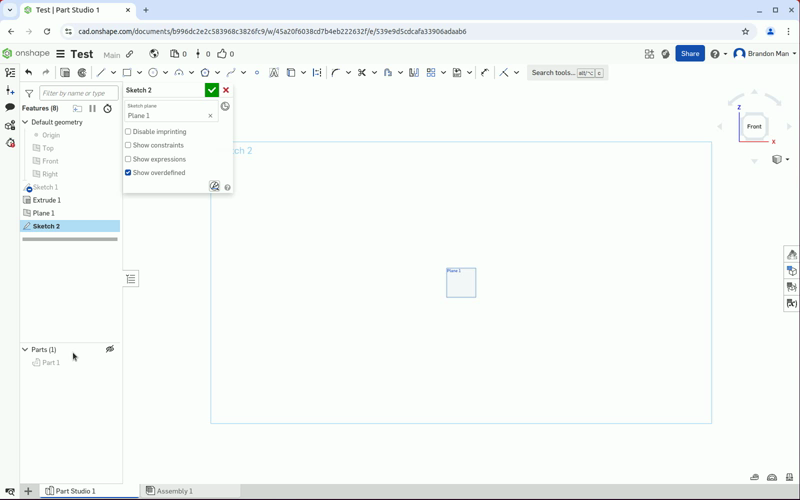
key(a)
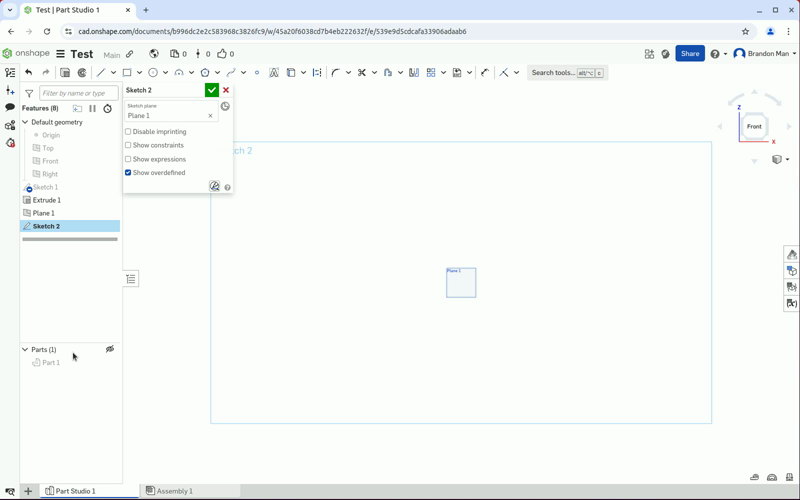
key_down(shift)
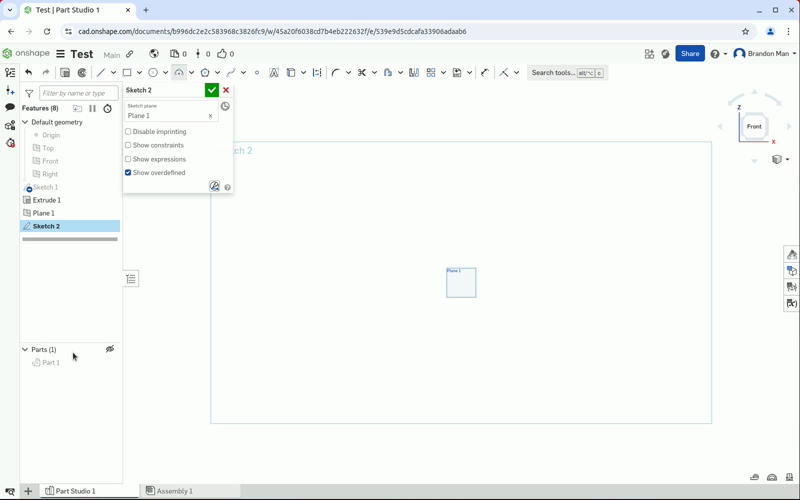
mouse_move(412, 180)
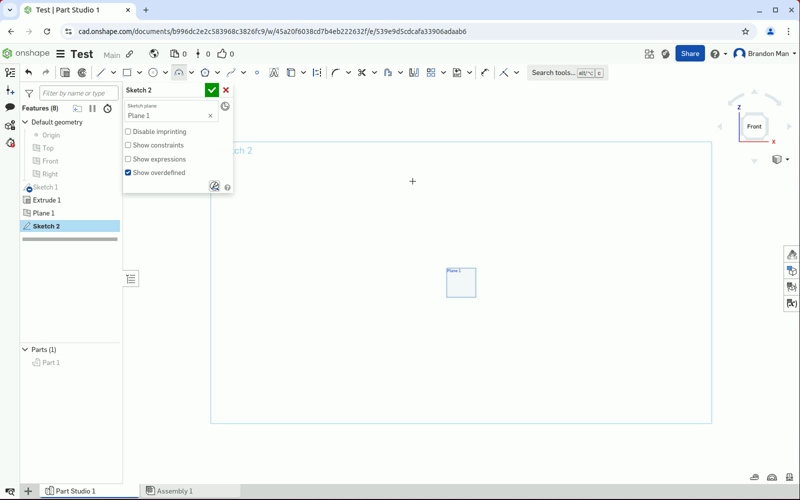
click(412, 180)
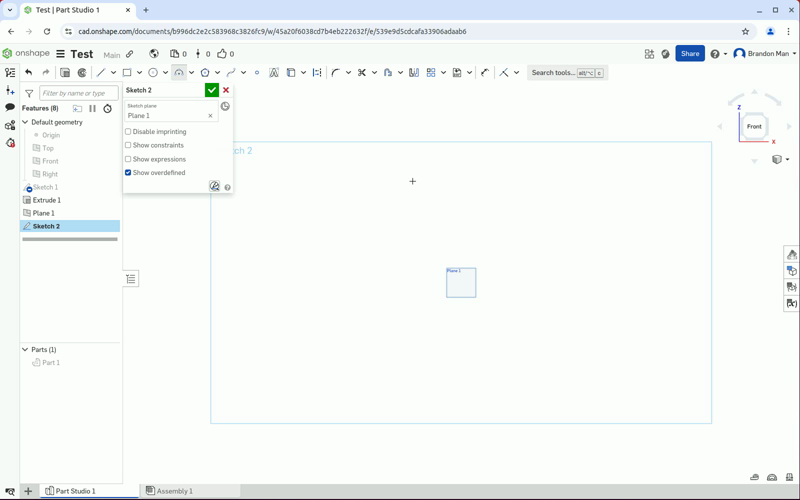
key_up(shift)
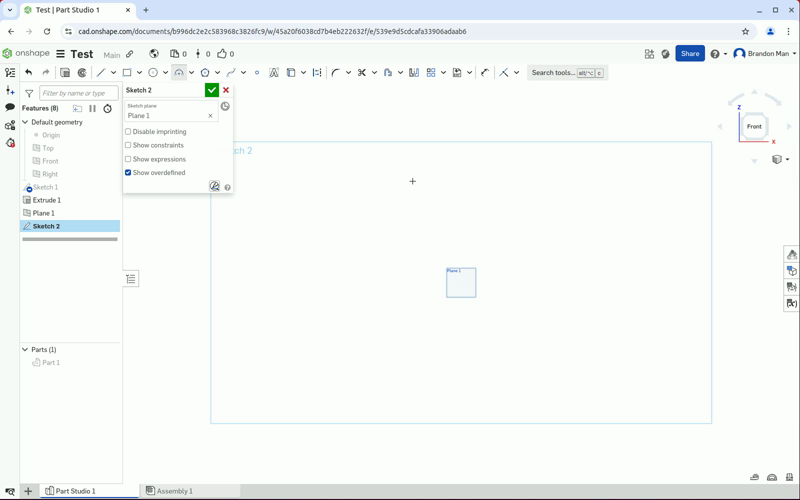
key_down(shift)
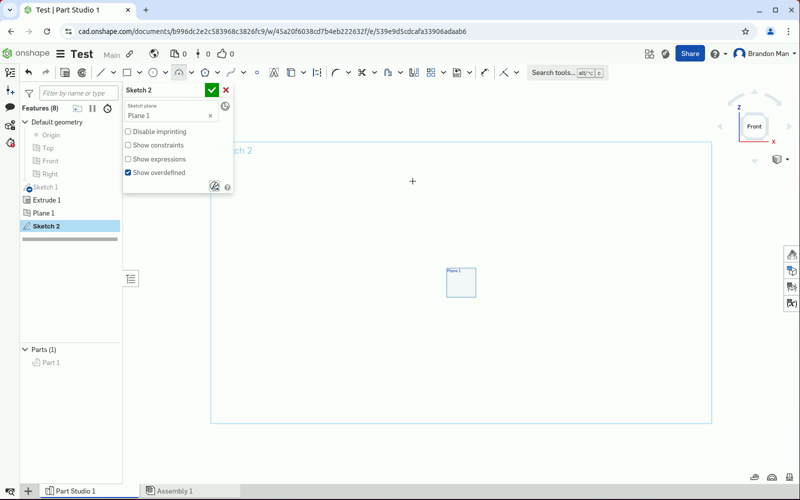
mouse_move(508, 180)
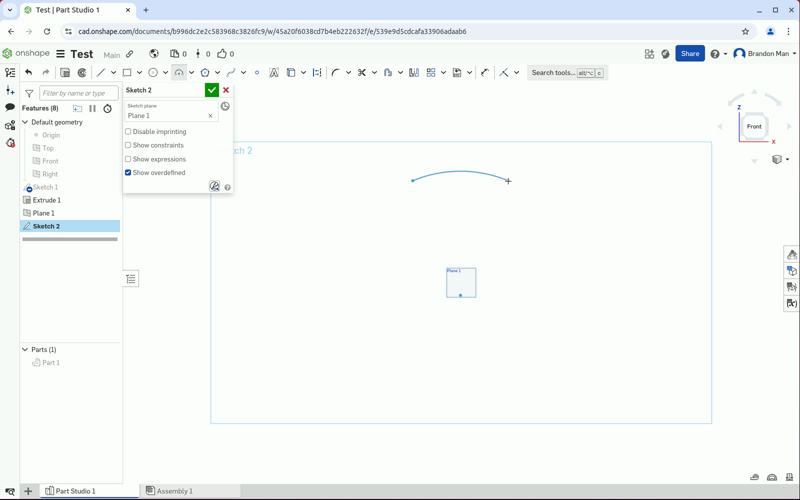
click(508, 180)
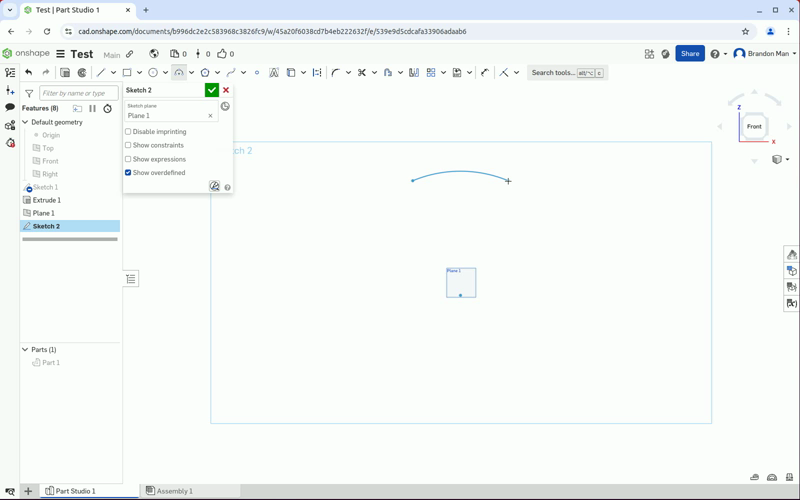
mouse_move(460, 242)
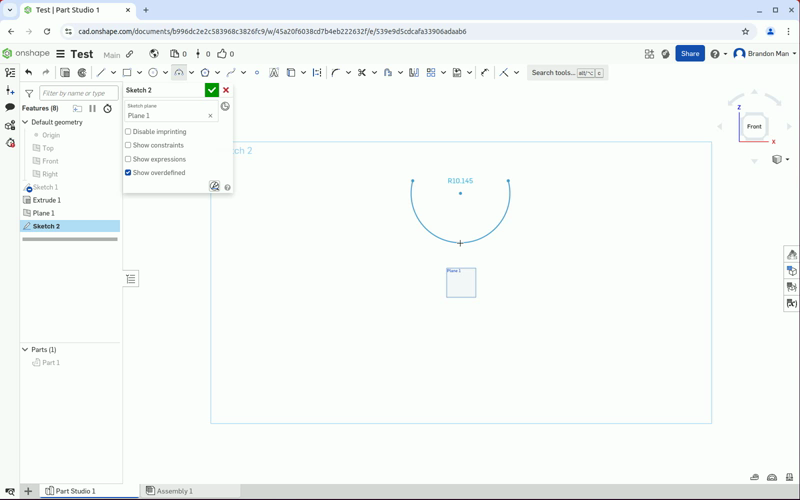
click(460, 242)
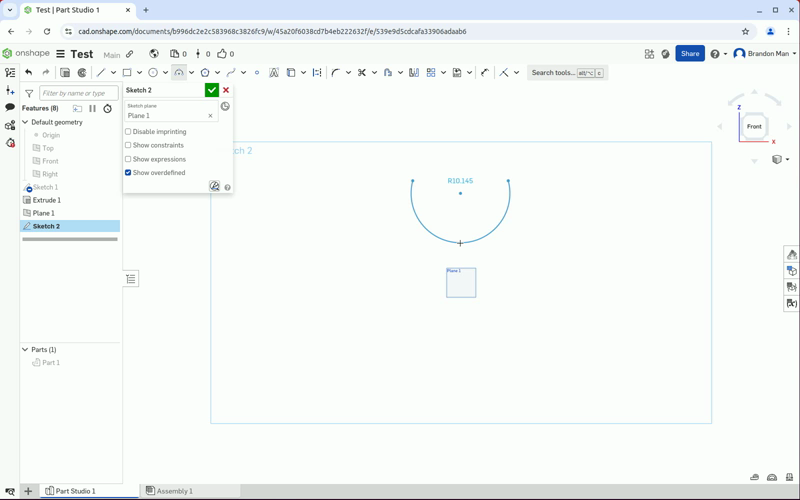
key_up(shift)
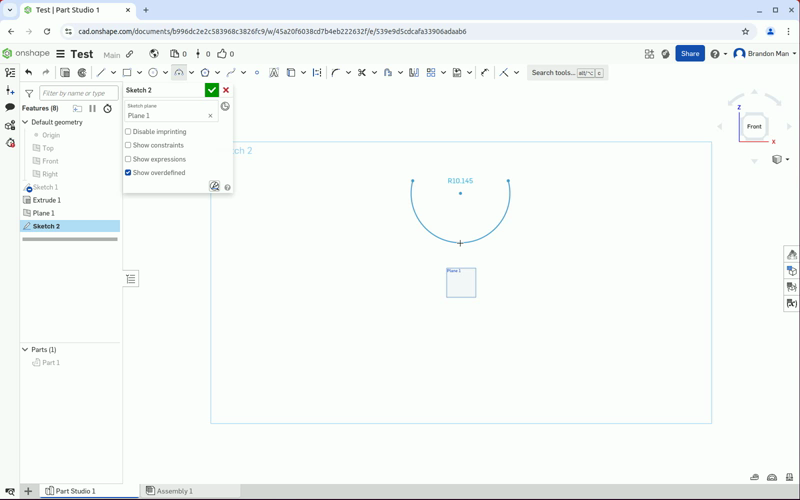
mouse_move(508, 180)
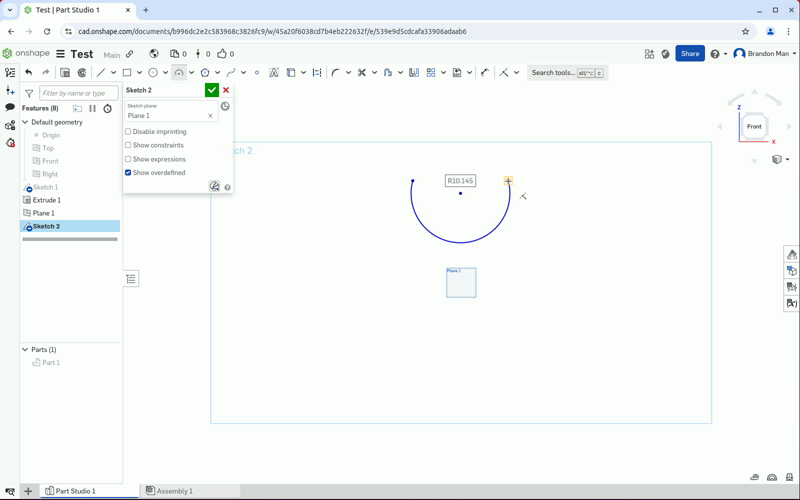
click(508, 180)
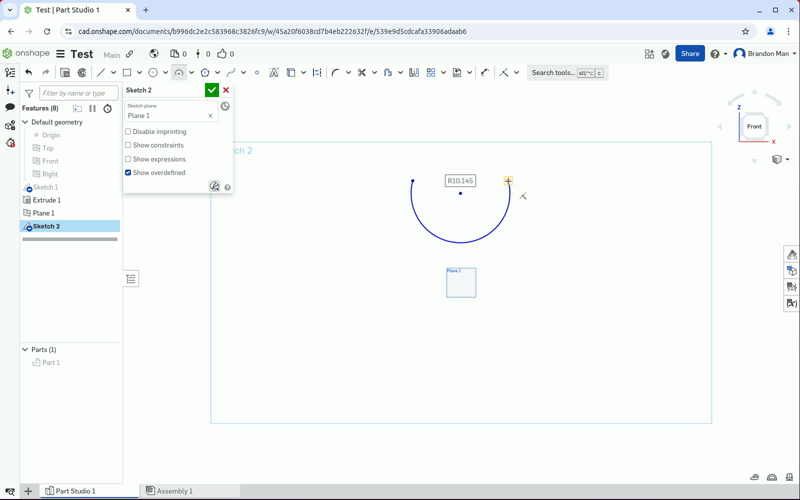
mouse_move(412, 180)
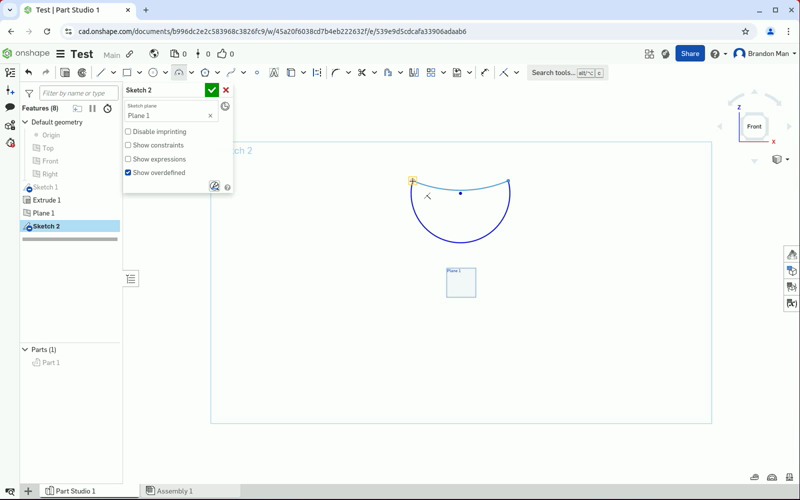
click(412, 180)
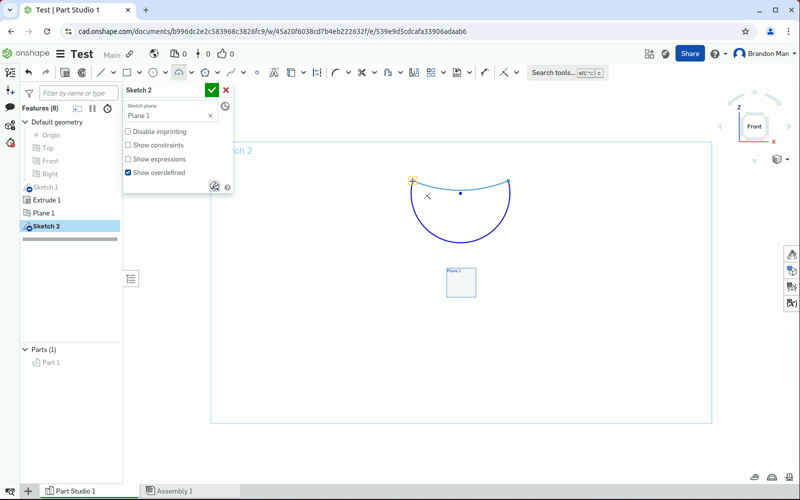
key_down(shift)
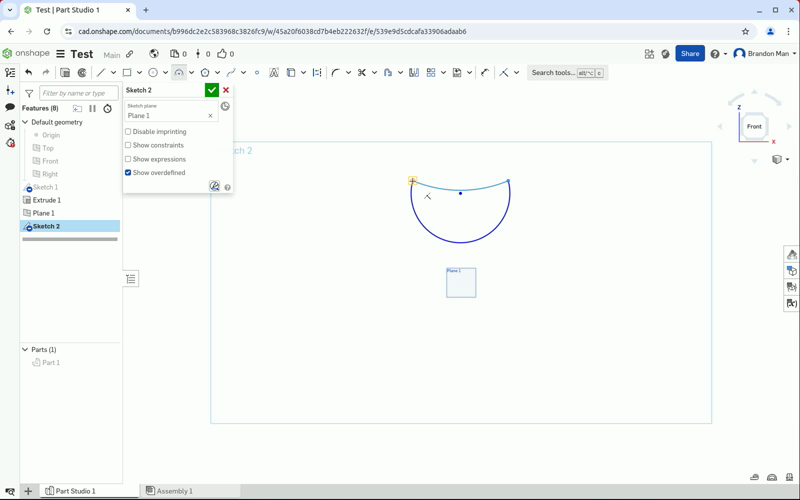
mouse_move(460, 170)
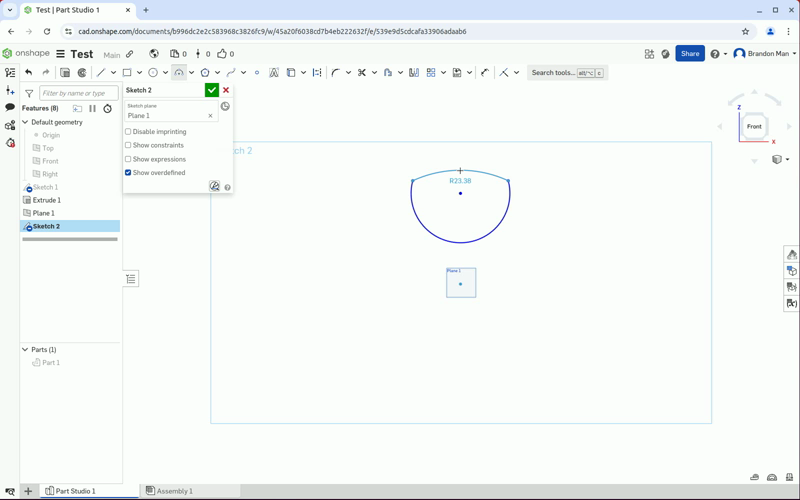
click(460, 170)
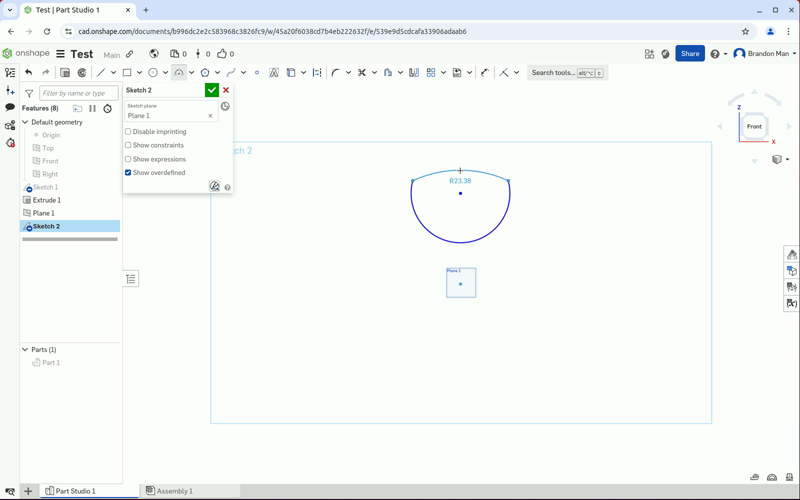
key_up(shift)
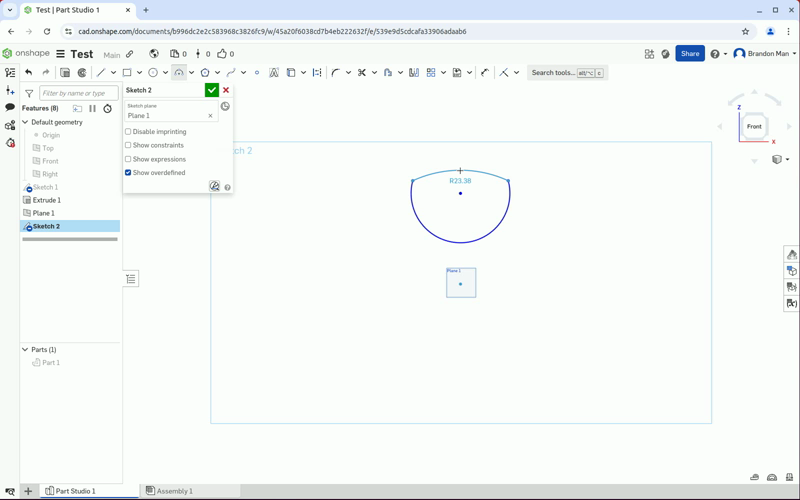
key(esc)
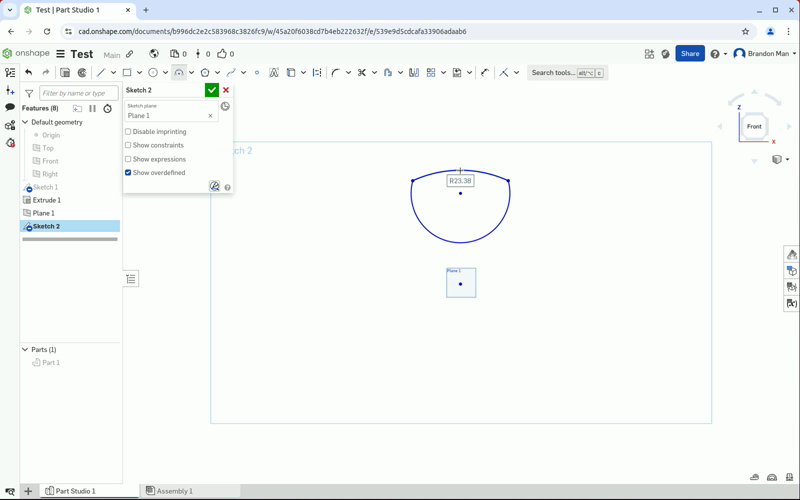
key(c)
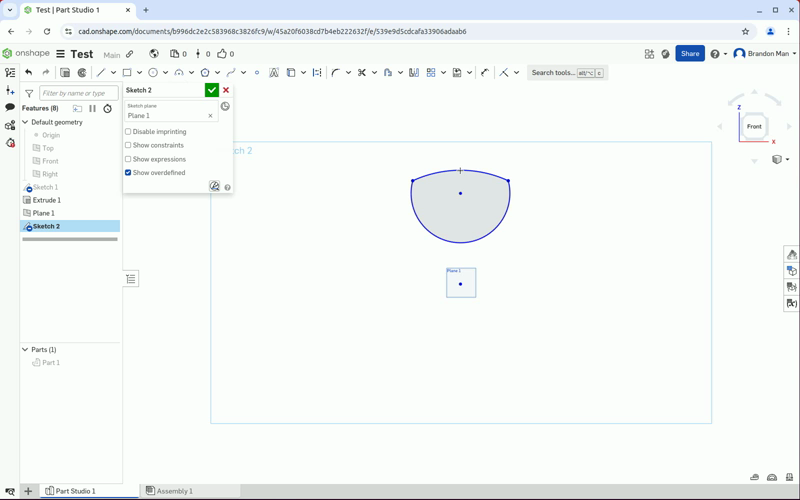
key_down(shift)
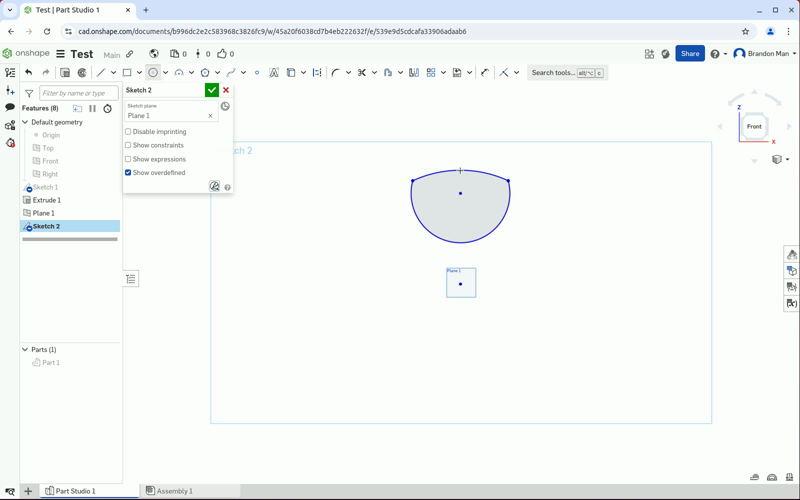
mouse_move(461, 193)
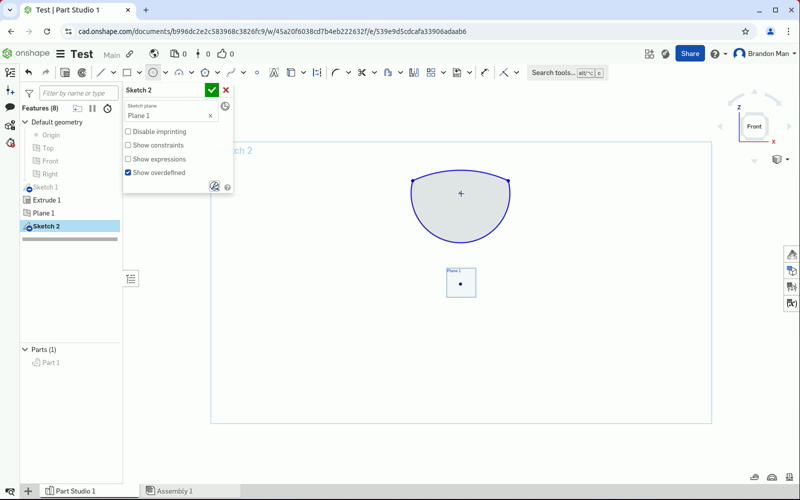
scroll(6)
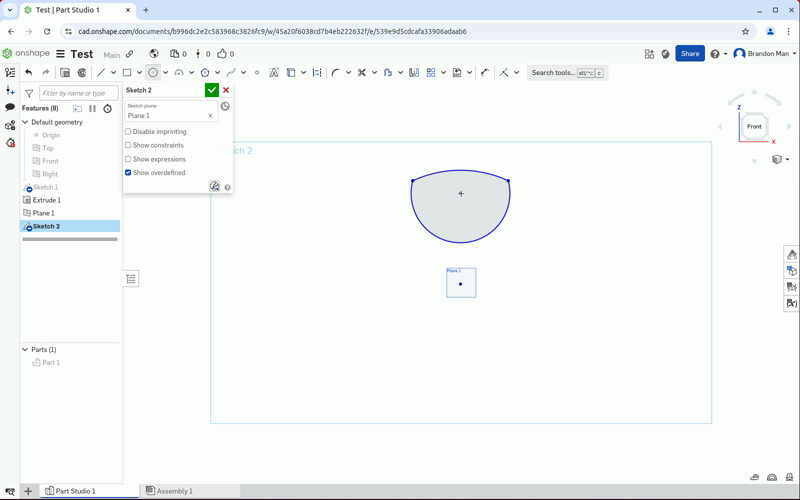
scroll(6)
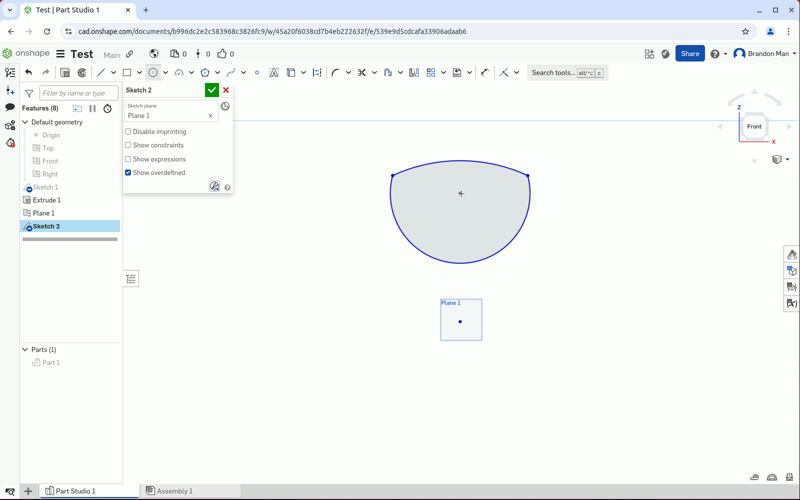
scroll(6)
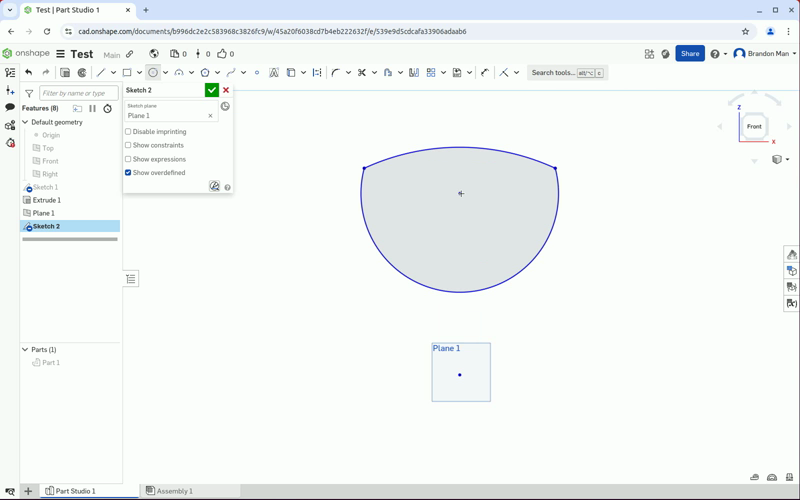
scroll(6)
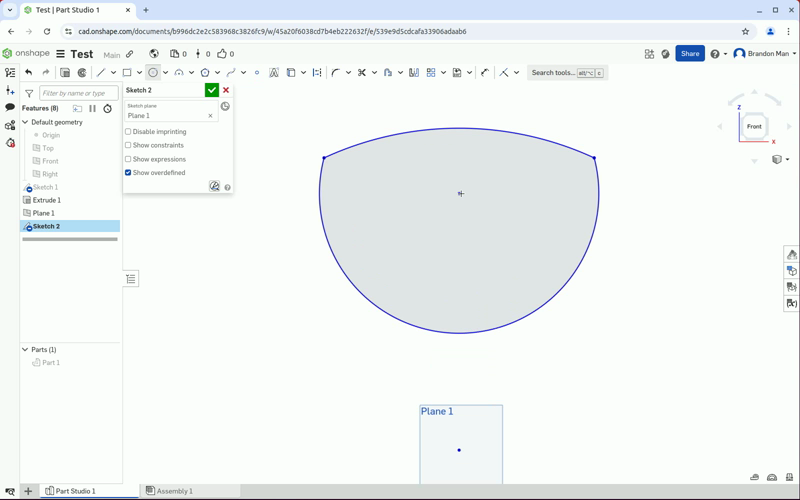
scroll(6)
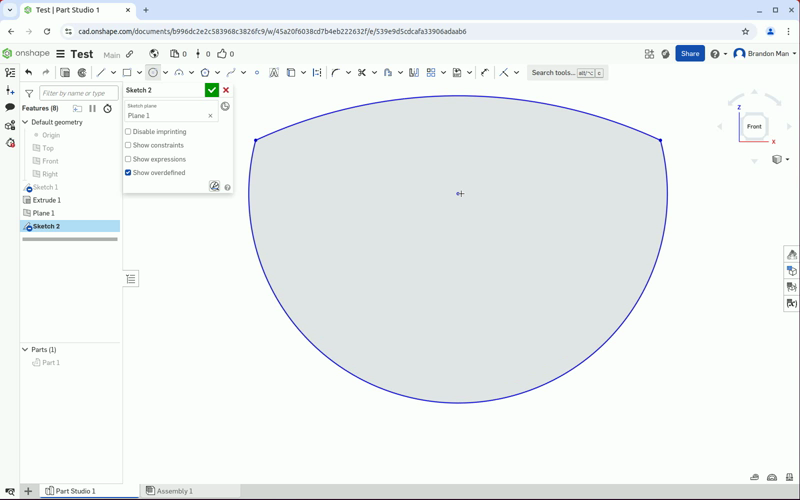
scroll(6)
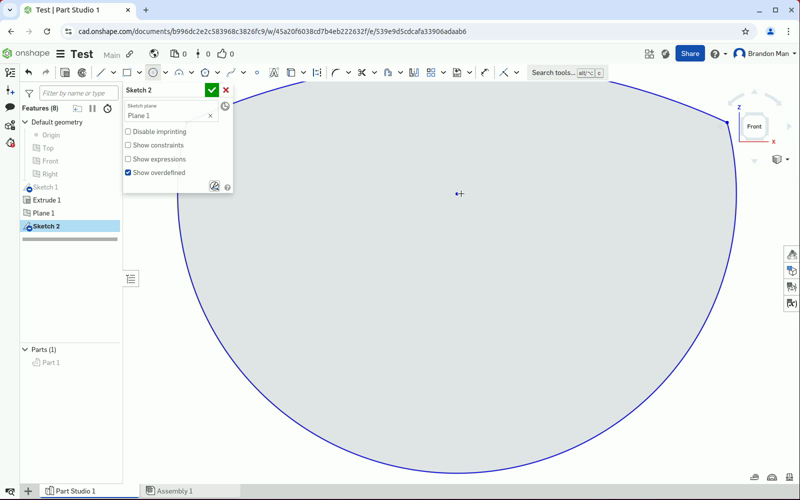
scroll(6)
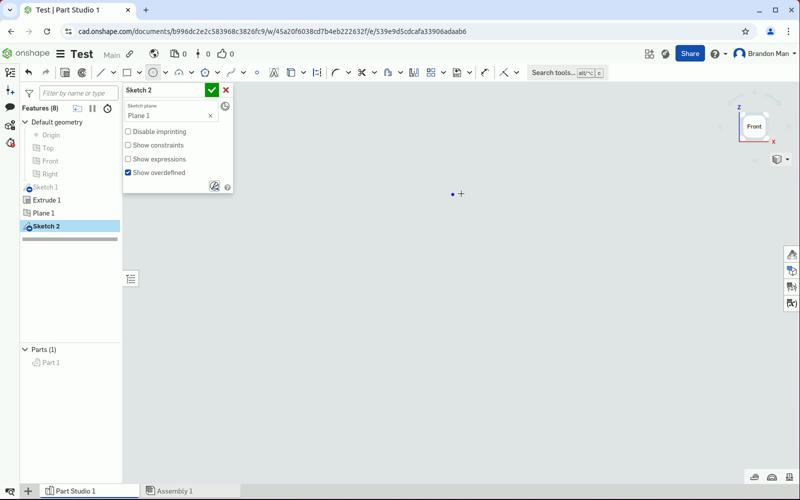
click(461, 193)
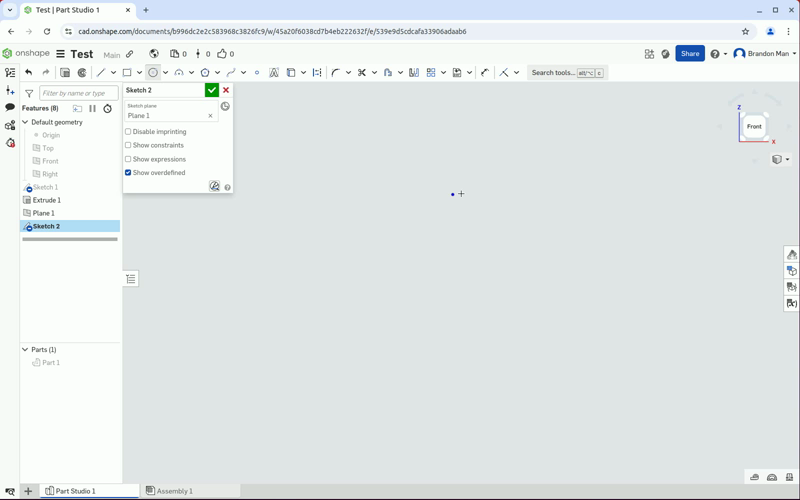
scroll(-6)
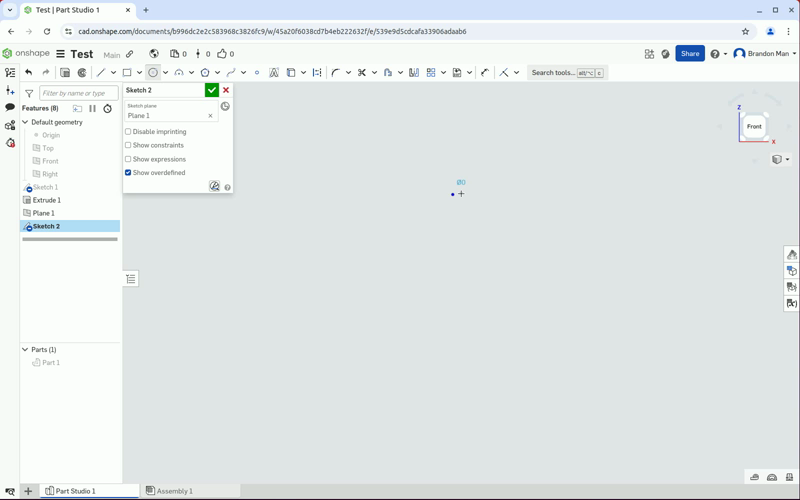
scroll(-6)
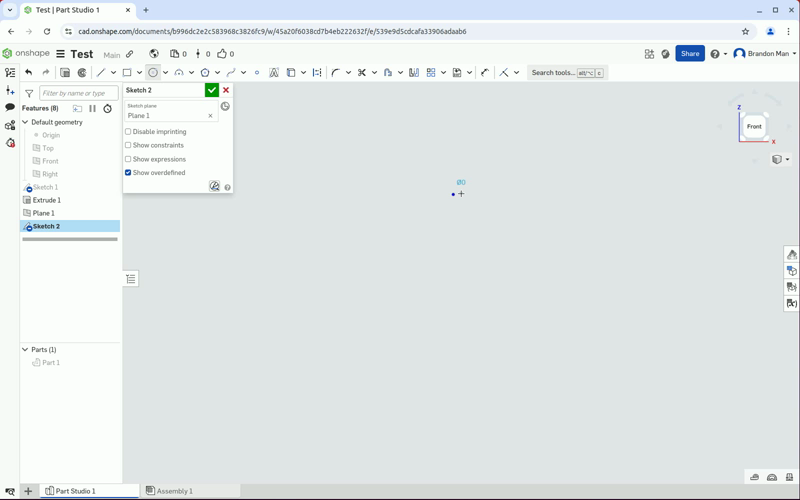
scroll(-6)
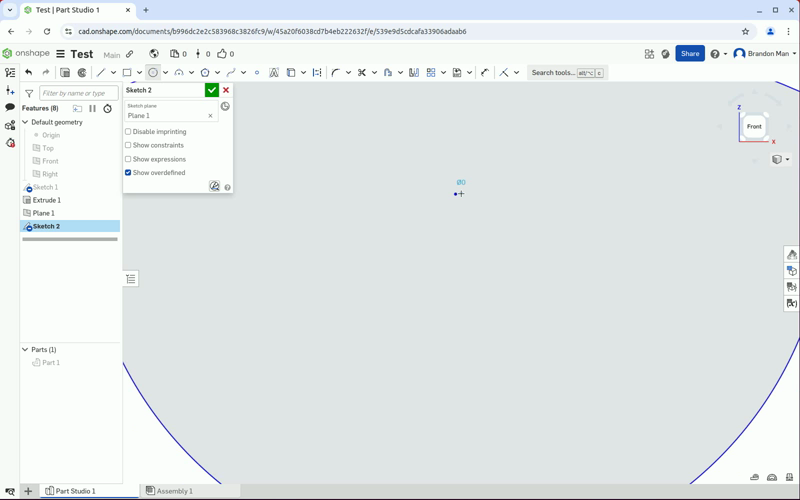
scroll(-6)
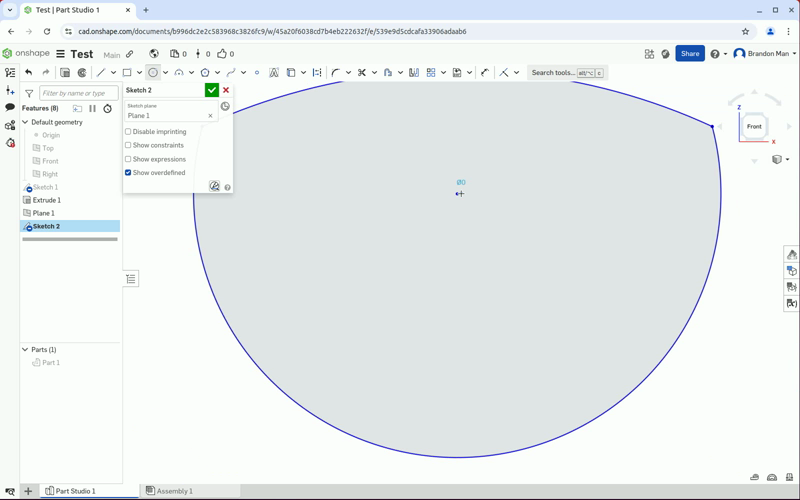
scroll(-6)
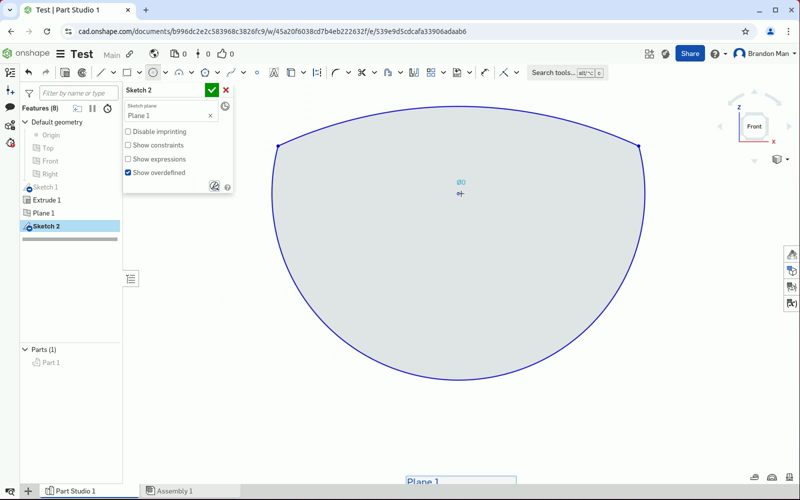
scroll(-6)
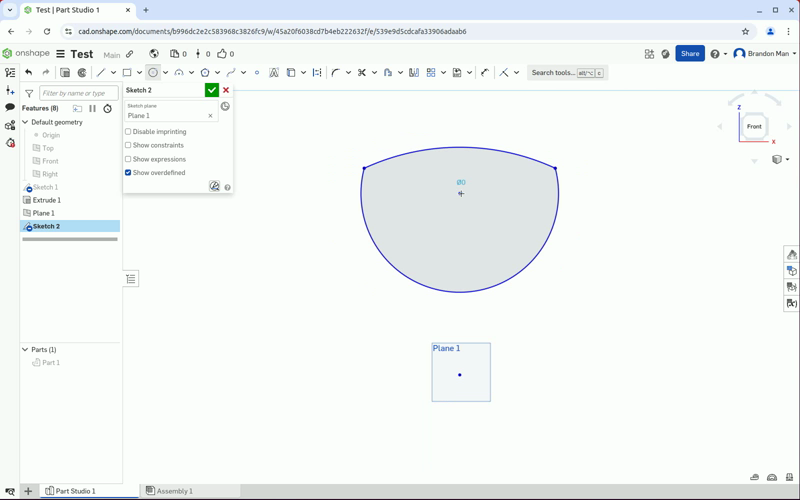
scroll(-6)
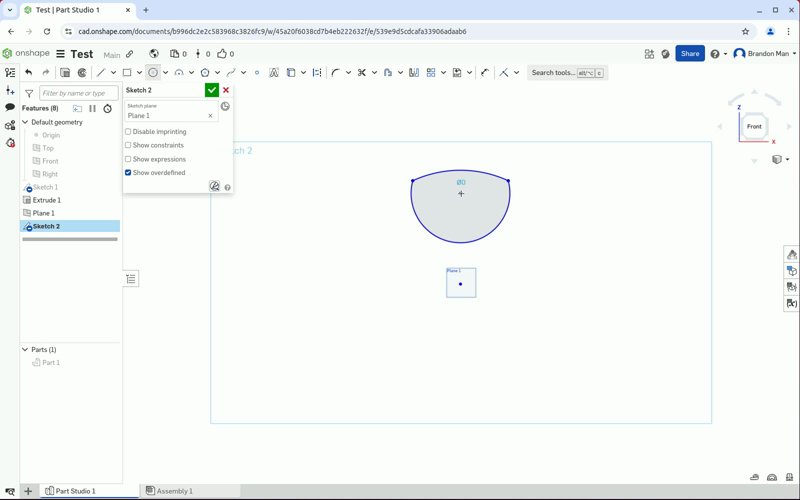
key_up(shift)
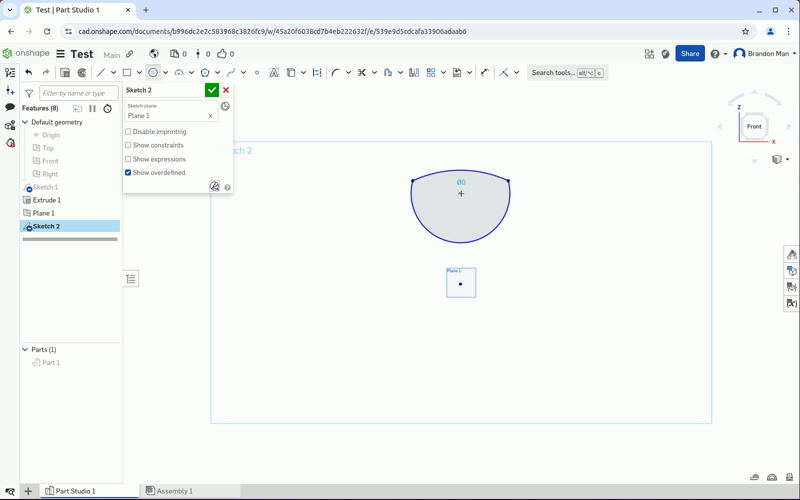
mouse_move(479, 193)
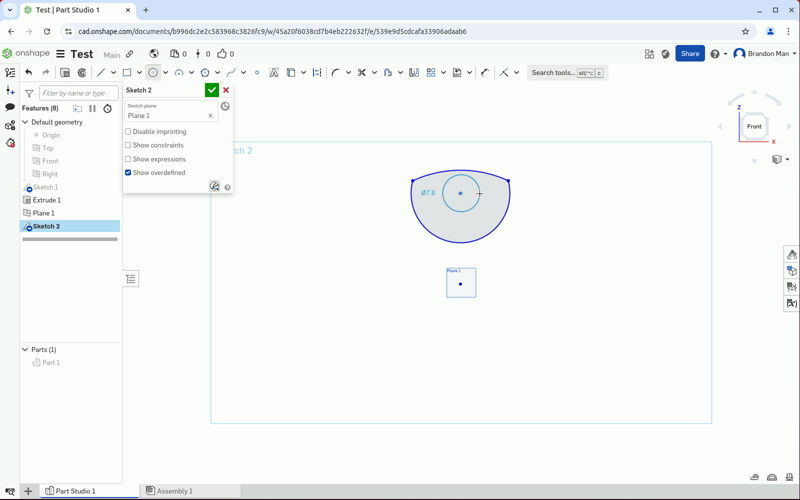
click(479, 193)
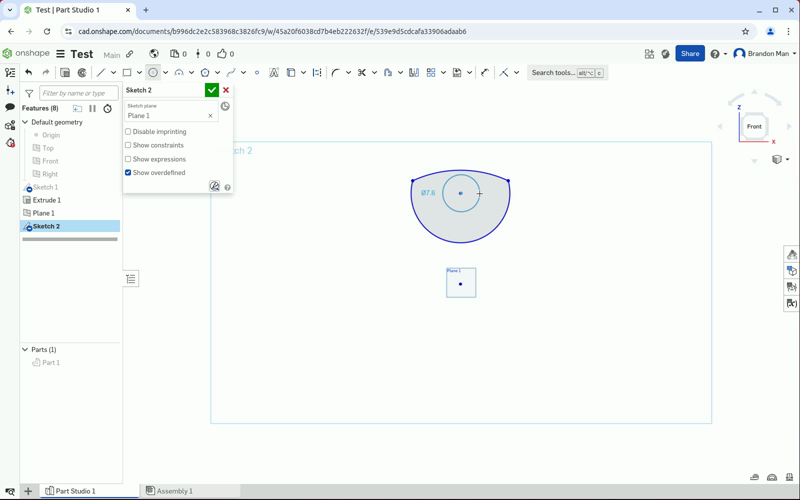
key(esc)
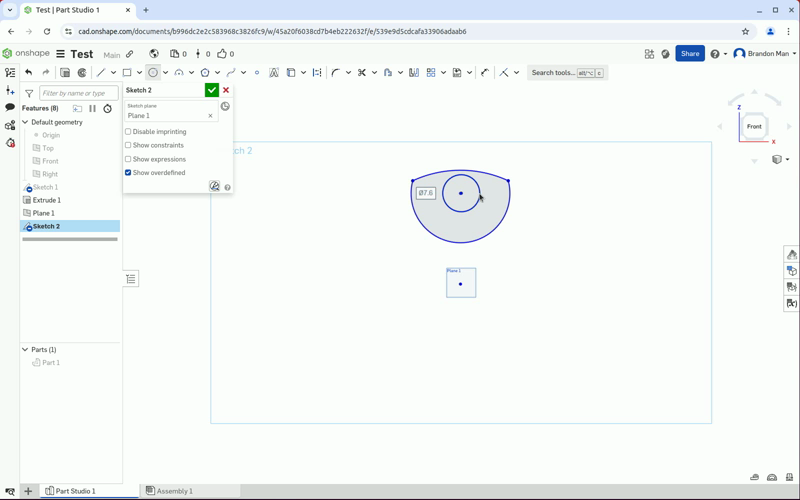
mouse_move(429, 192)
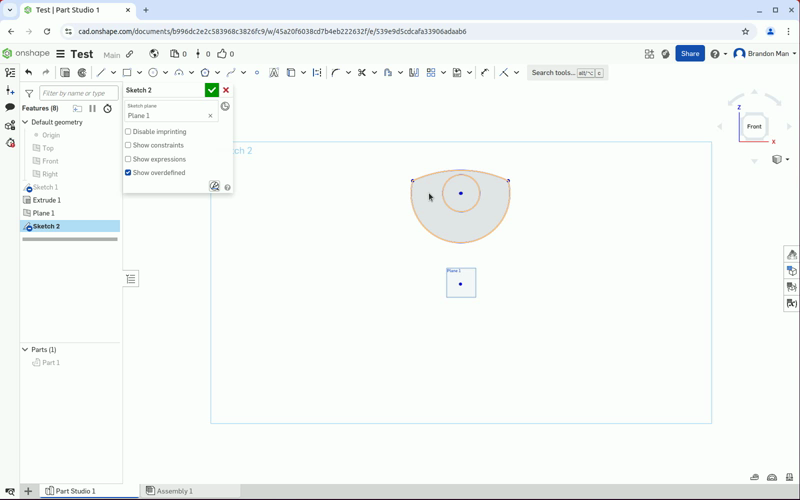
click(429, 192)
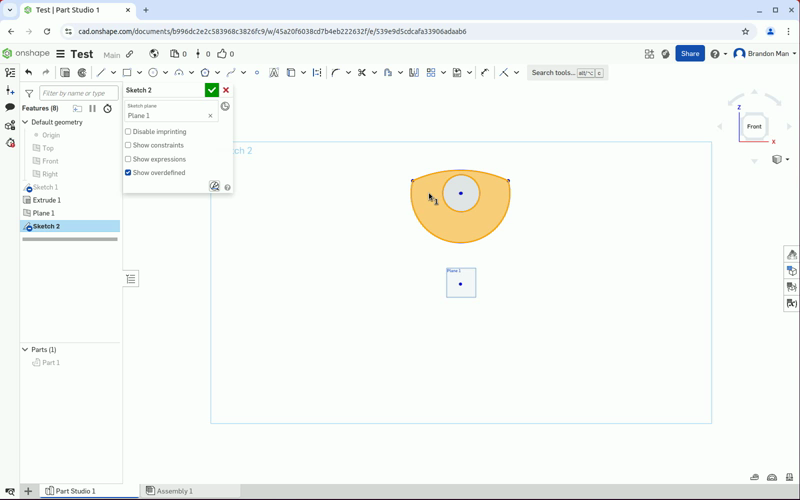
mouse_move(73, 352)
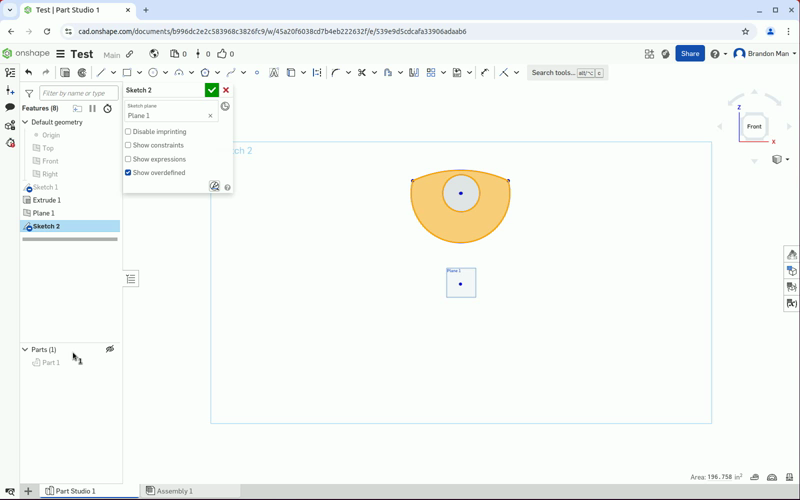
key(shift+y)
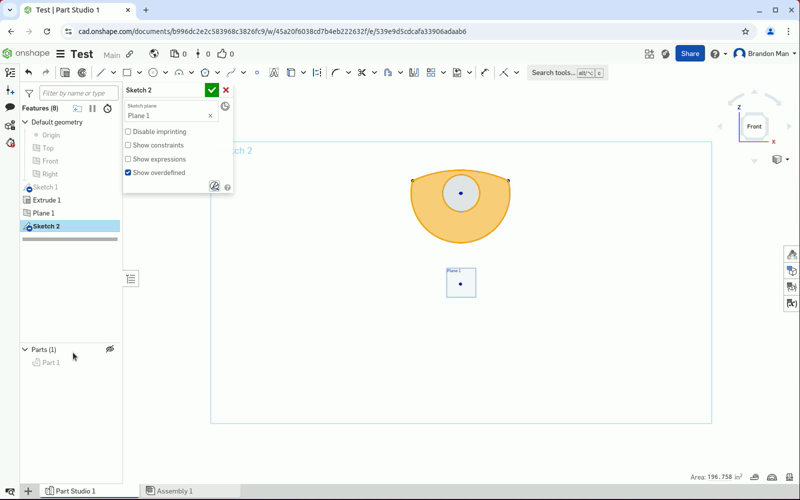
key(shift+e)
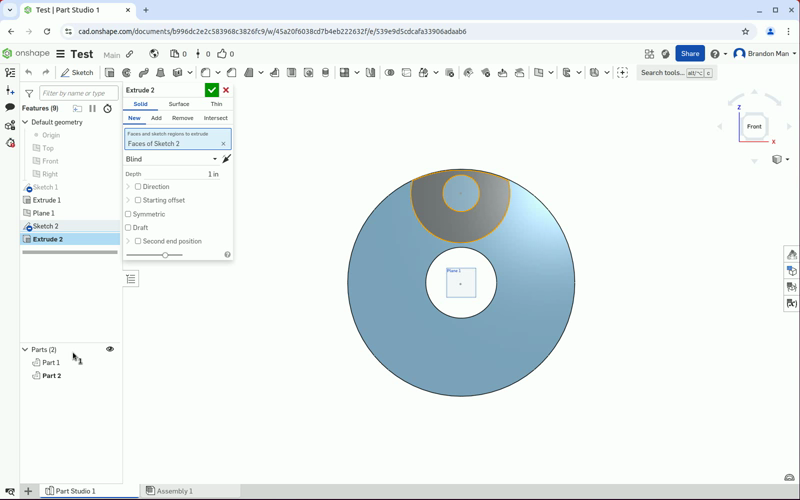
mouse_move(143, 106)
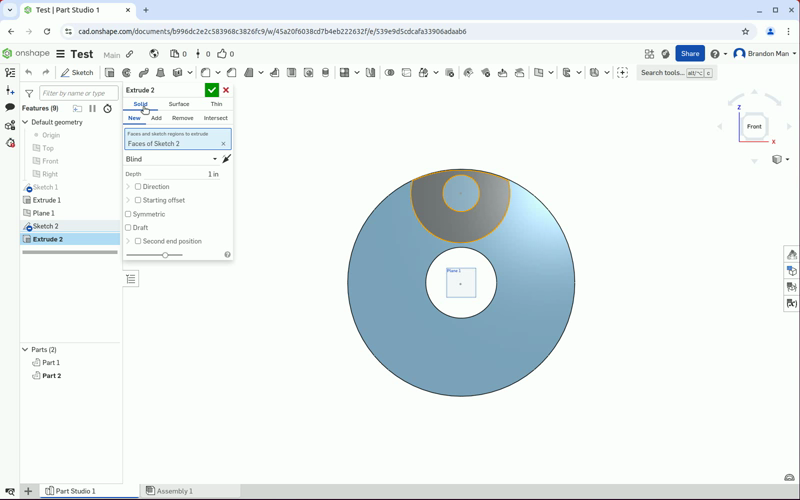
click(143, 106)
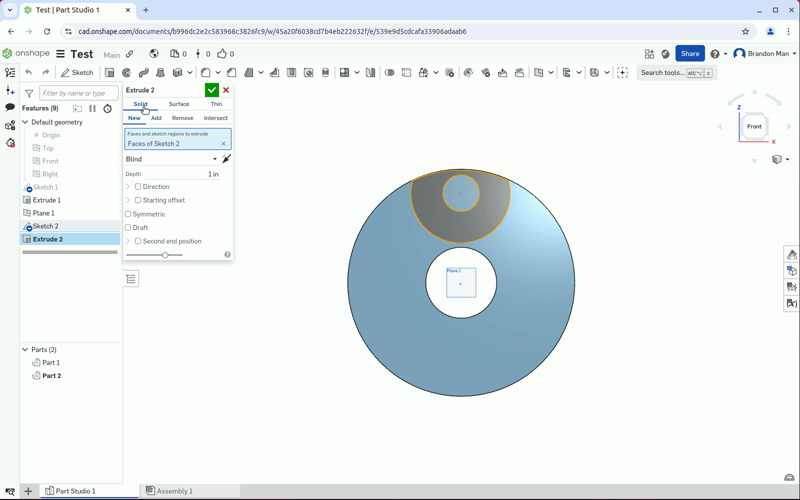
mouse_move(186, 120)
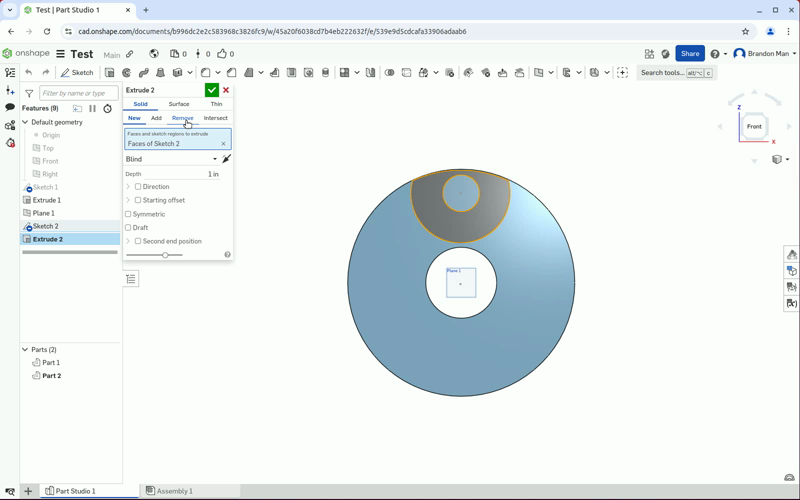
click(186, 120)
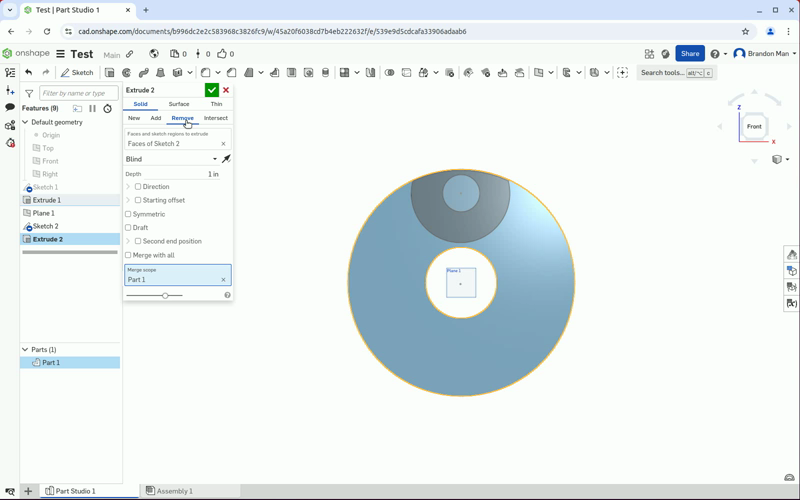
key(tab, 4)
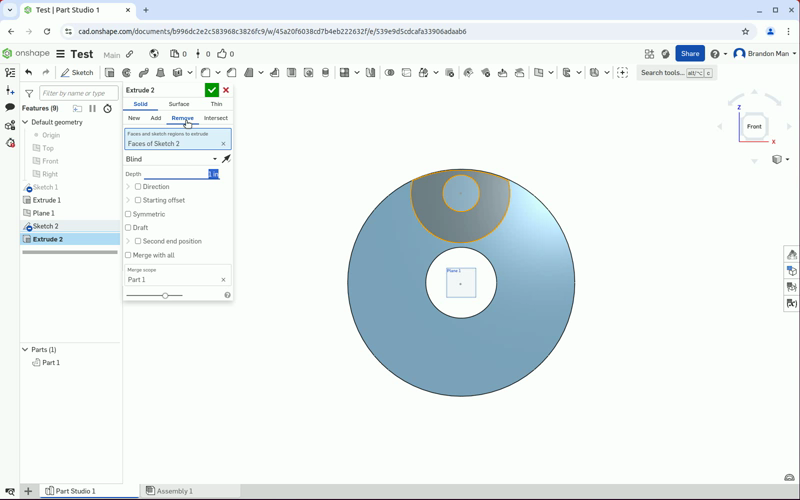
text(0.963)
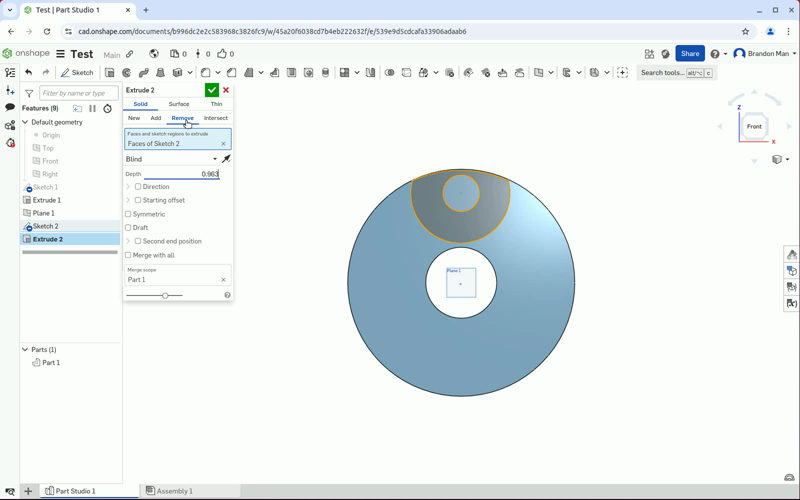
key(tab, 6)
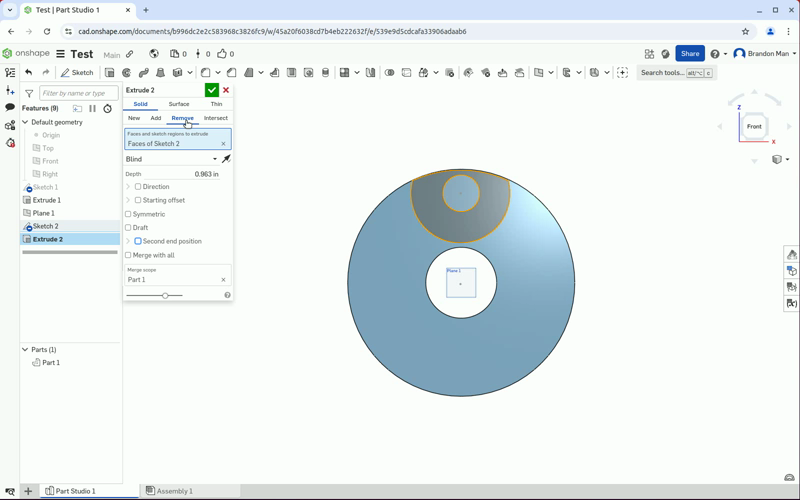
key(space)
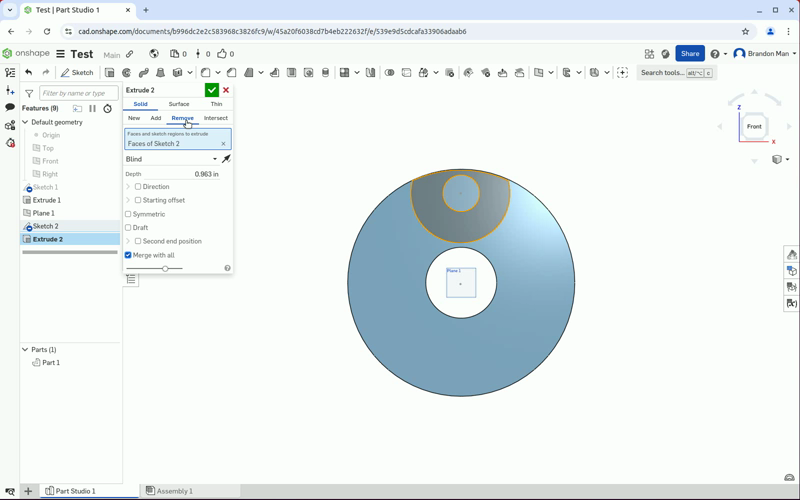
key(enter)
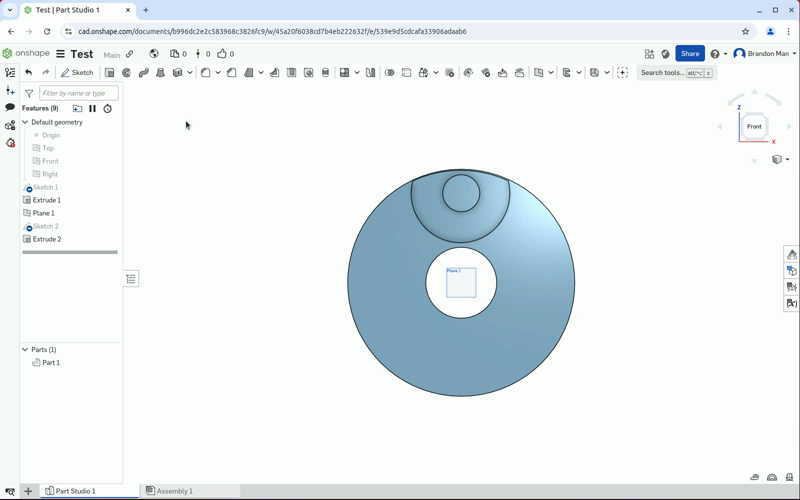
key(shift+h)
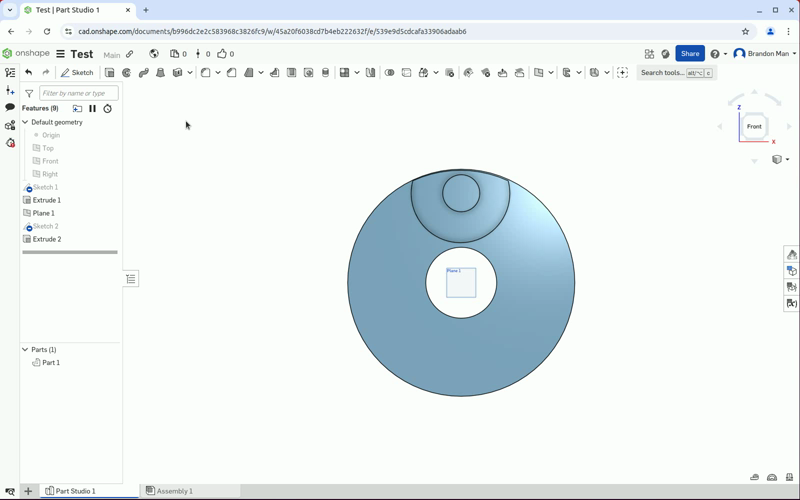
key(shift+h)
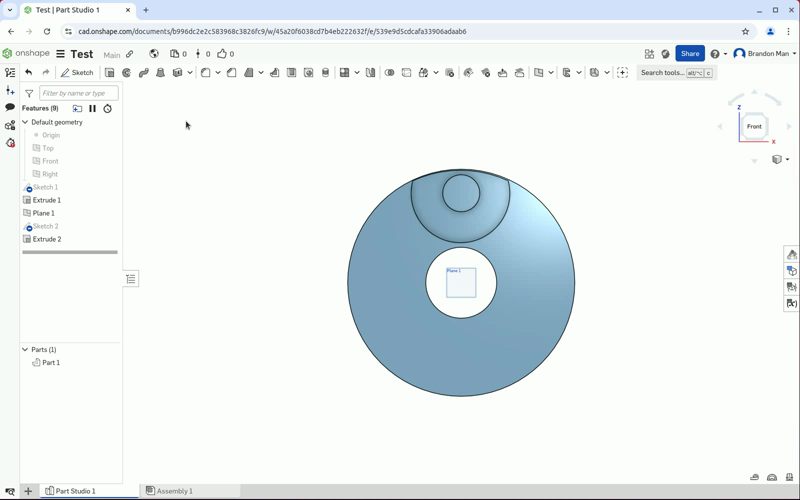
mouse_move(73, 189)
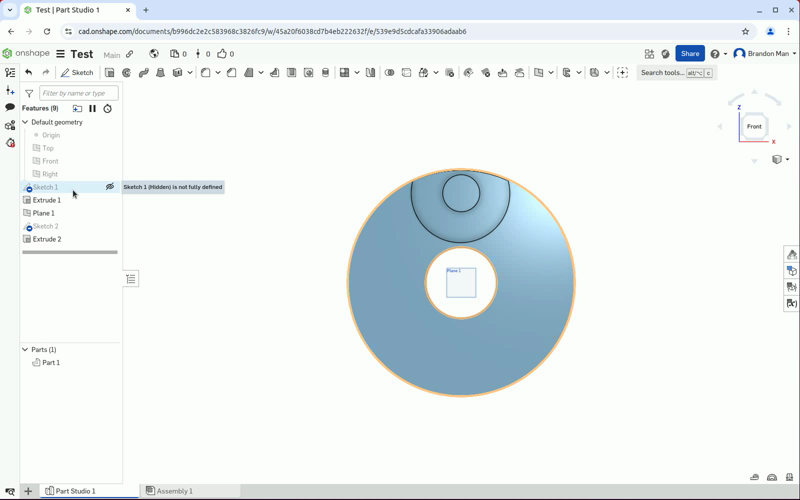
click(73, 189)
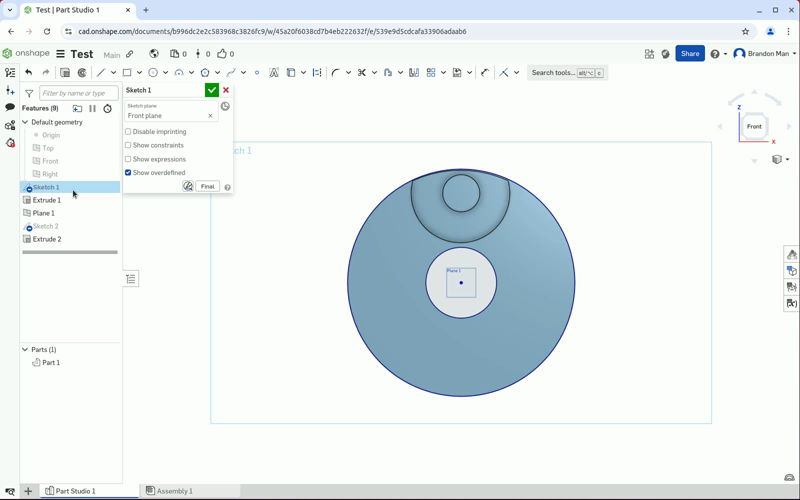
mouse_move(229, 92)
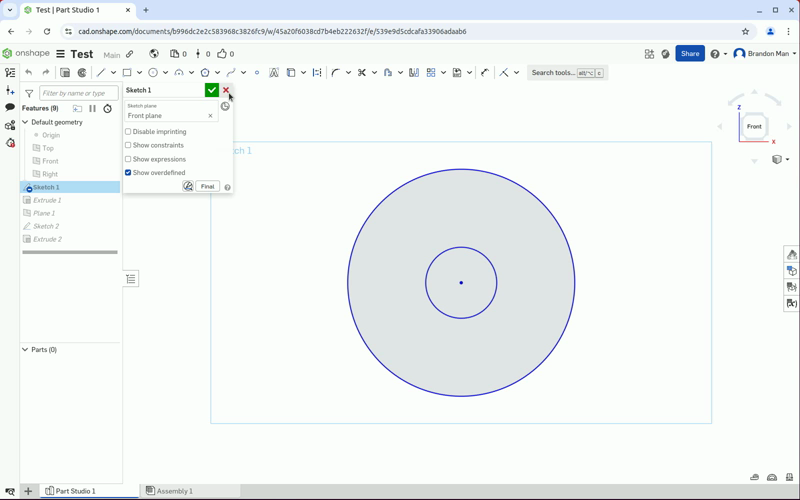
click(229, 92)
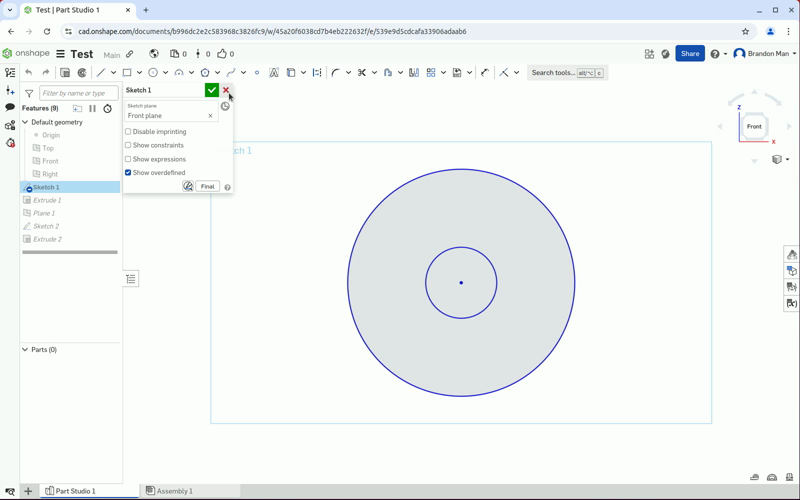
key(shift+s)
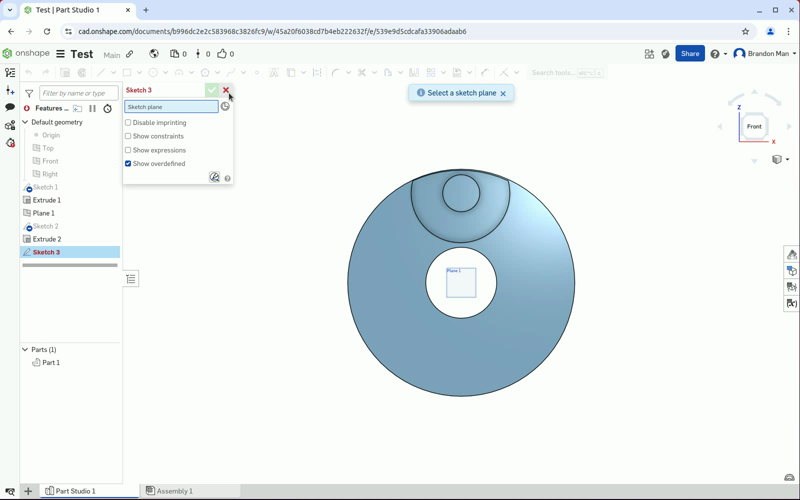
mouse_move(73, 215)
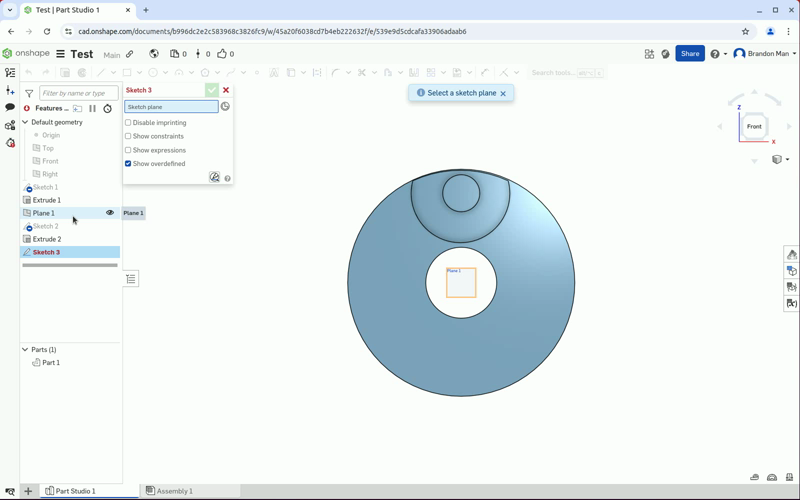
click(73, 215)
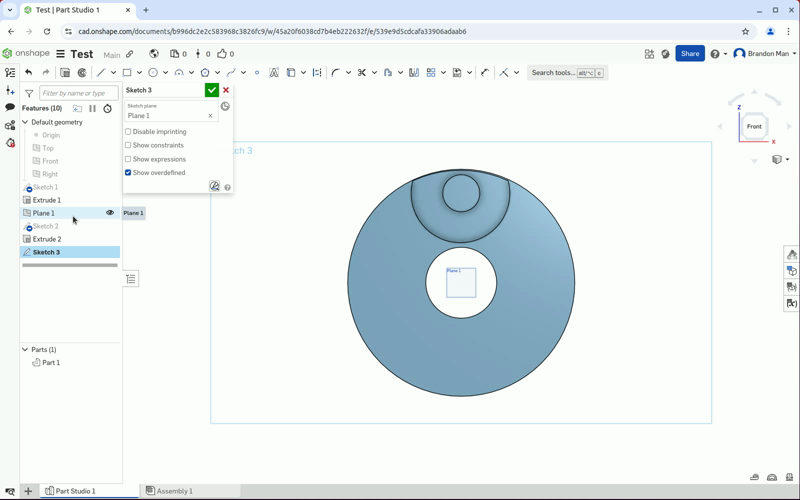
mouse_move(73, 352)
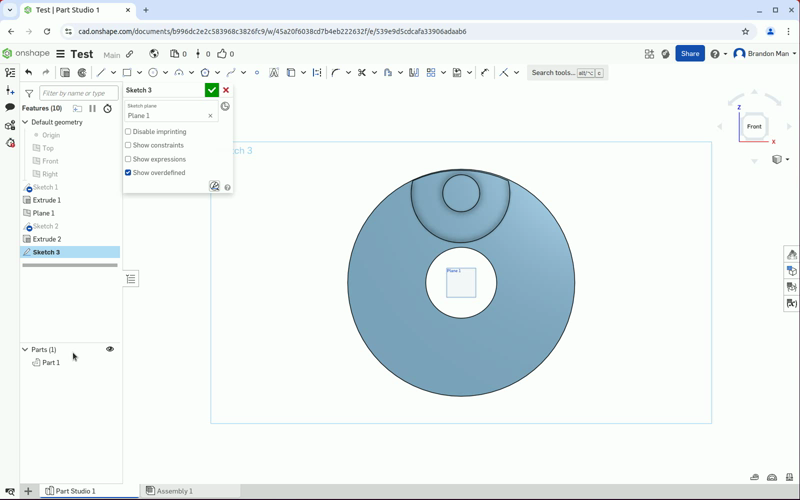
key(y)
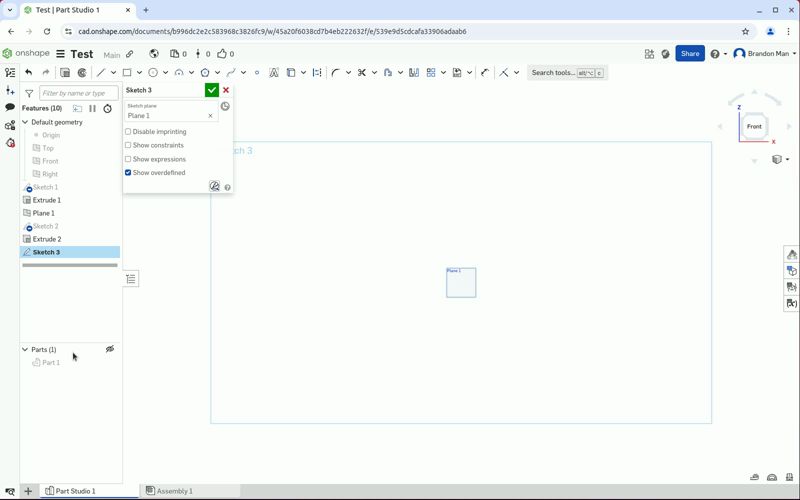
key(a)
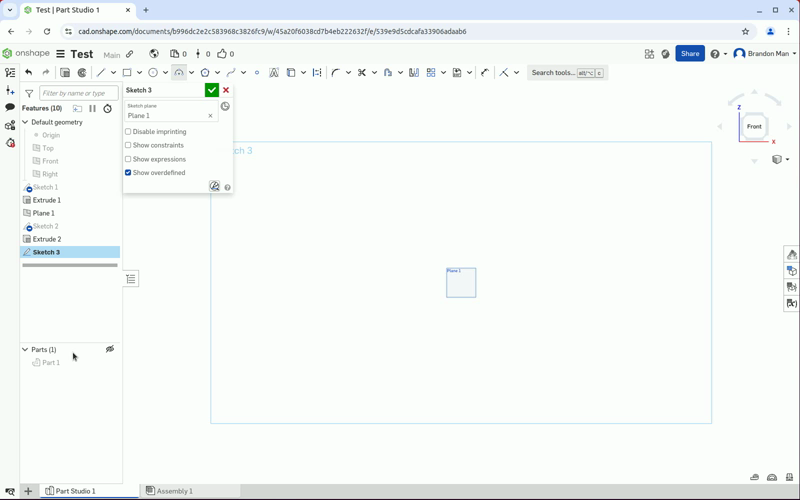
key_down(shift)
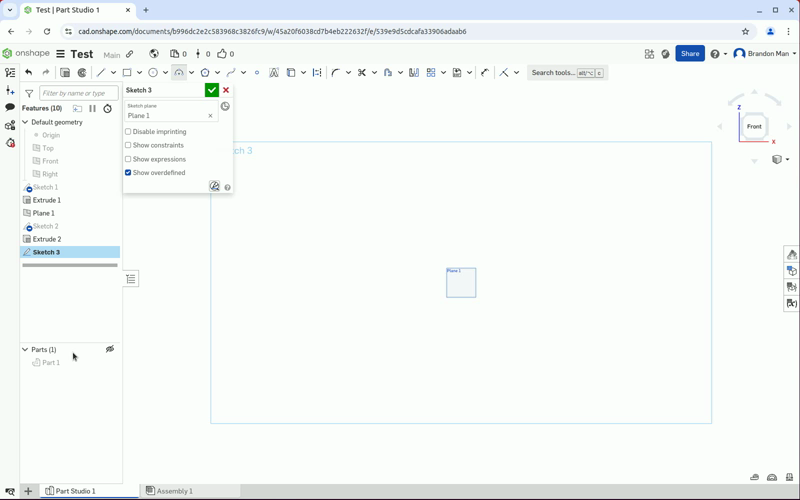
mouse_move(348, 292)
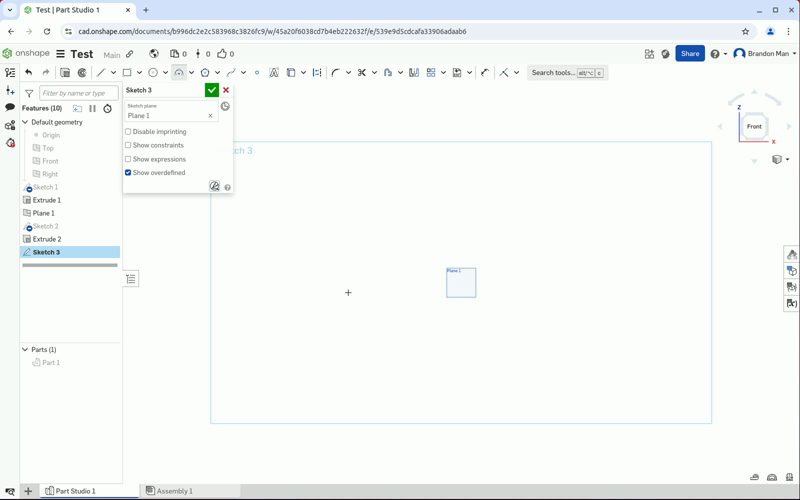
click(348, 292)
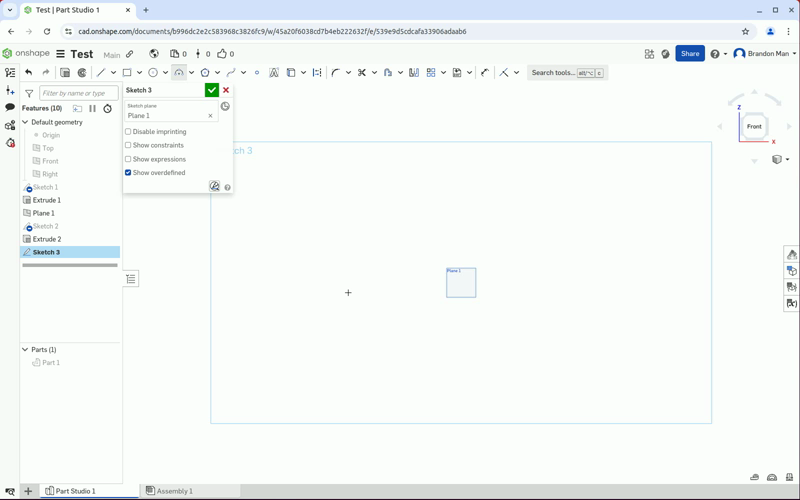
key_up(shift)
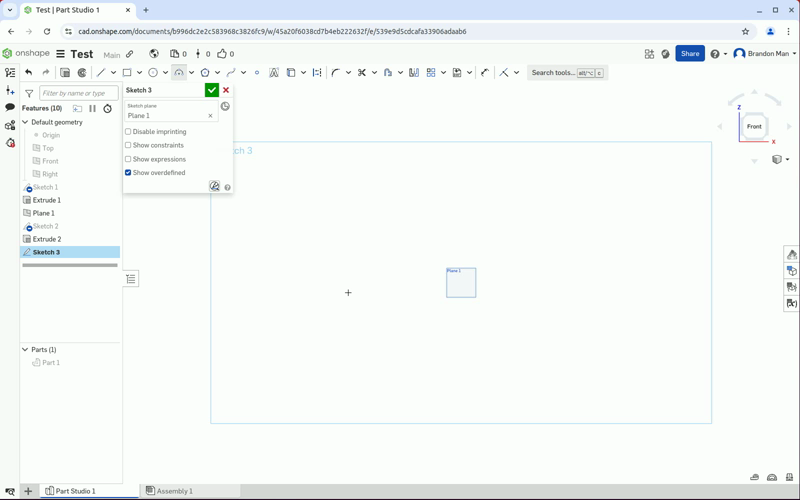
key_down(shift)
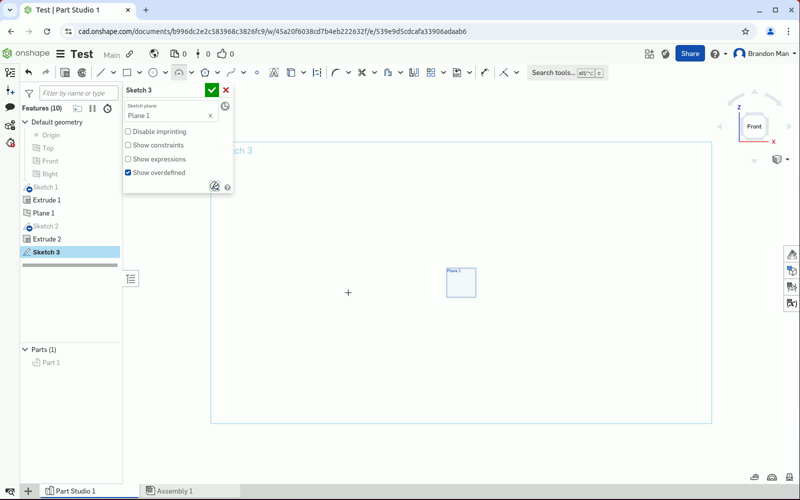
mouse_move(396, 375)
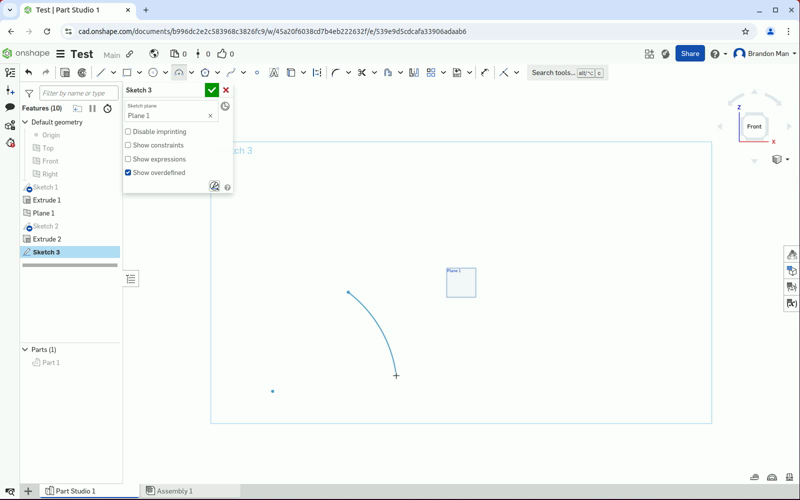
click(396, 375)
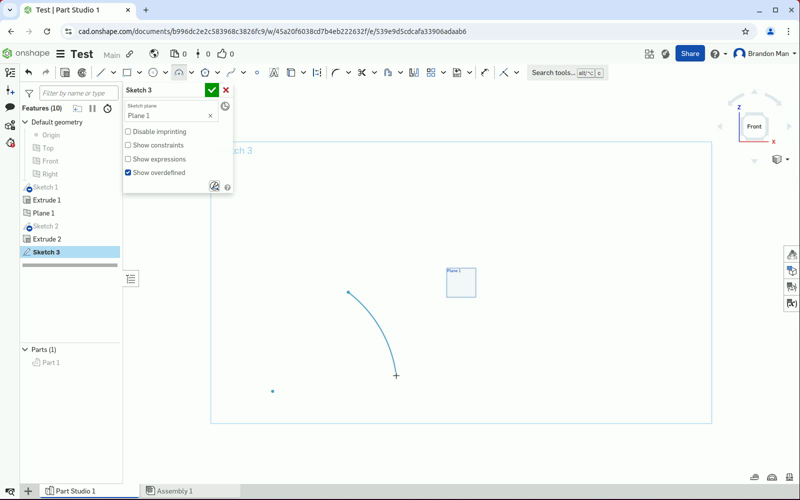
mouse_move(362, 339)
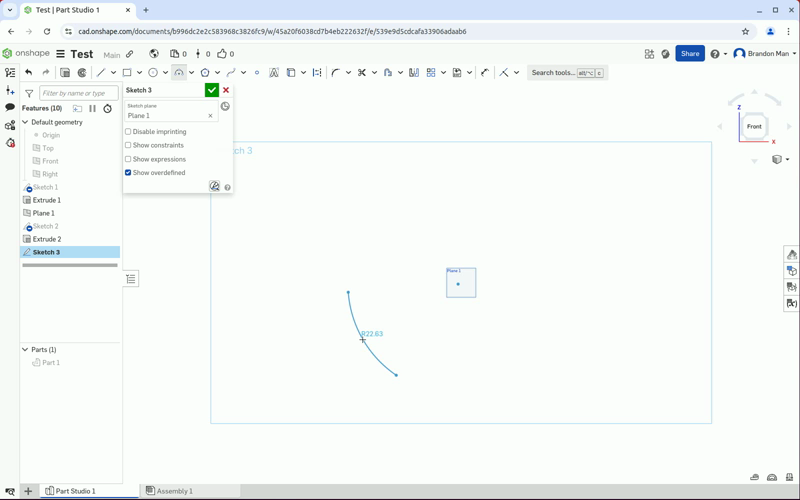
click(362, 339)
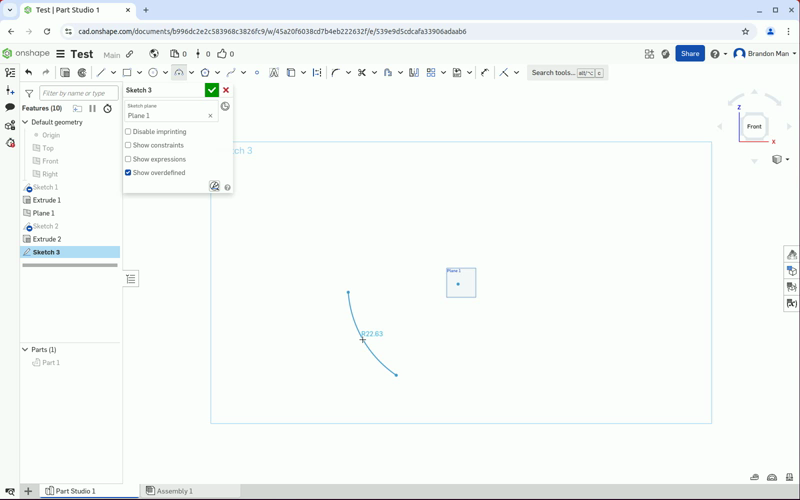
key_up(shift)
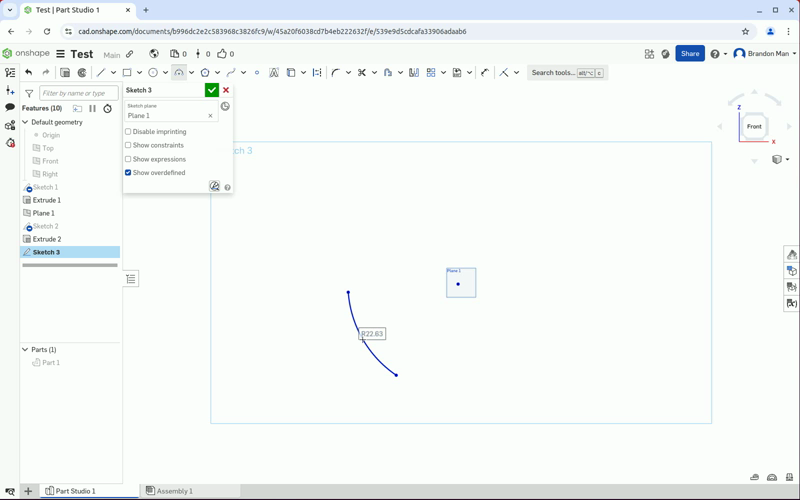
mouse_move(396, 375)
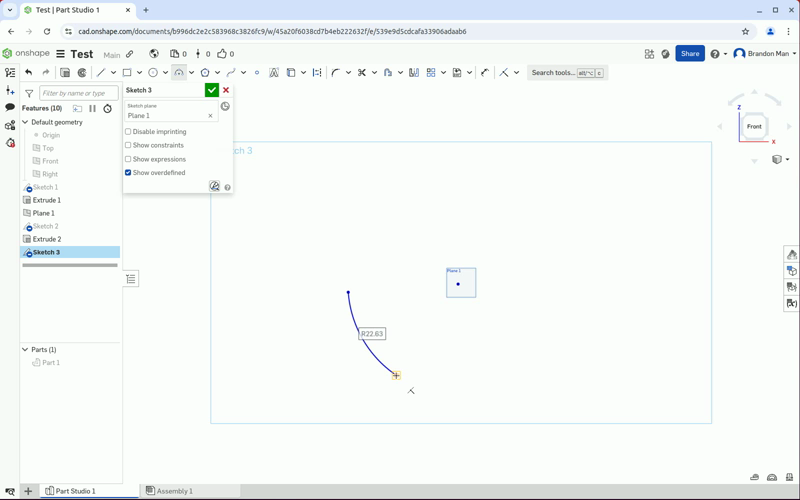
click(396, 375)
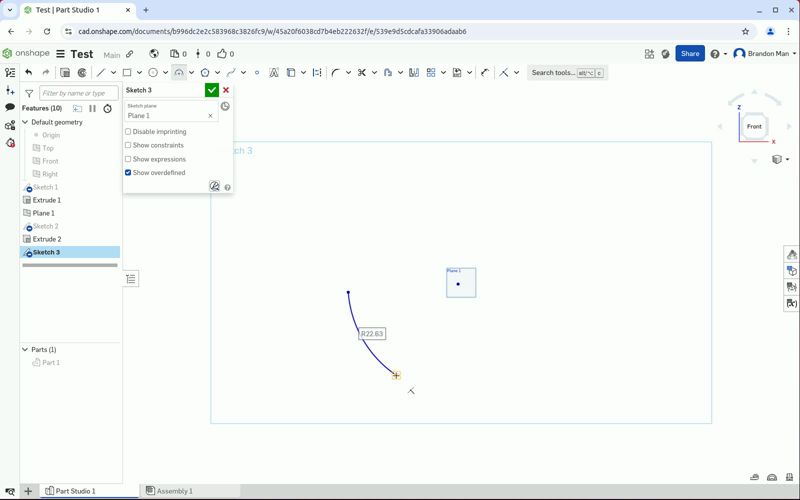
mouse_move(348, 292)
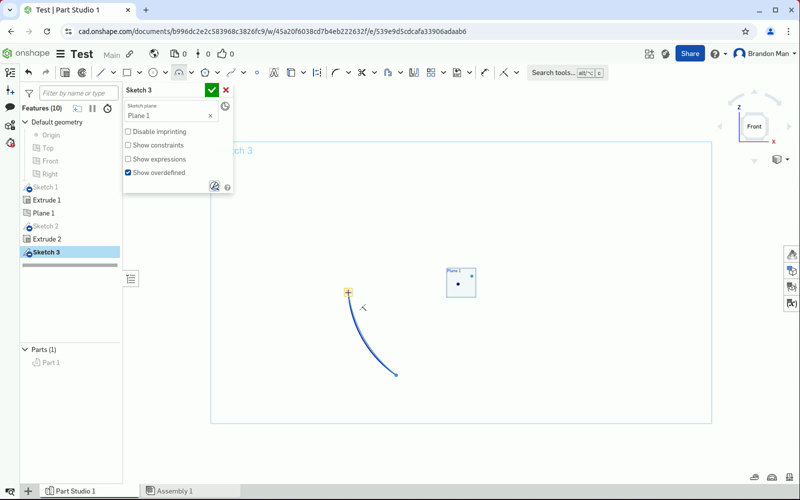
click(348, 292)
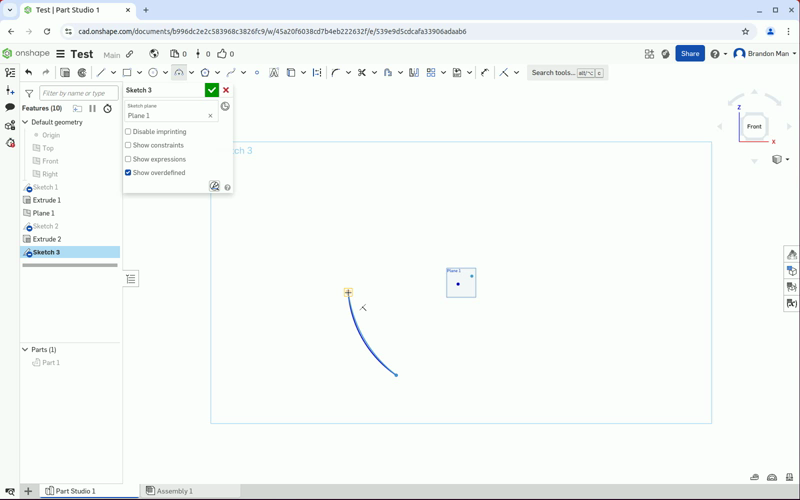
key_down(shift)
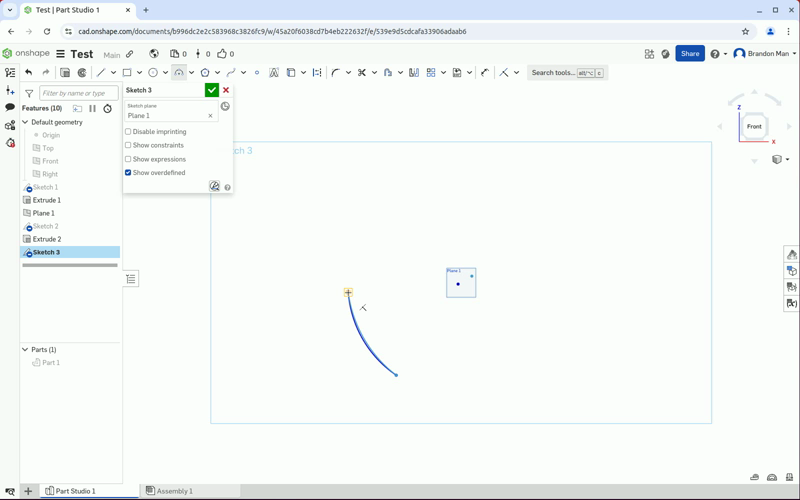
mouse_move(426, 302)
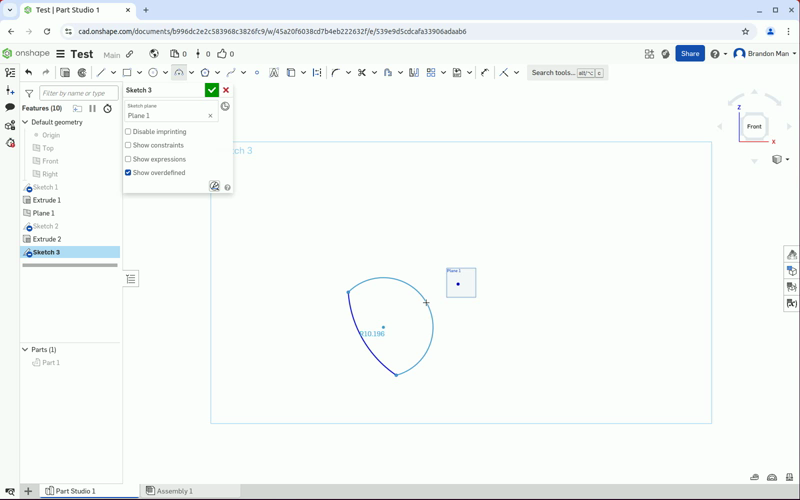
click(426, 302)
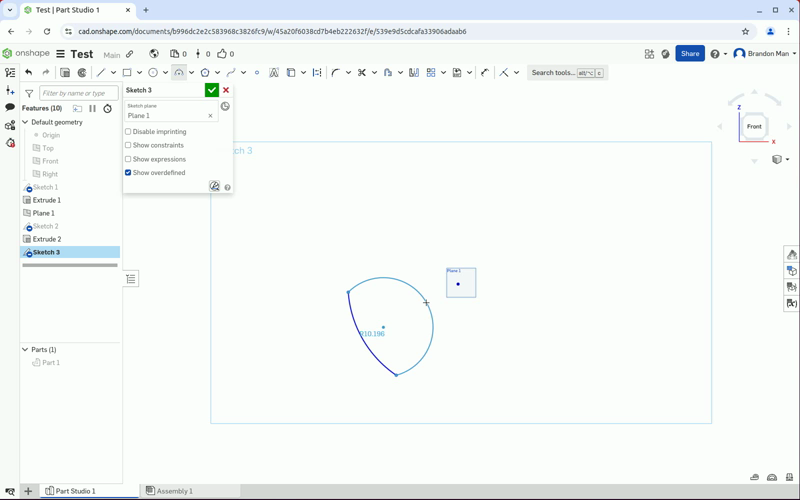
key_up(shift)
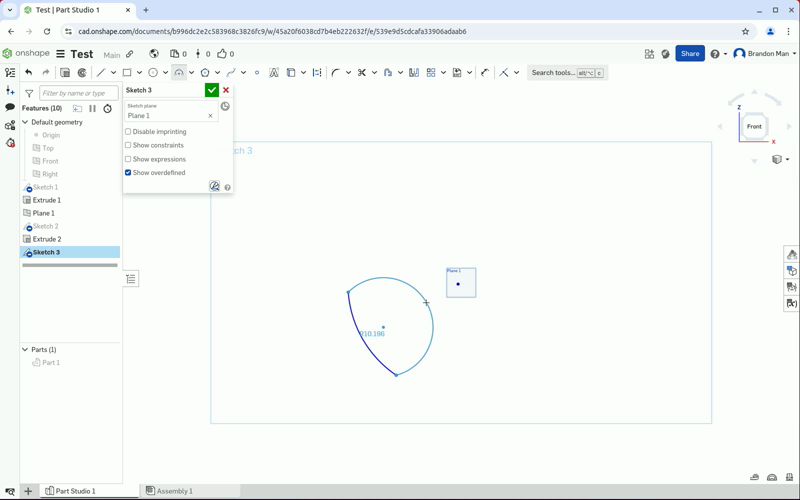
key(esc)
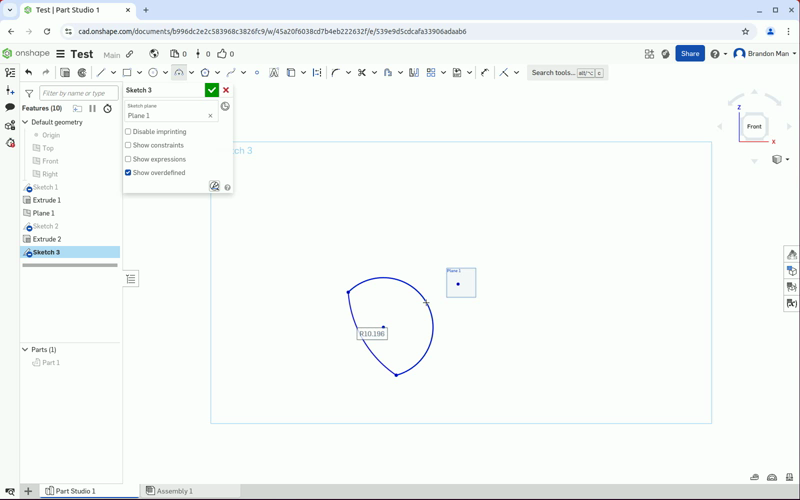
key(c)
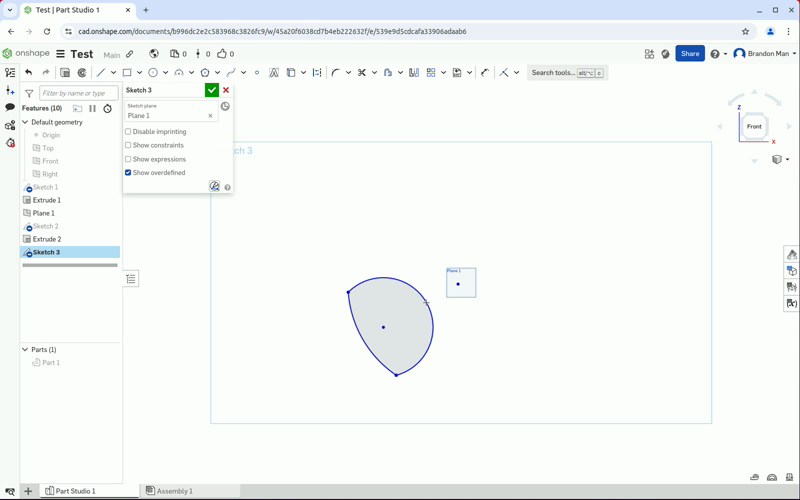
key_down(shift)
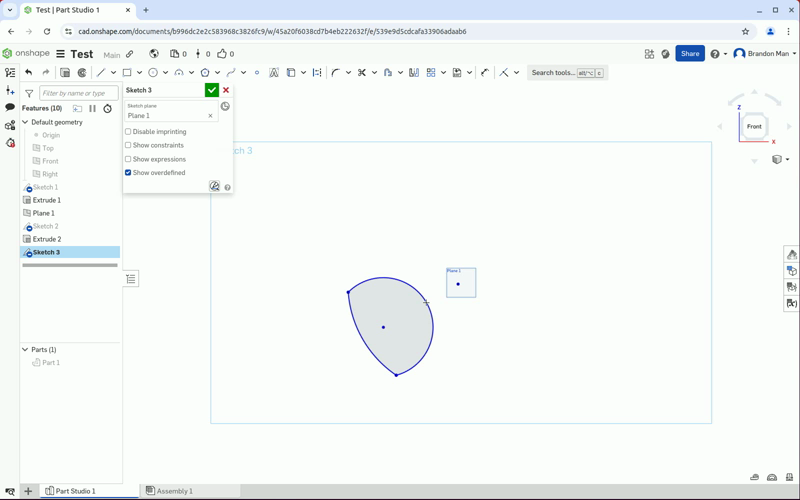
mouse_move(383, 327)
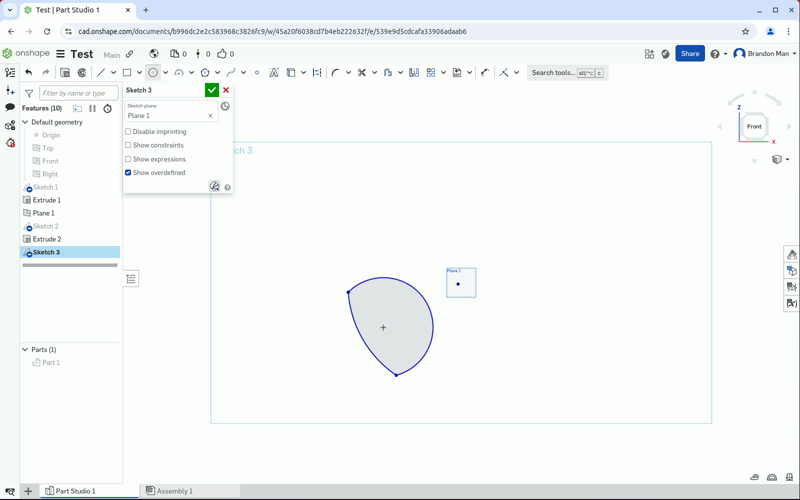
click(383, 327)
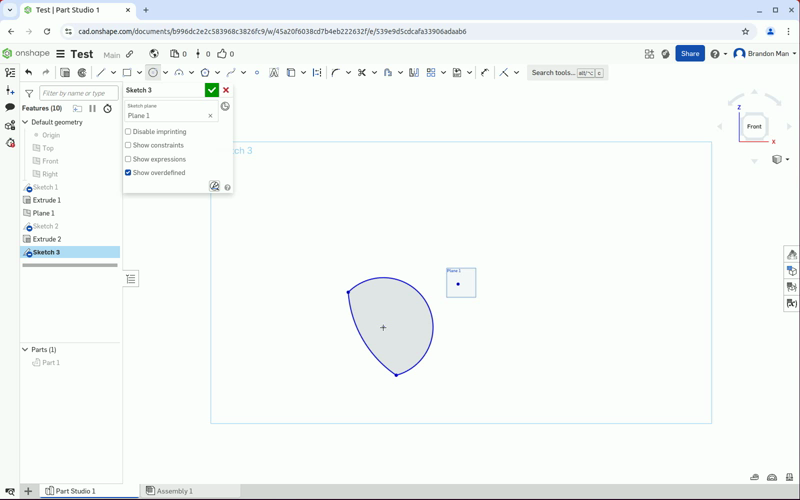
key_up(shift)
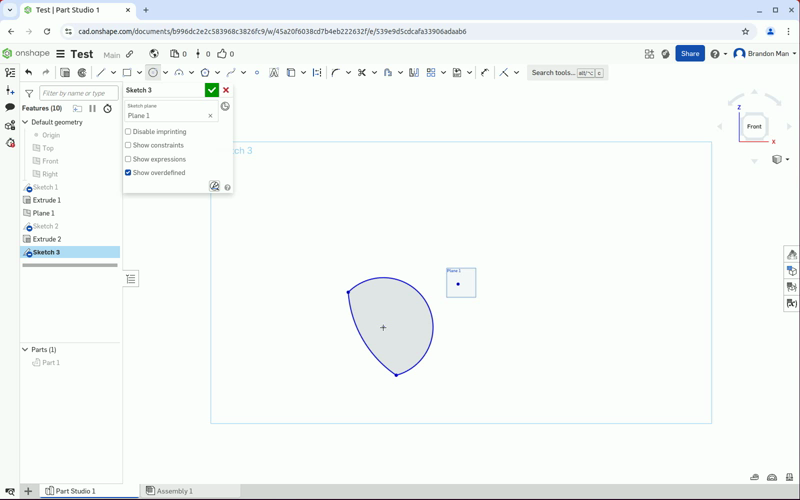
mouse_move(401, 327)
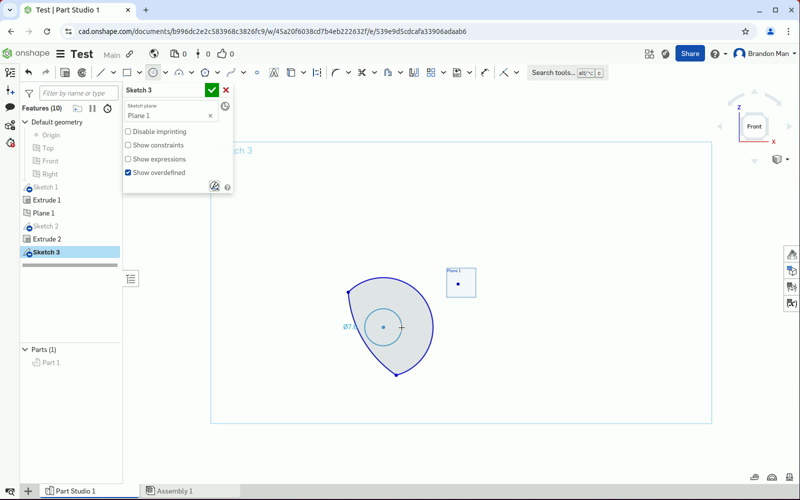
click(401, 327)
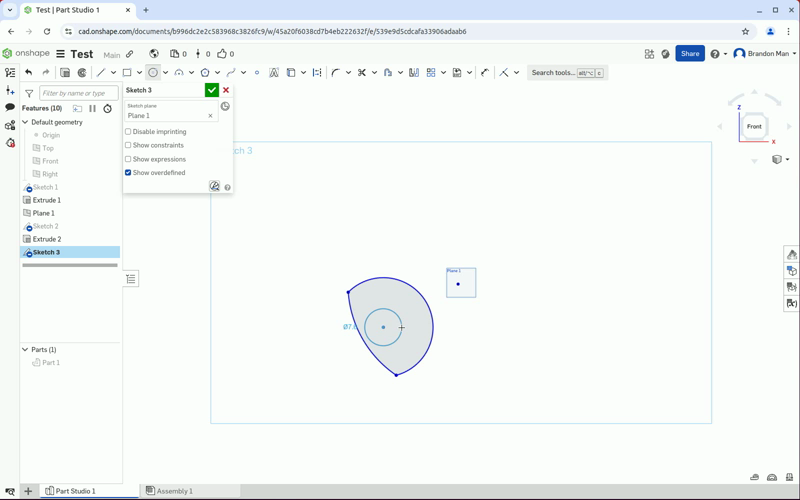
key(esc)
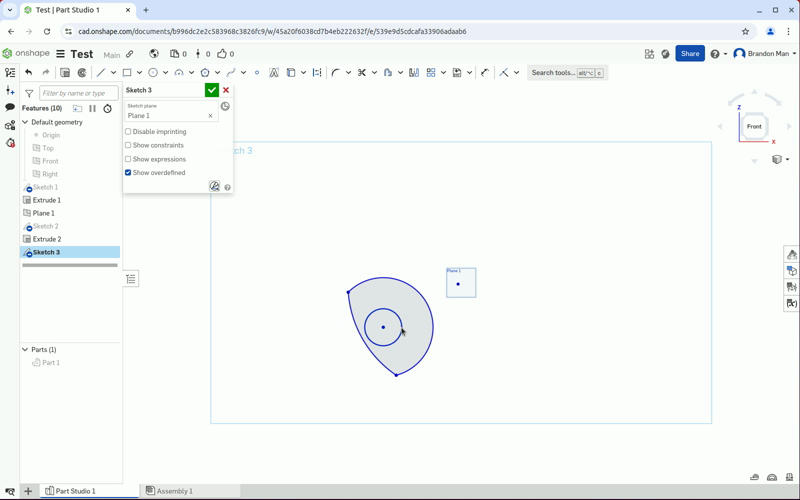
mouse_move(373, 305)
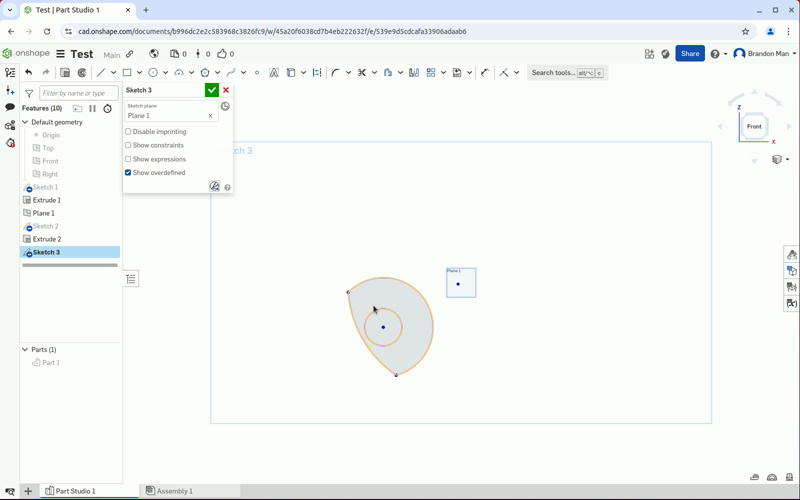
click(373, 305)
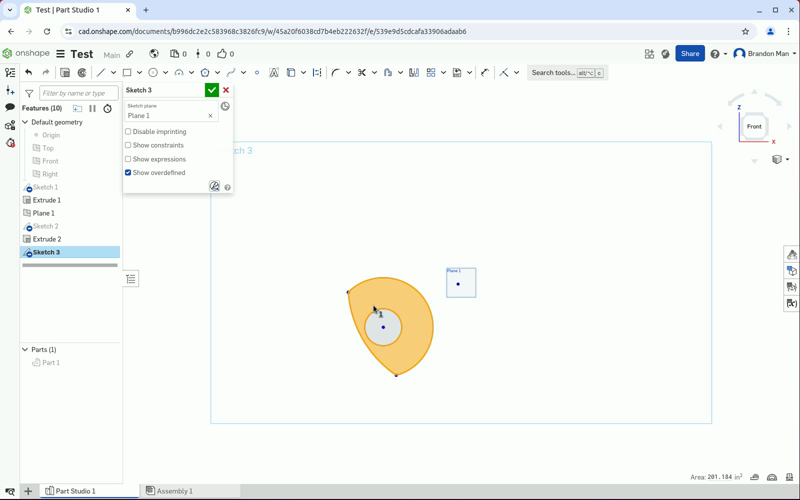
mouse_move(73, 352)
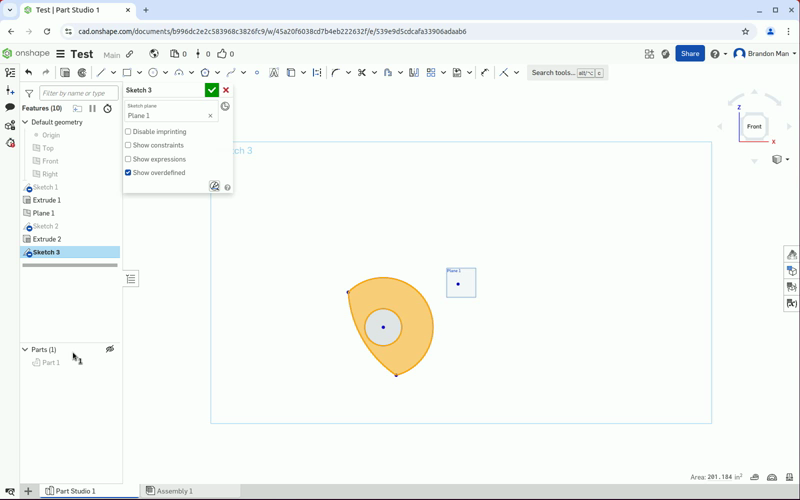
key(shift+y)
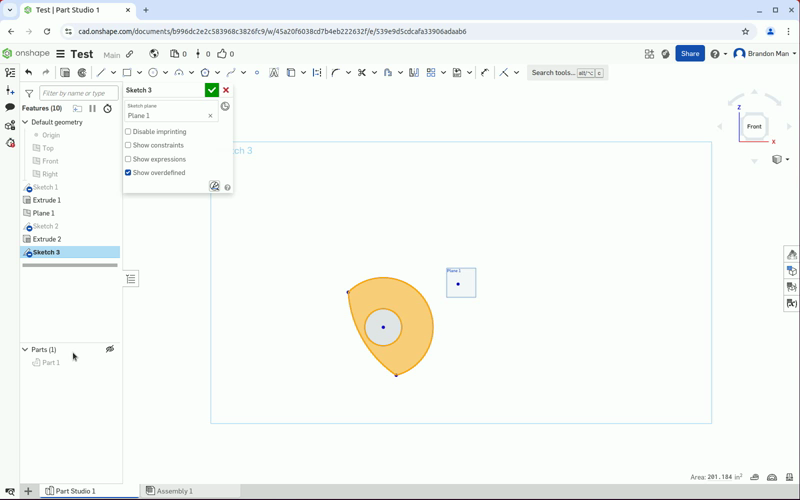
key(shift+e)
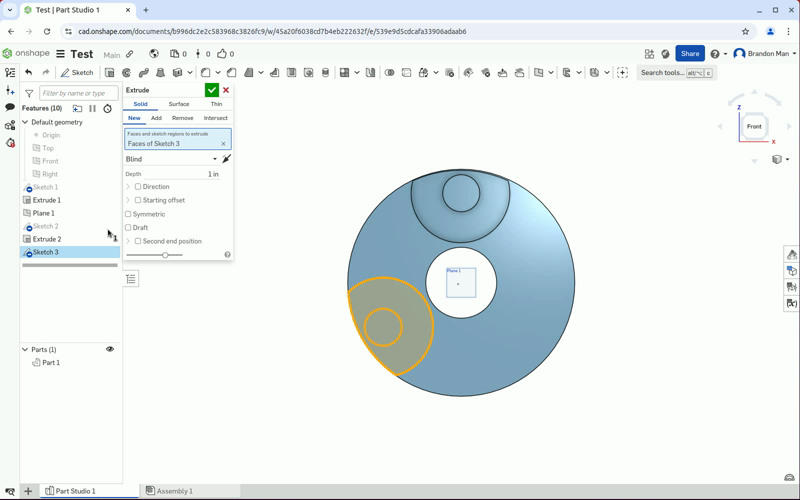
mouse_move(143, 106)
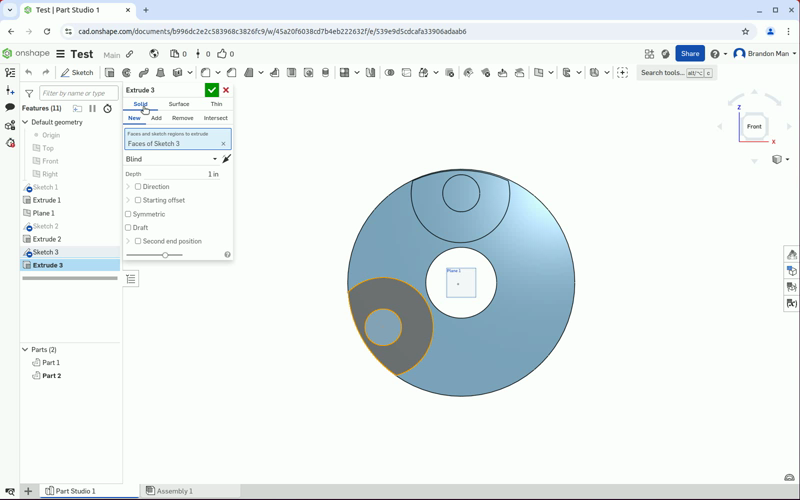
click(143, 106)
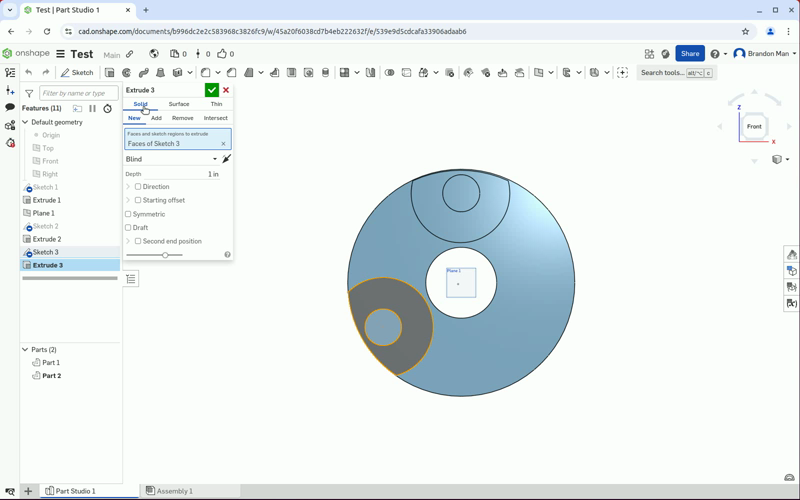
mouse_move(186, 120)
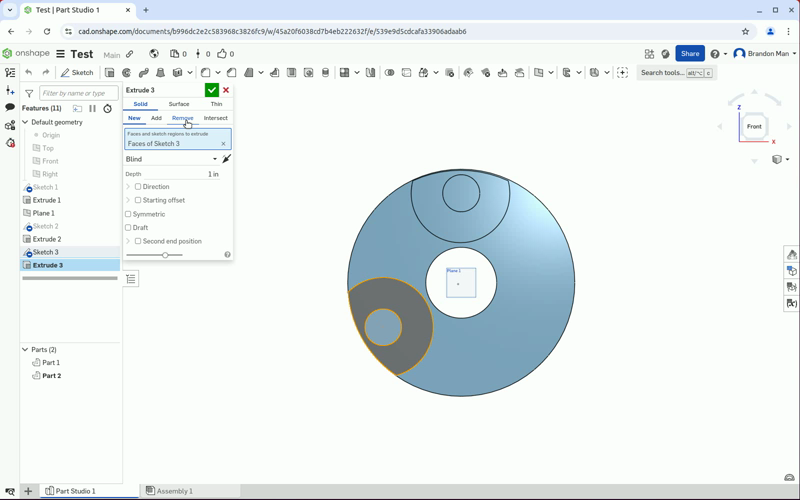
click(186, 120)
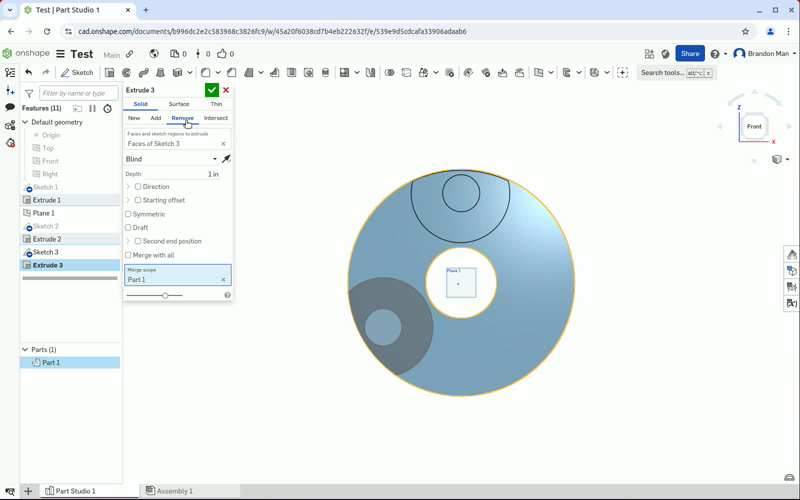
key(tab, 4)
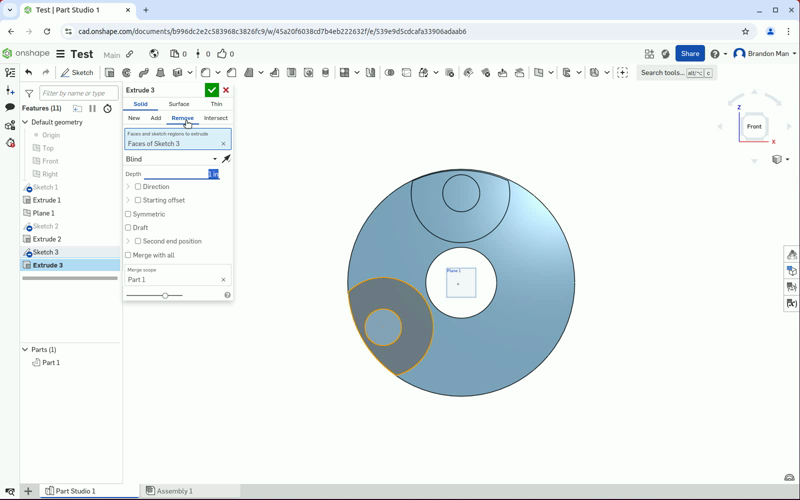
text(0.963)
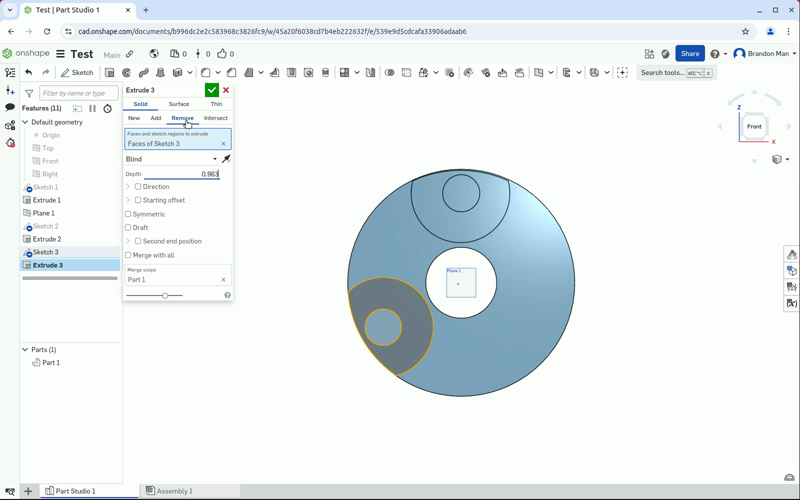
key(tab, 6)
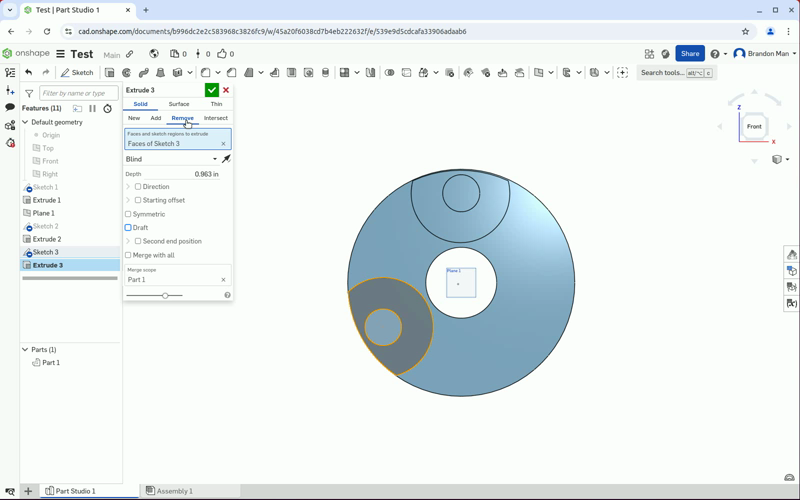
key(space)
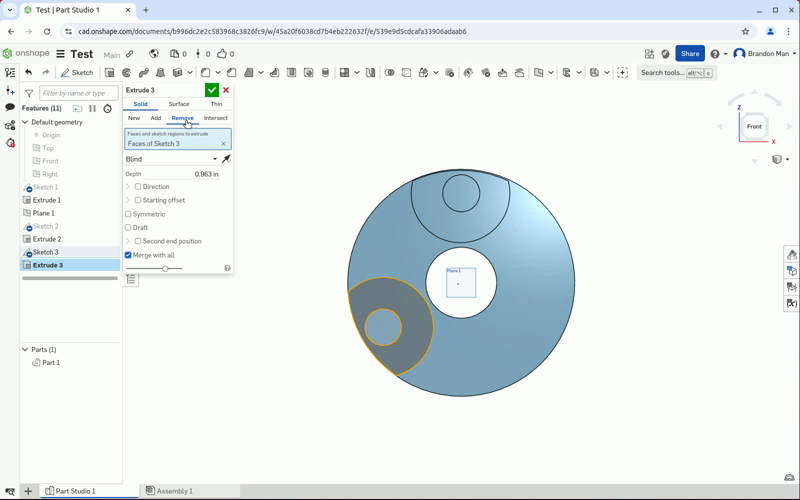
key(enter)
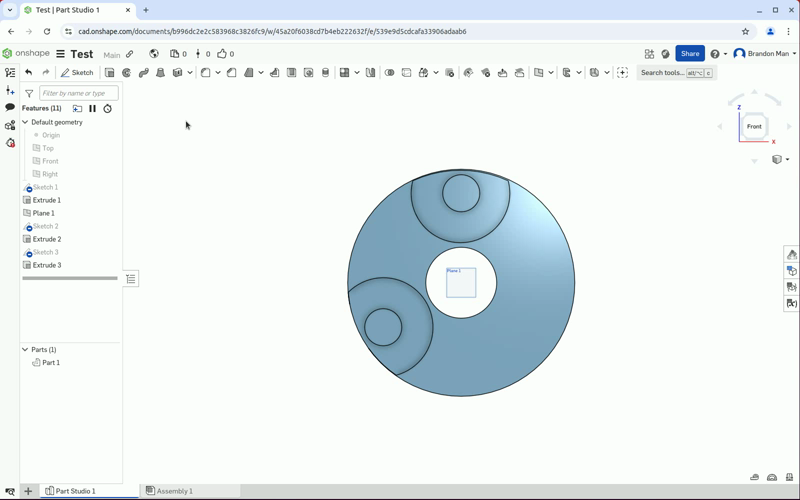
key(shift+h)
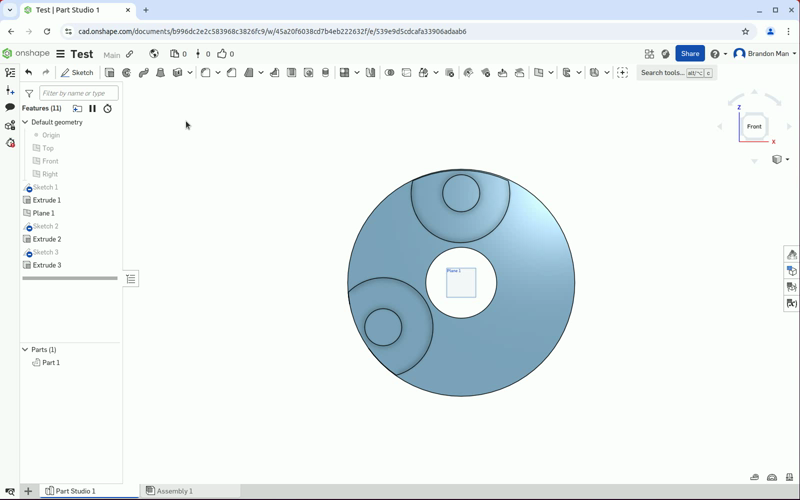
key(shift+h)
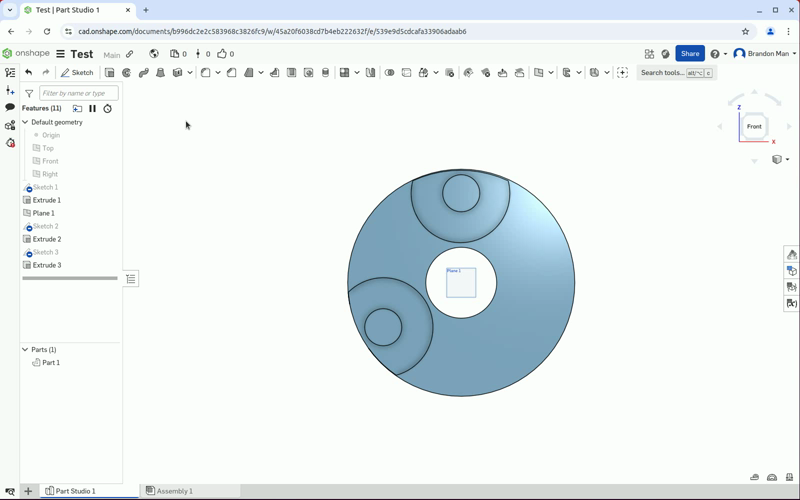
mouse_move(73, 189)
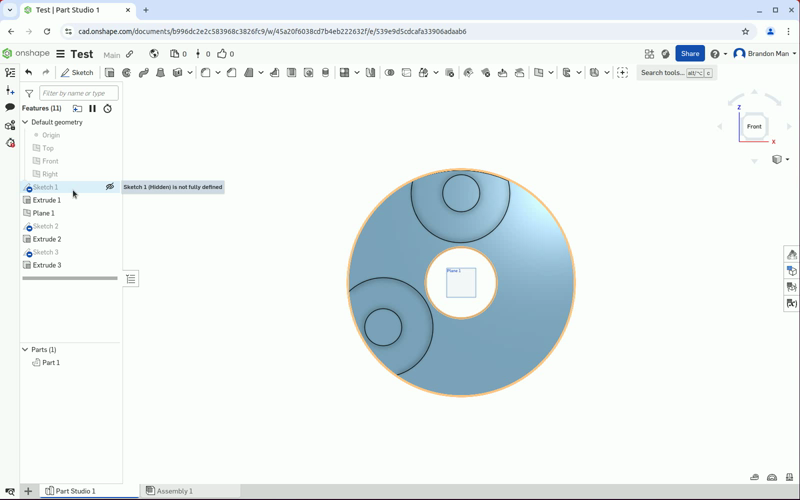
click(73, 189)
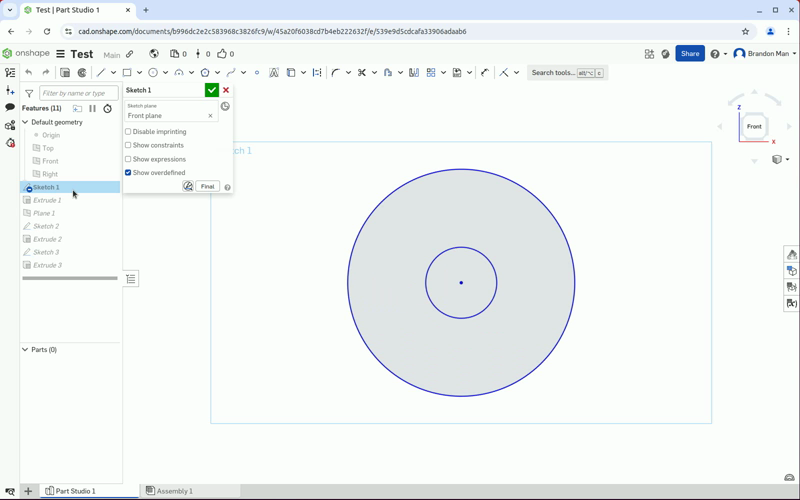
mouse_move(229, 92)
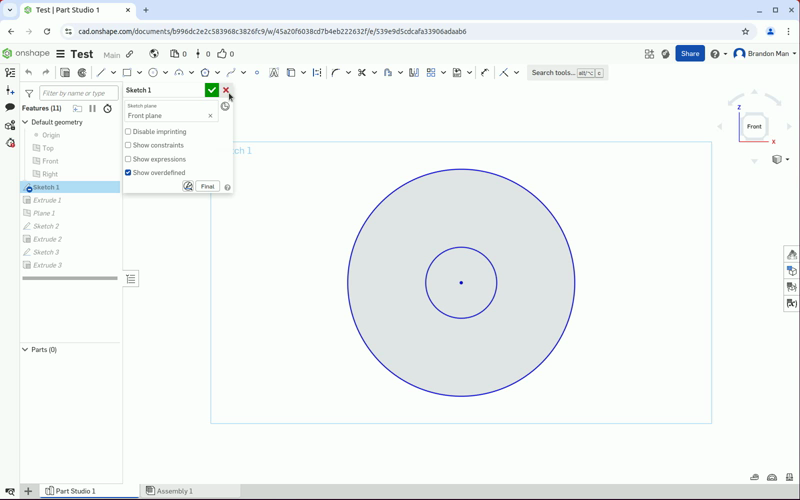
click(229, 92)
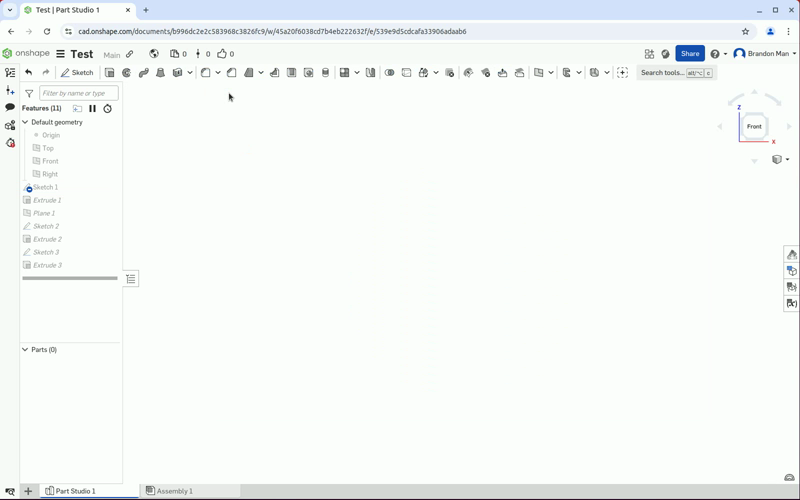
key(shift+s)
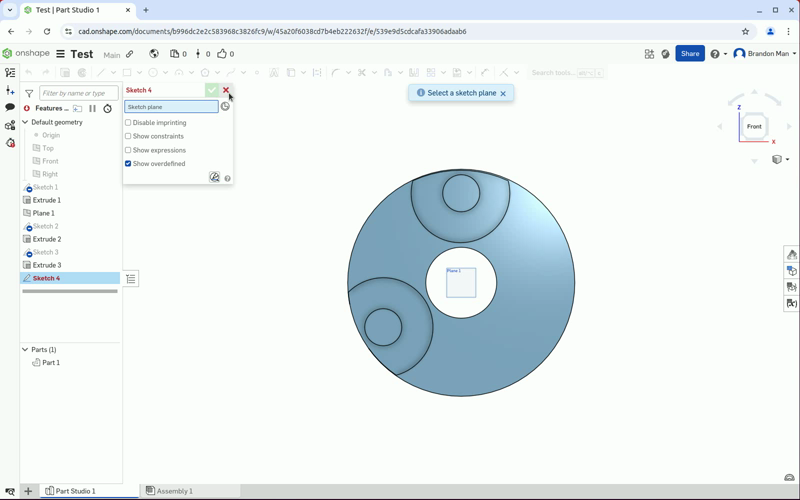
mouse_move(73, 215)
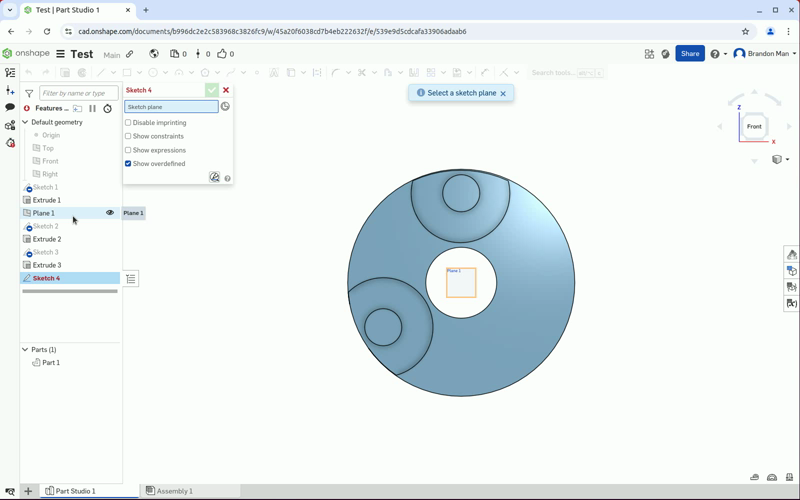
click(73, 215)
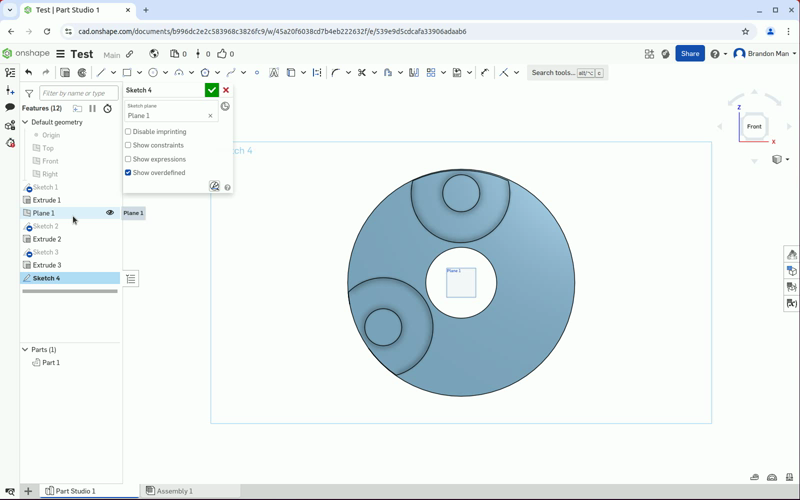
mouse_move(73, 352)
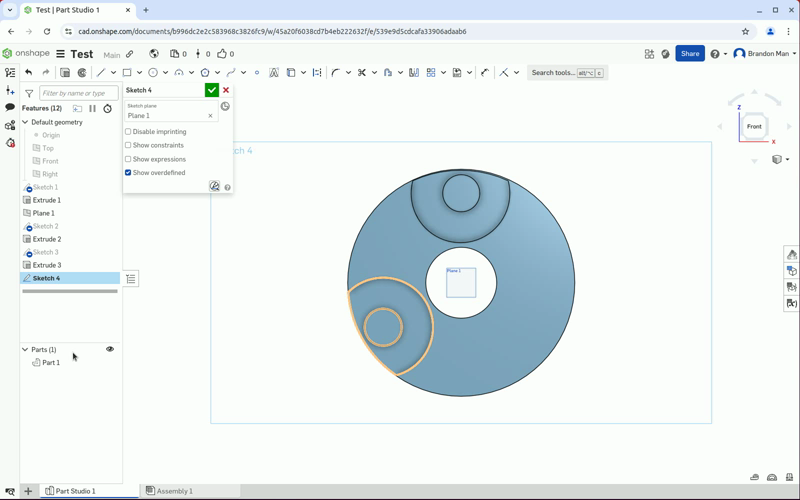
key(y)
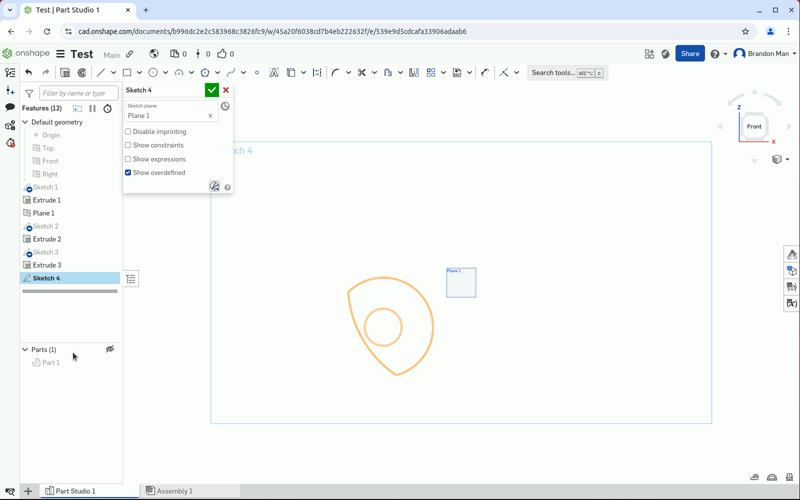
key(a)
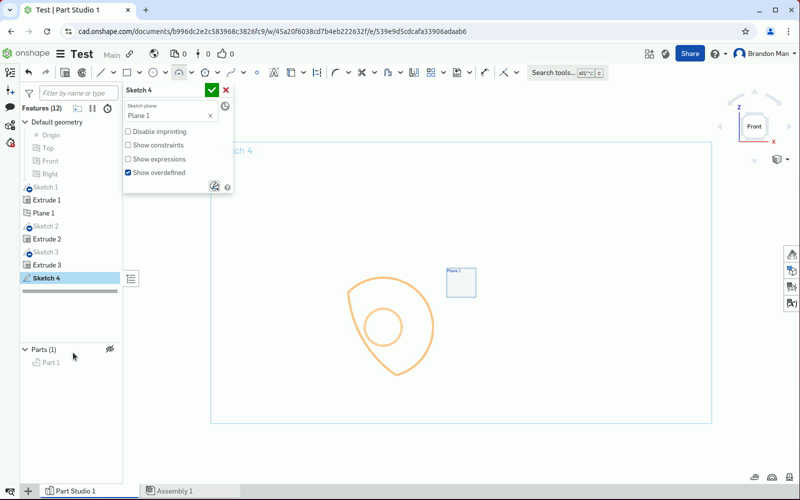
key_down(shift)
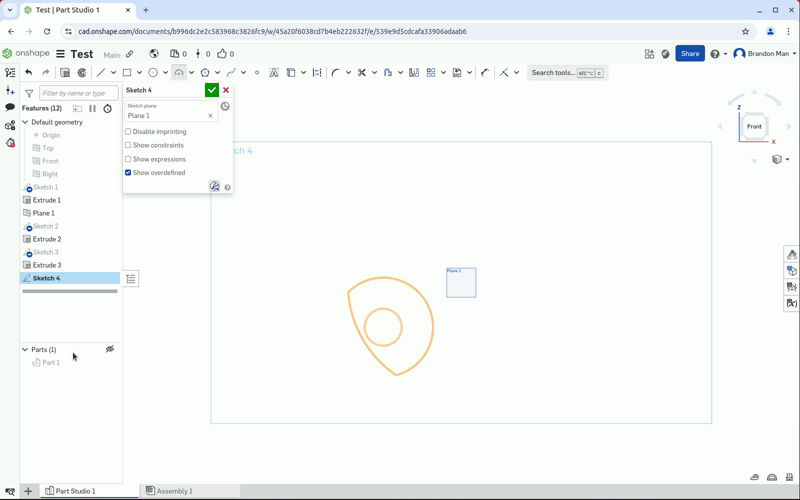
mouse_move(525, 375)
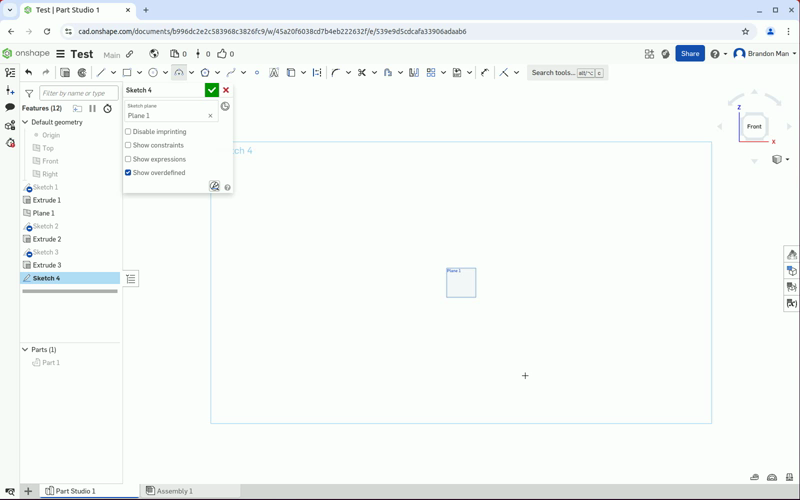
click(525, 375)
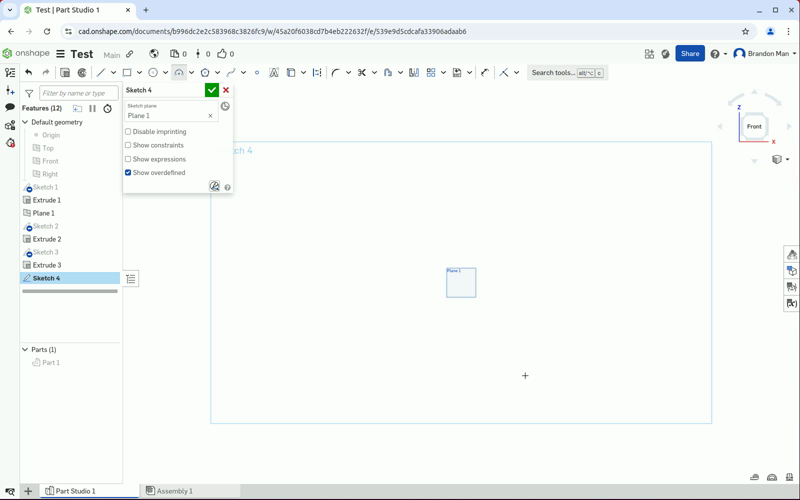
key_up(shift)
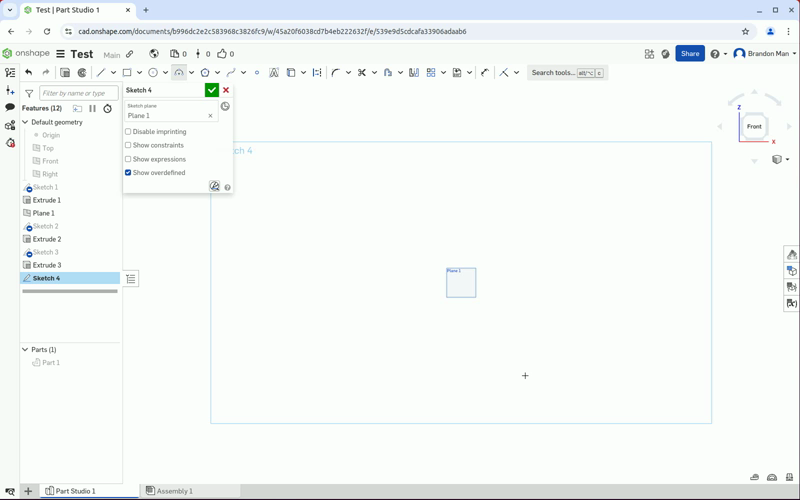
key_down(shift)
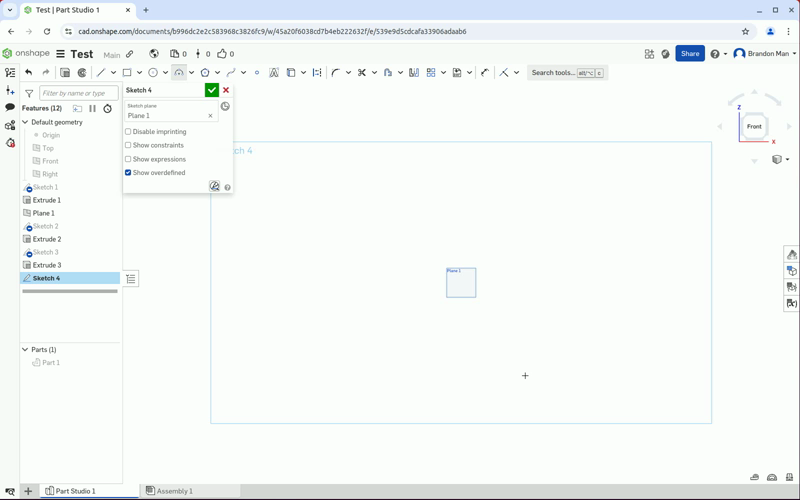
mouse_move(573, 292)
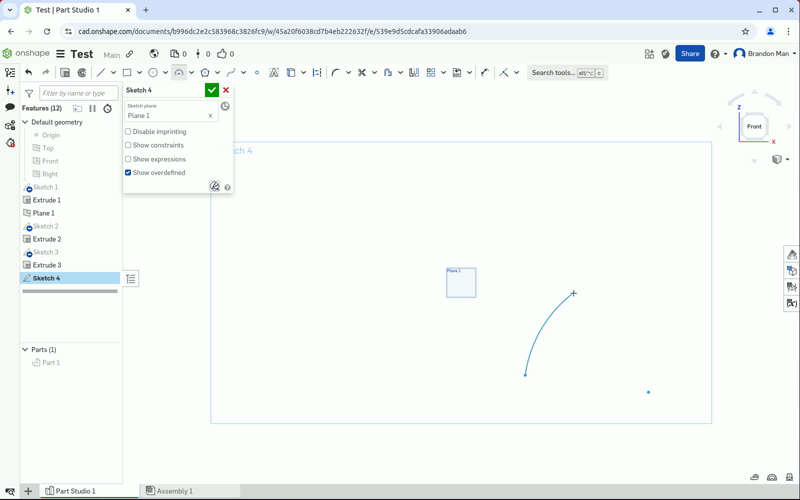
click(573, 292)
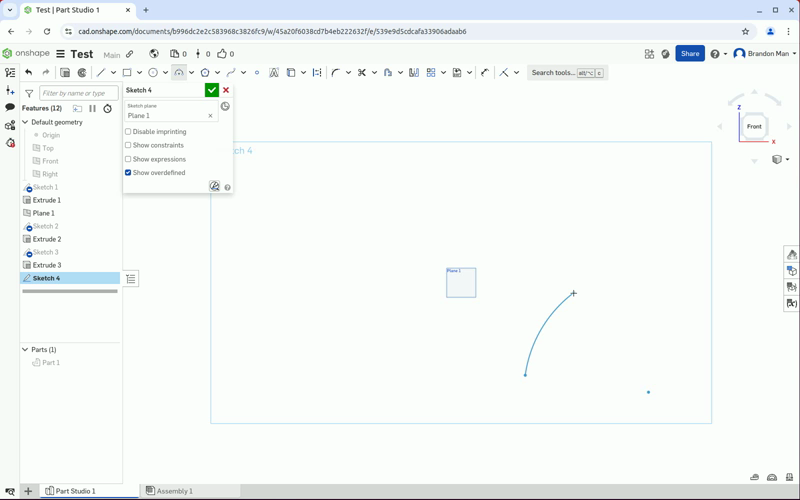
mouse_move(558, 339)
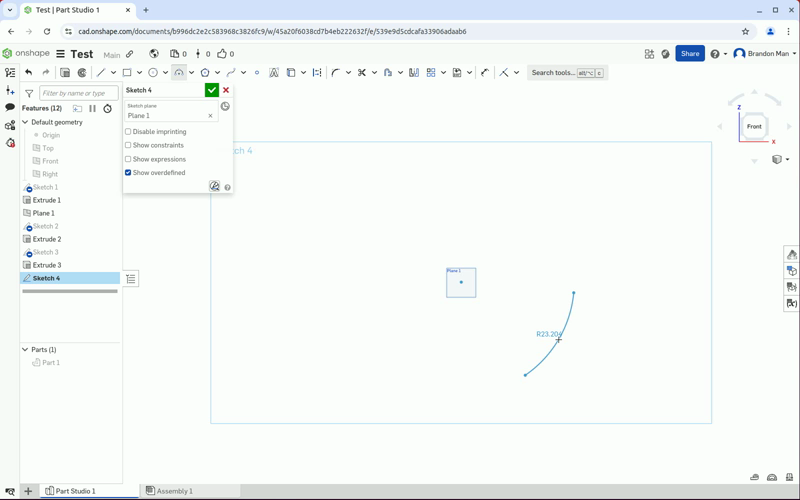
click(558, 339)
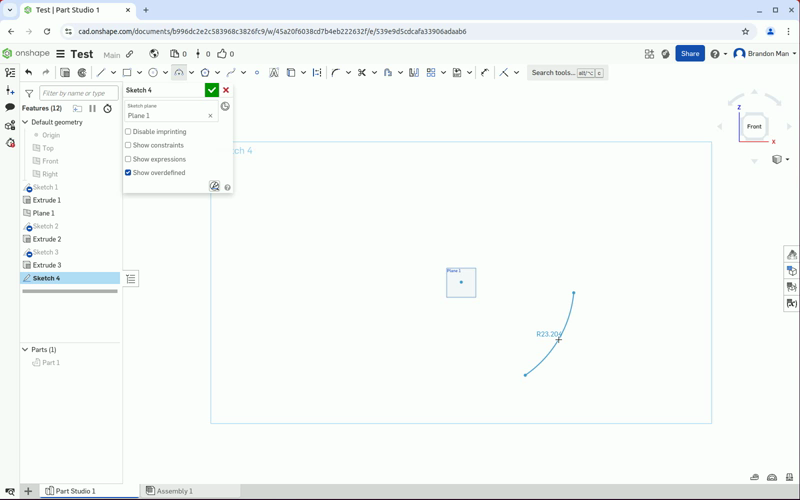
key_up(shift)
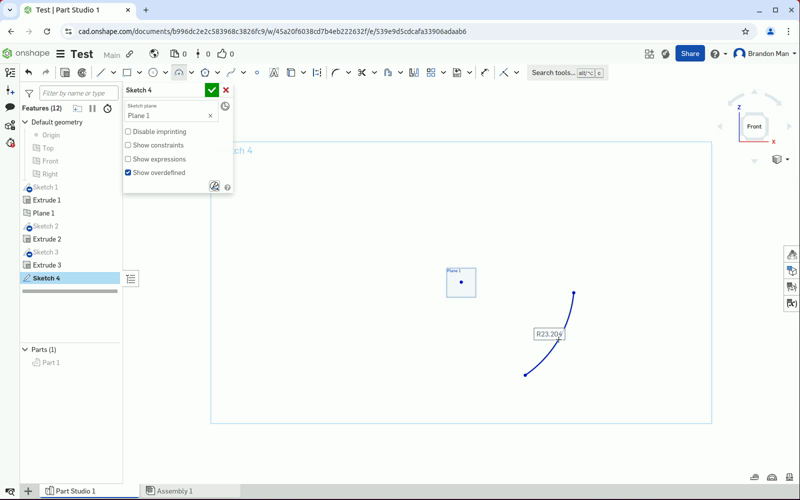
mouse_move(573, 292)
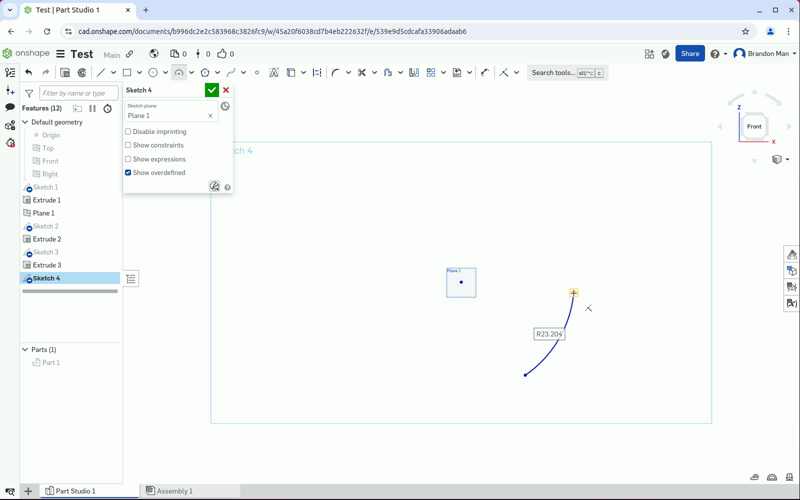
click(573, 292)
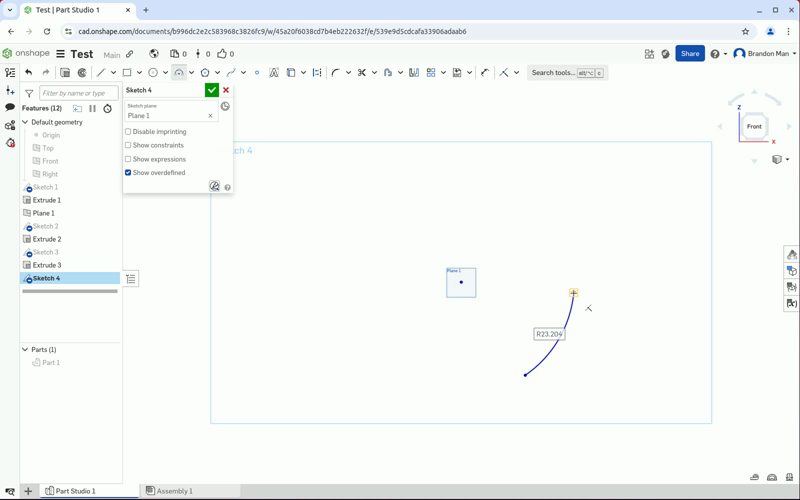
mouse_move(525, 375)
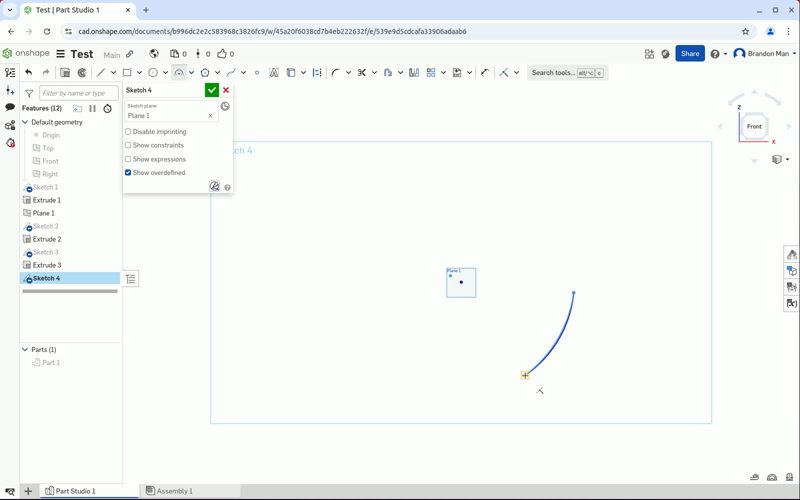
click(525, 375)
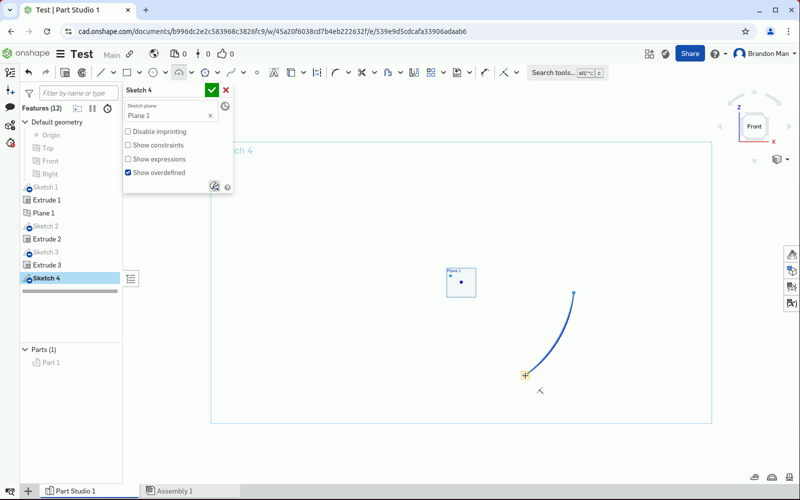
key_down(shift)
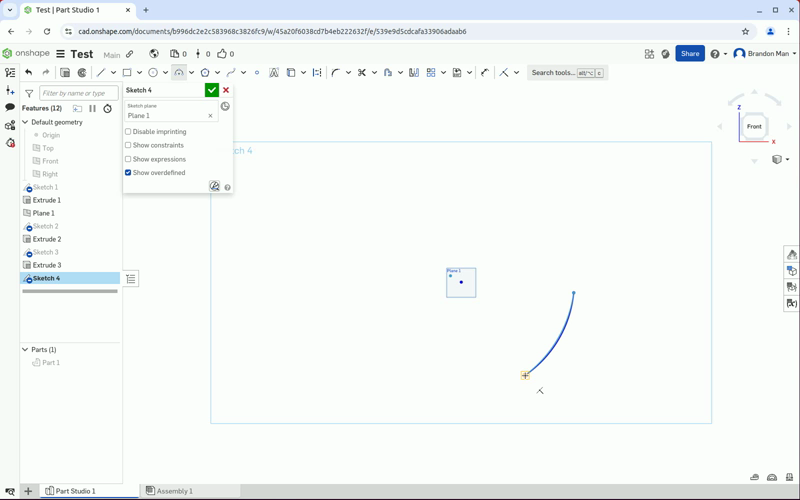
mouse_move(495, 302)
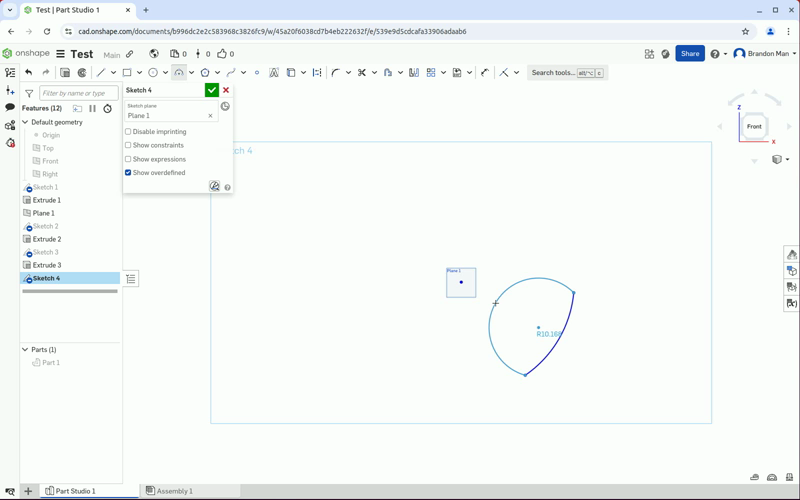
click(495, 302)
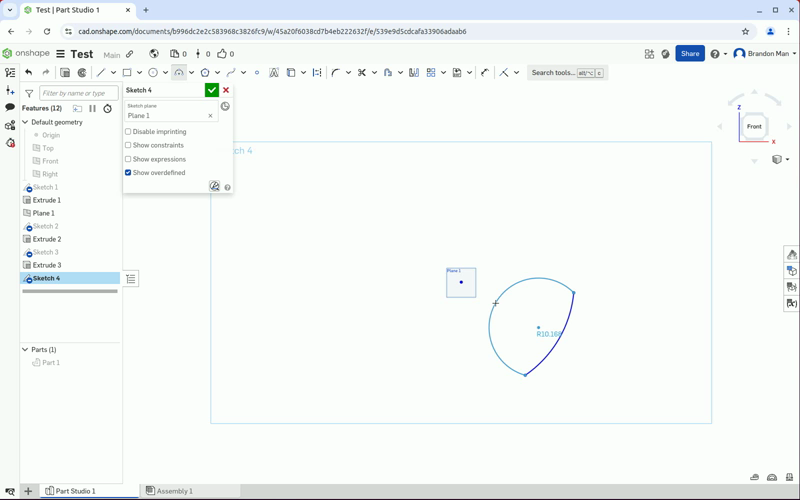
key_up(shift)
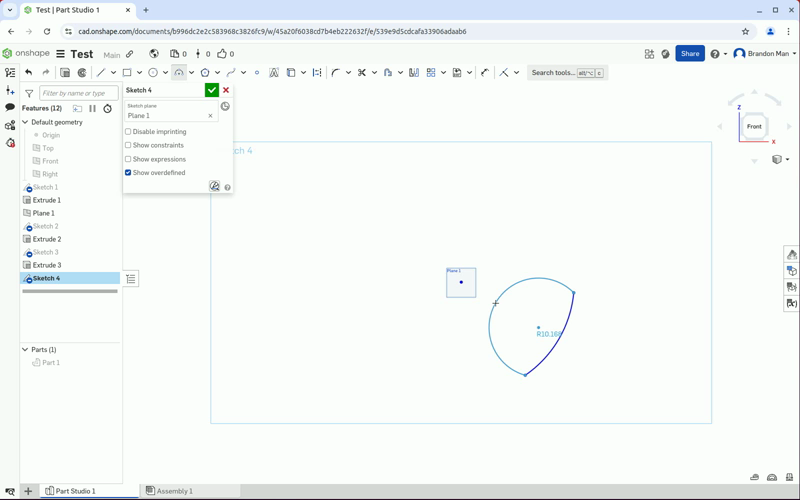
key(esc)
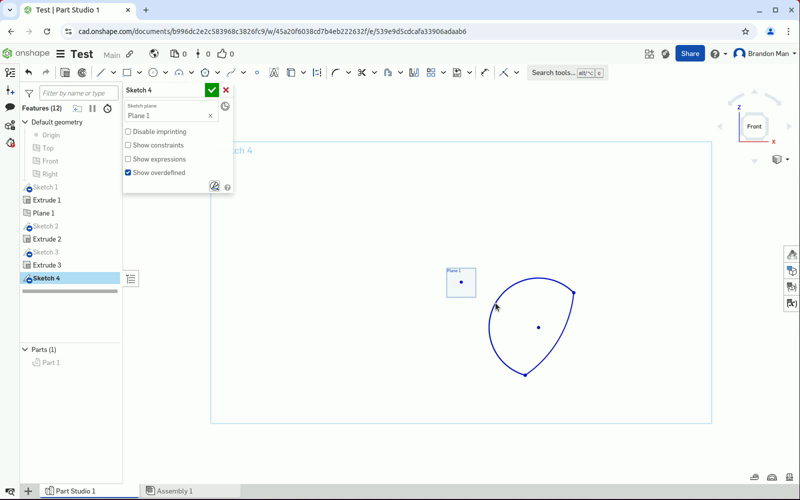
key(c)
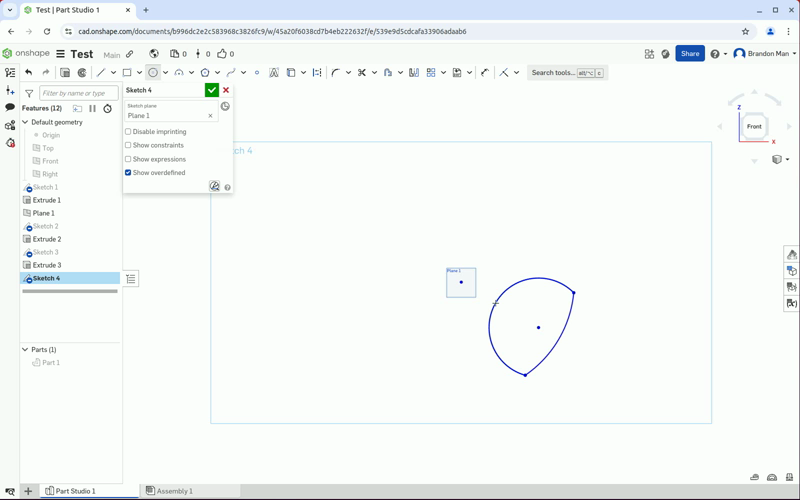
key_down(shift)
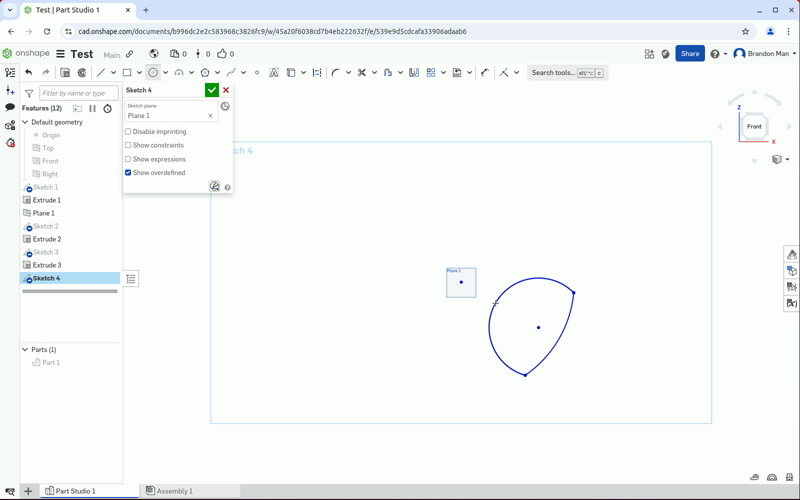
mouse_move(538, 327)
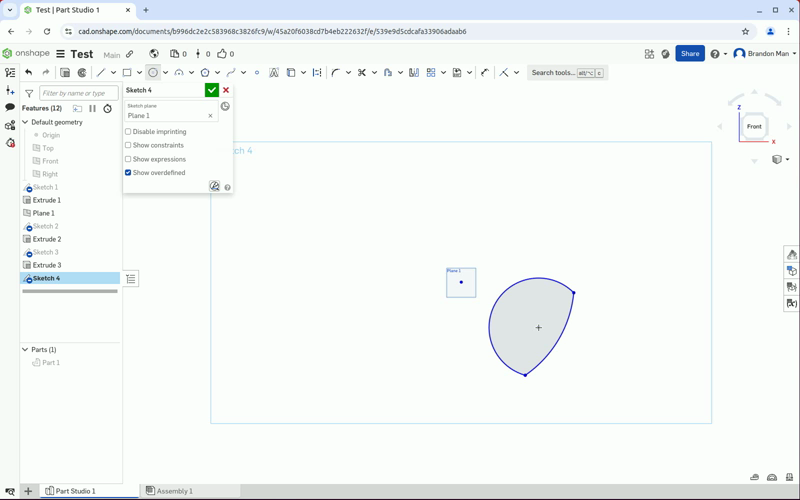
click(538, 327)
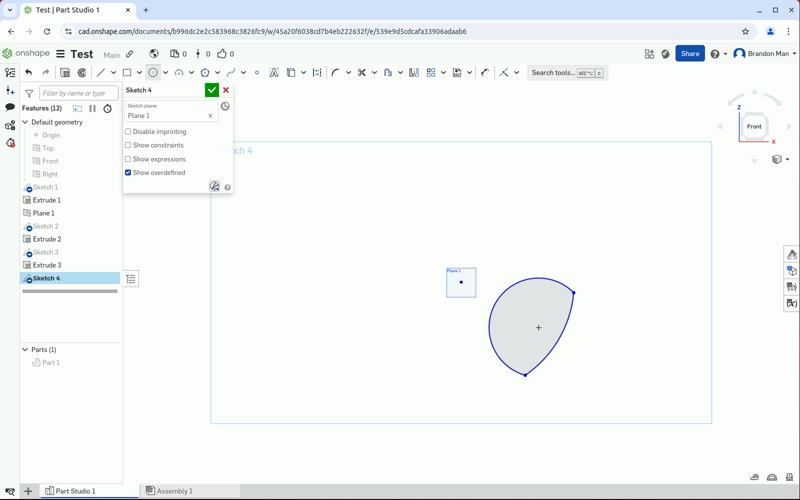
key_up(shift)
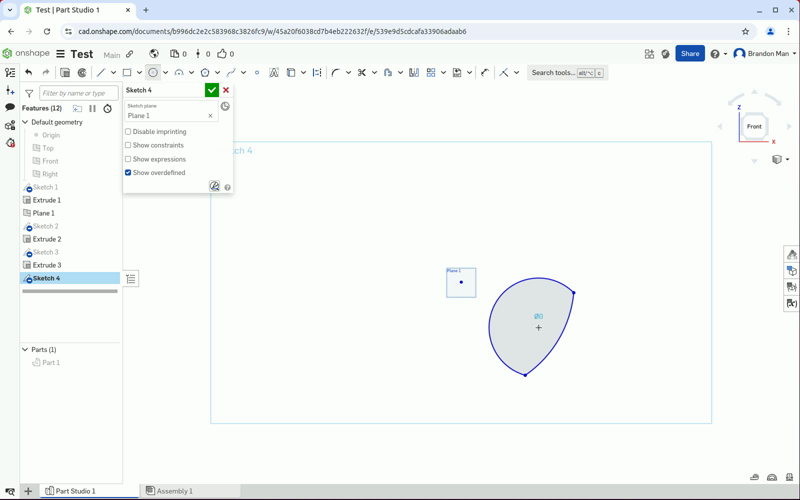
mouse_move(557, 327)
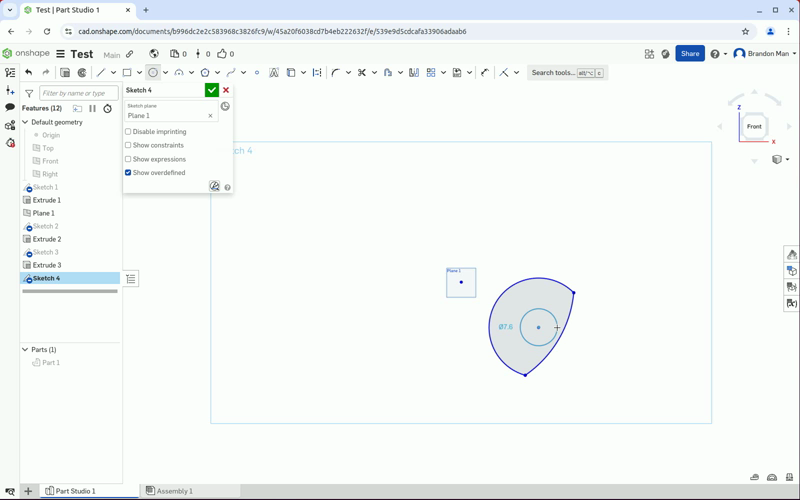
click(557, 327)
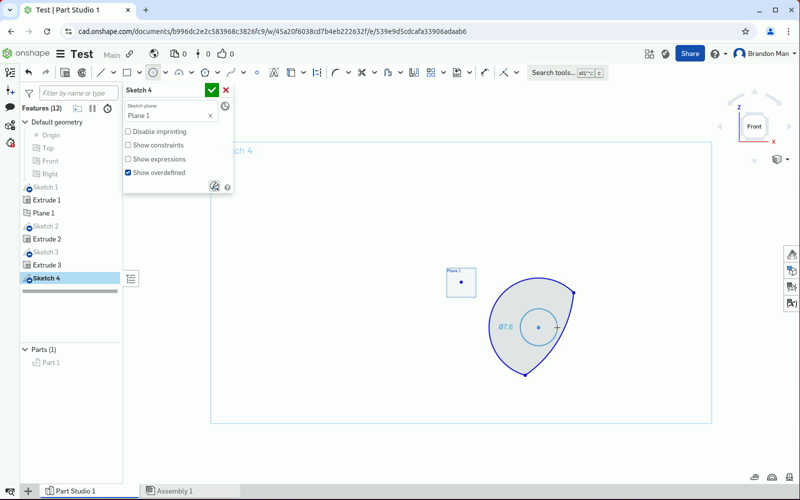
key(esc)
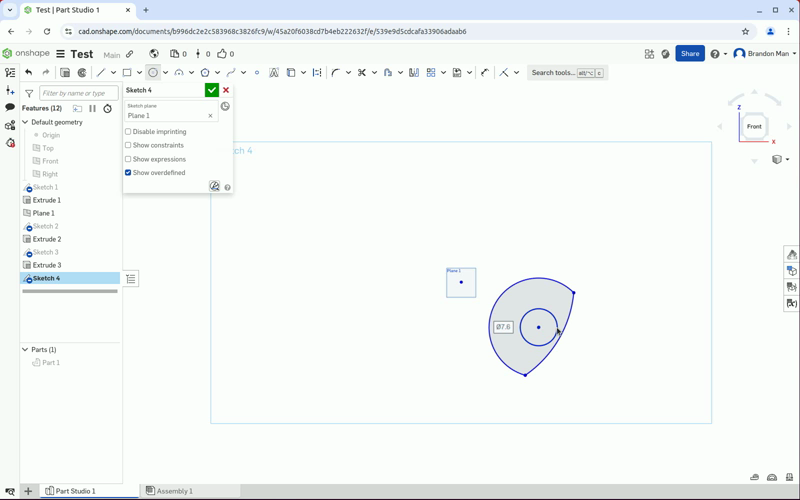
mouse_move(531, 301)
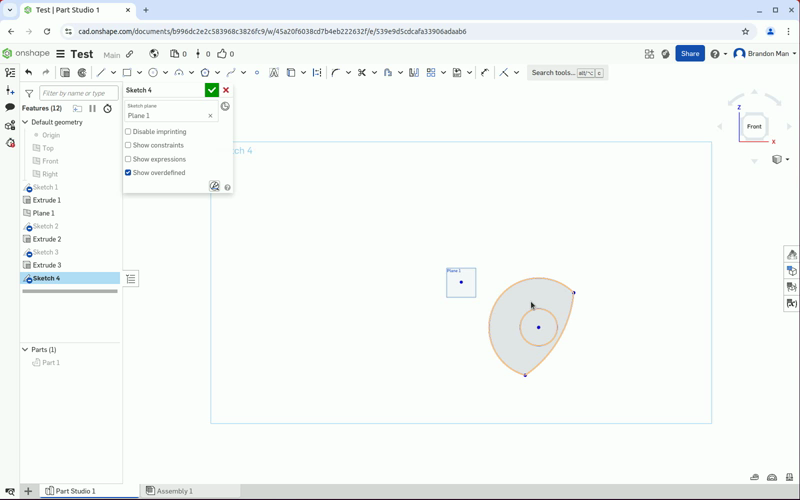
click(531, 301)
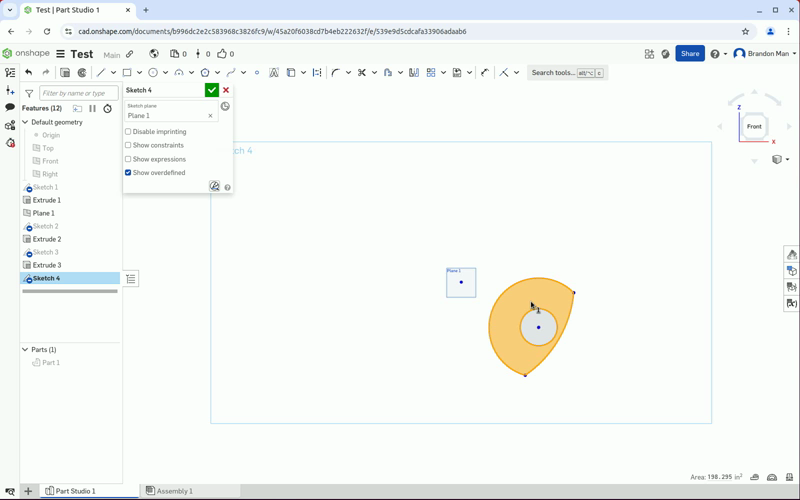
mouse_move(73, 352)
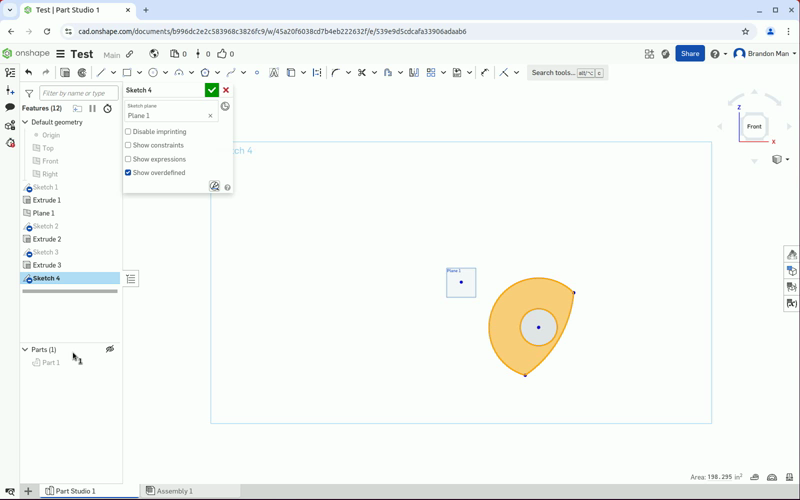
key(shift+y)
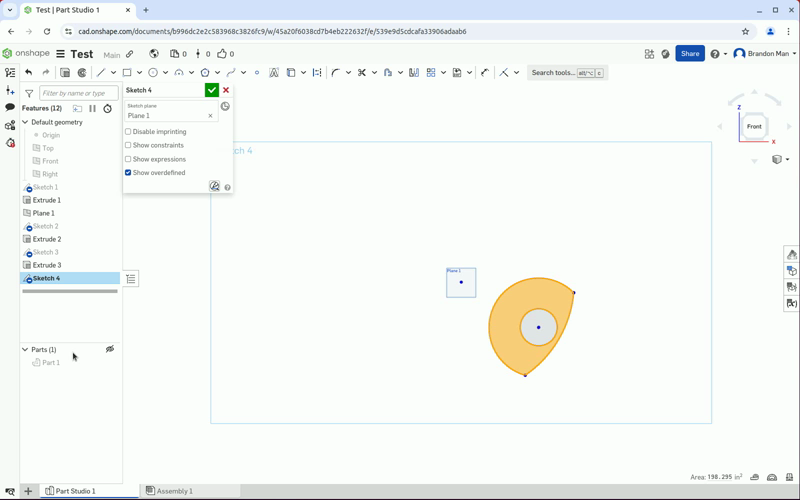
key(shift+e)
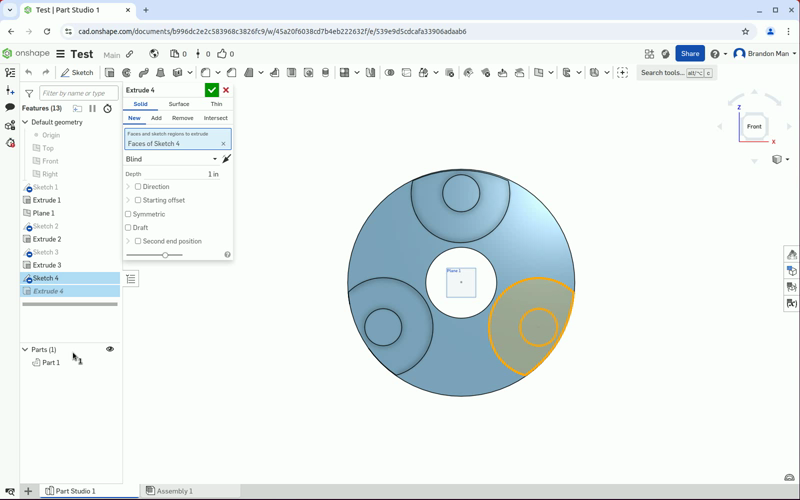
mouse_move(143, 106)
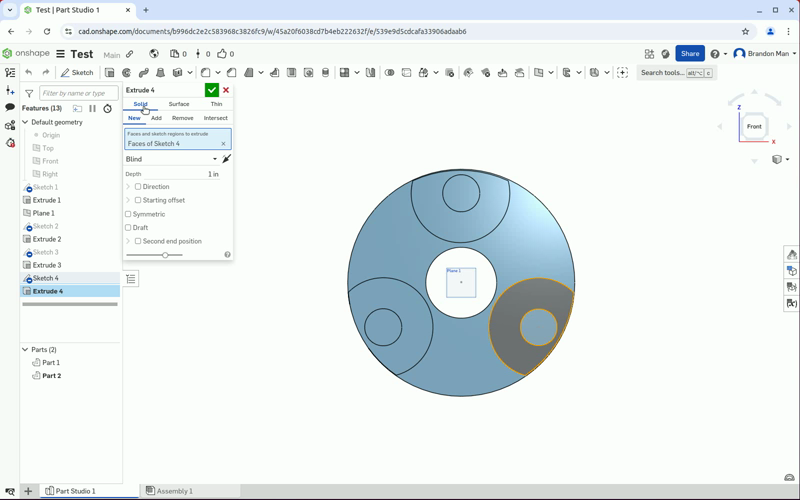
click(143, 106)
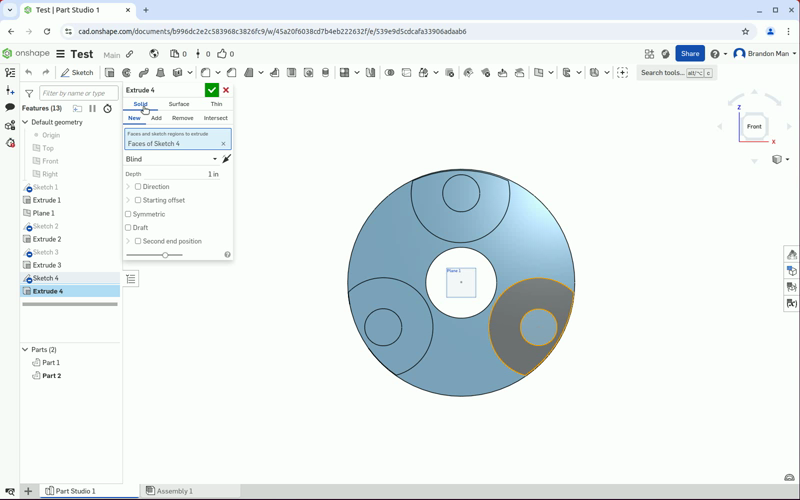
mouse_move(186, 120)
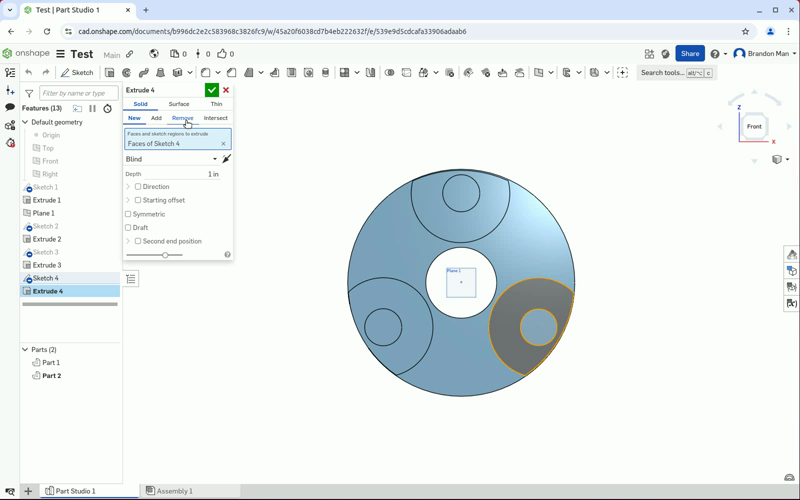
click(186, 120)
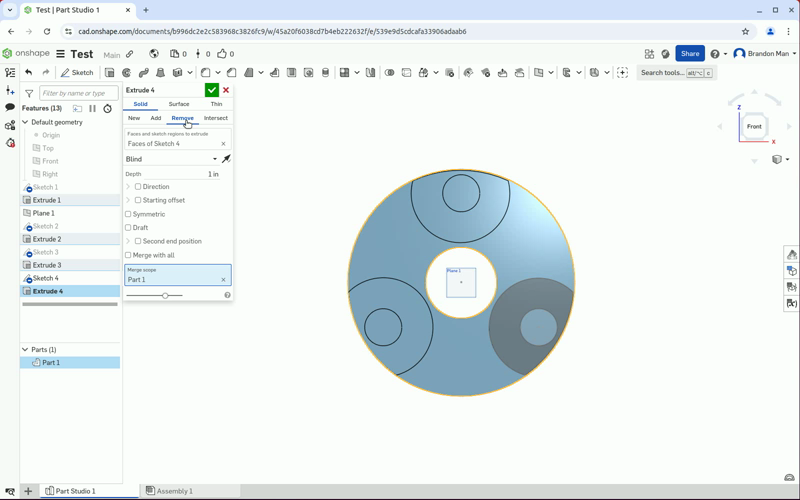
key(tab, 4)
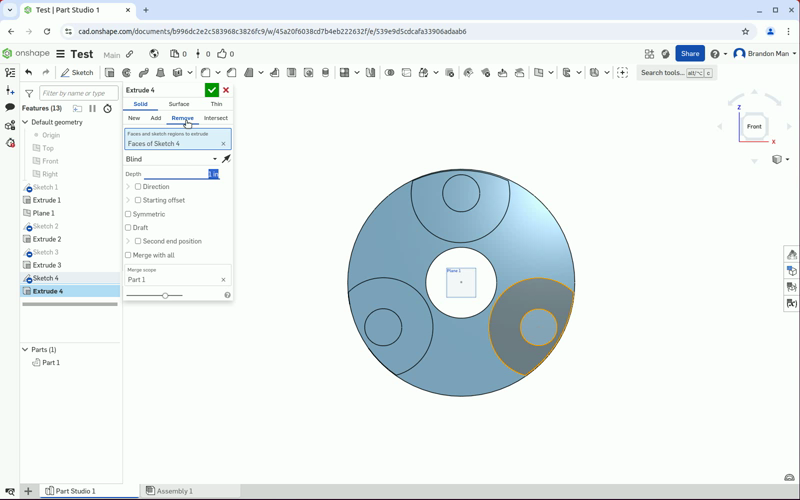
text(0.963)
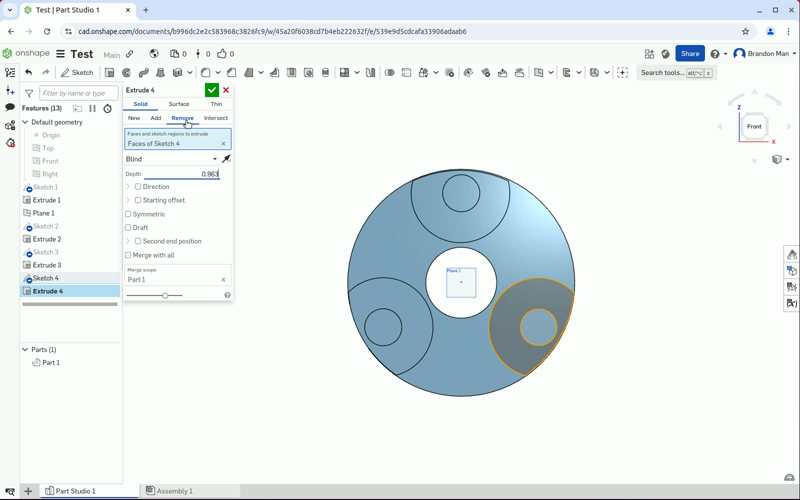
key(tab, 6)
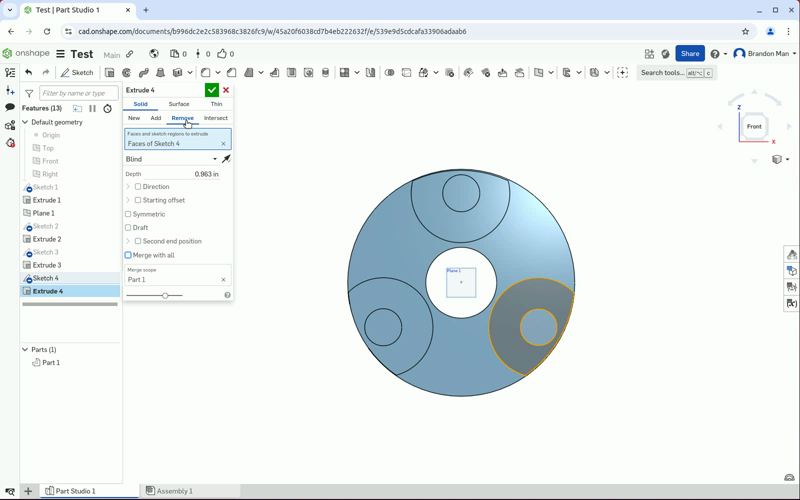
key(space)
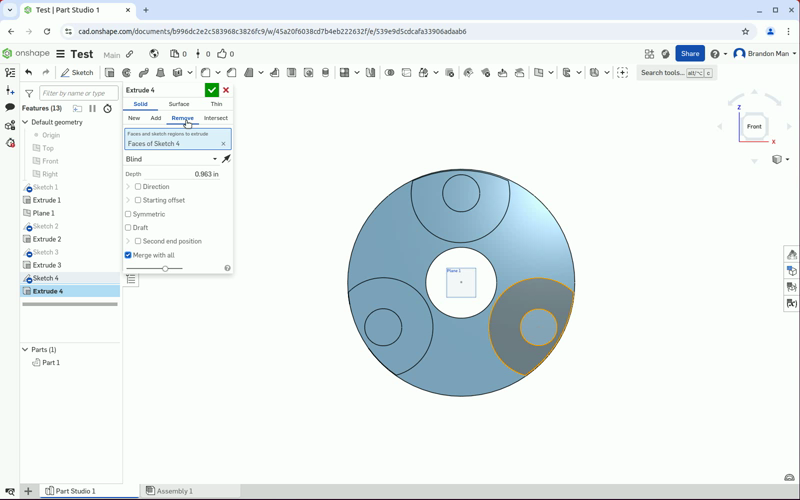
key(enter)
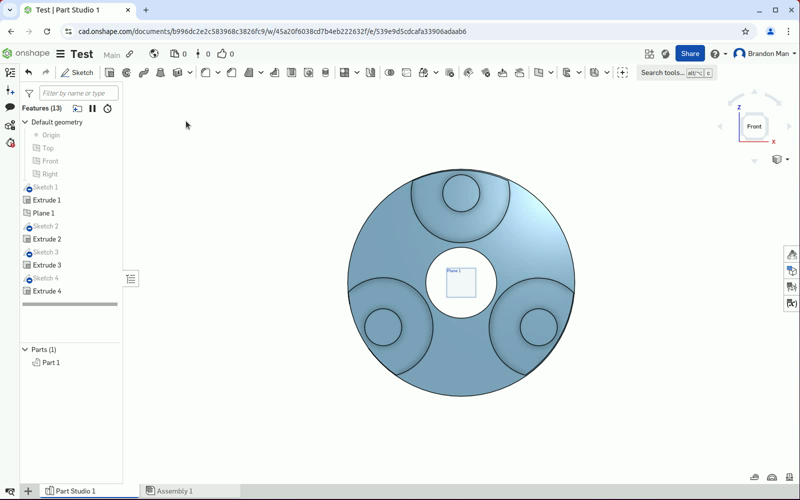
key(shift+h)
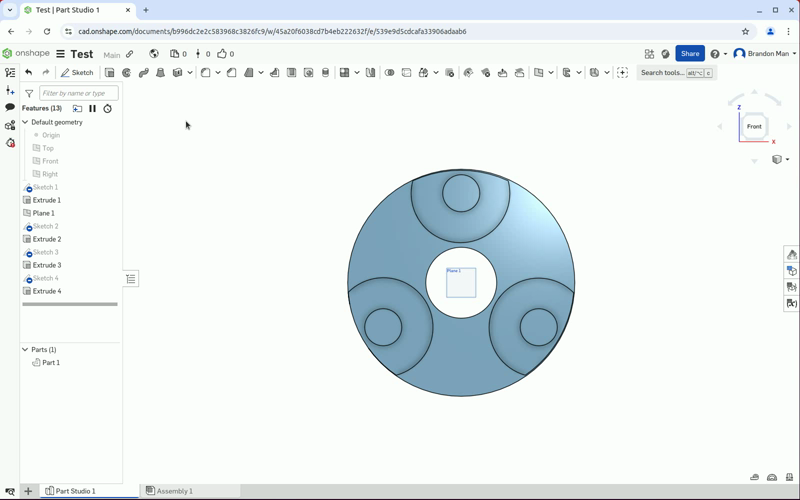
key(shift+h)
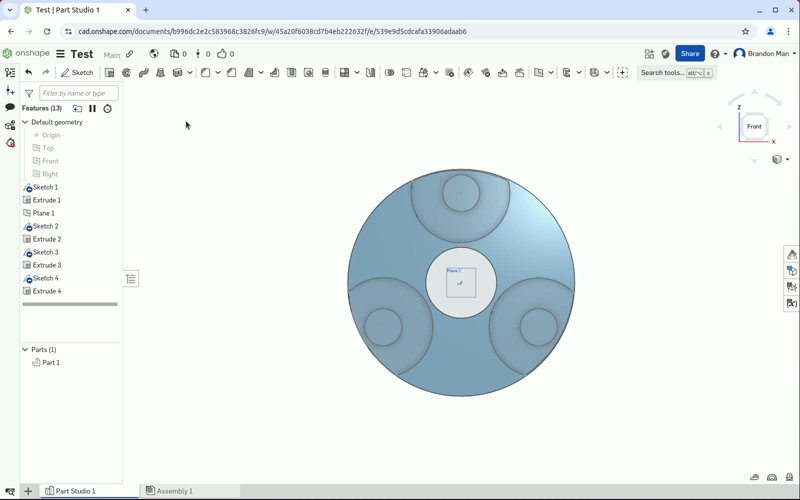
key(shift+7)
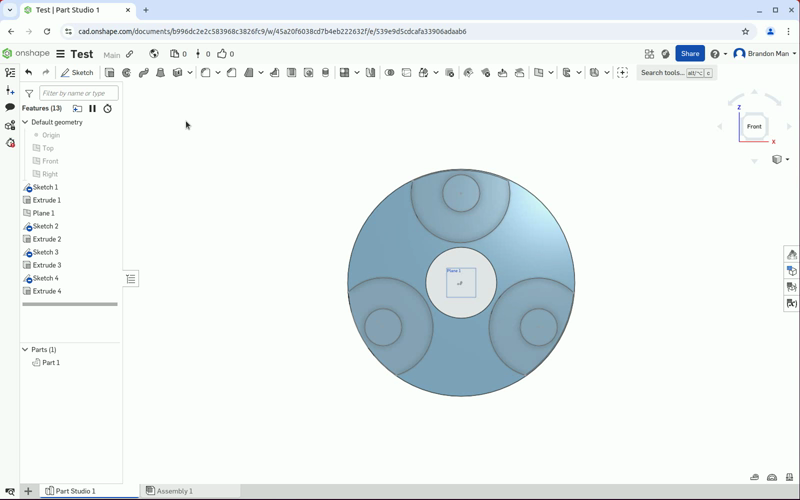
key(left, 2)
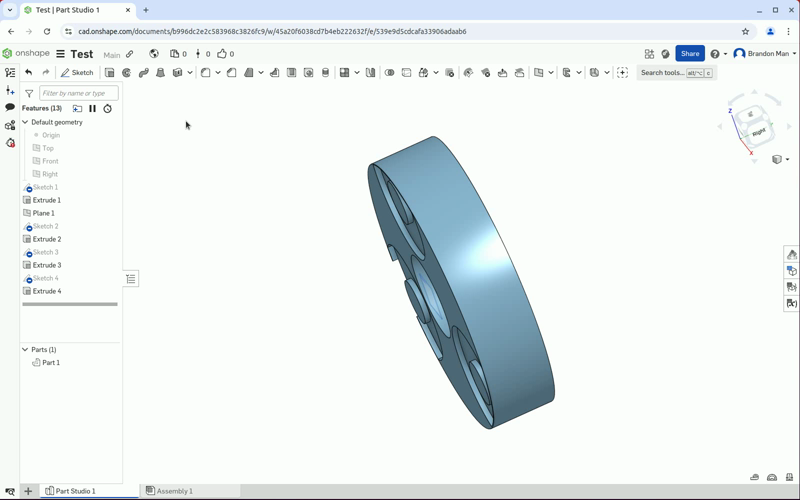
key(down, 2)
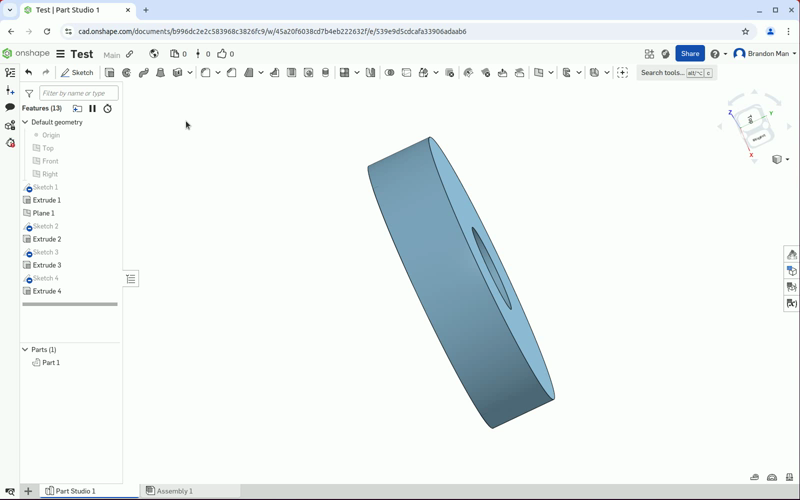
key(up, 2)
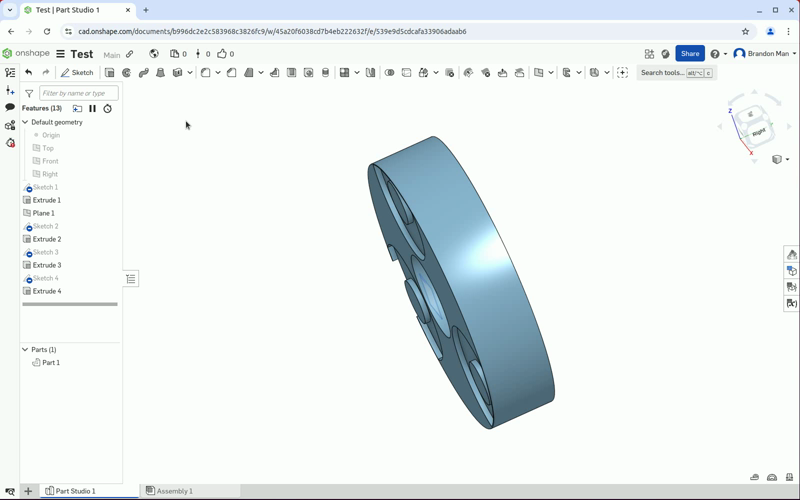
key(right, 2)
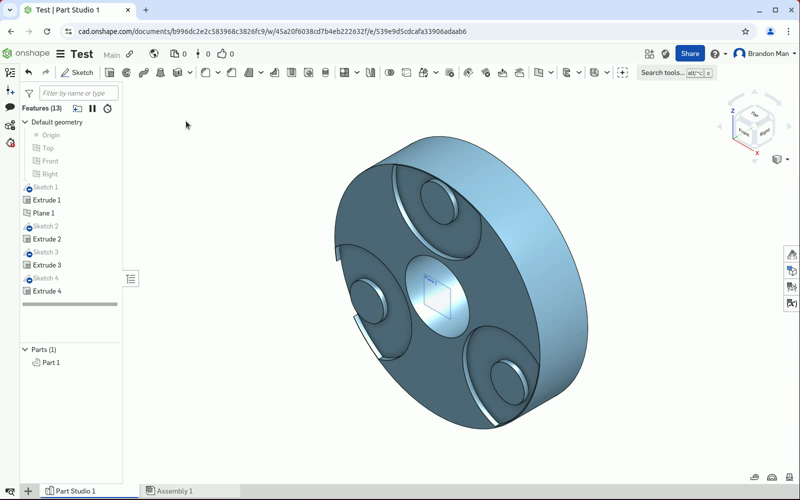
mouse_move(73, 189)
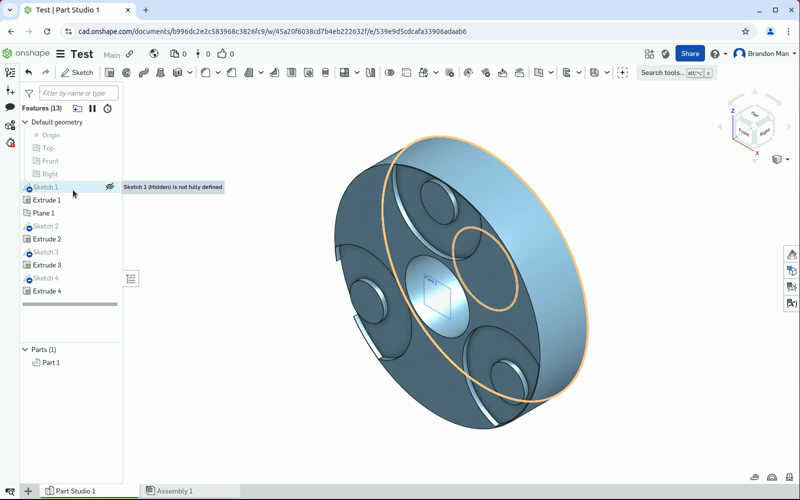
click(73, 189)